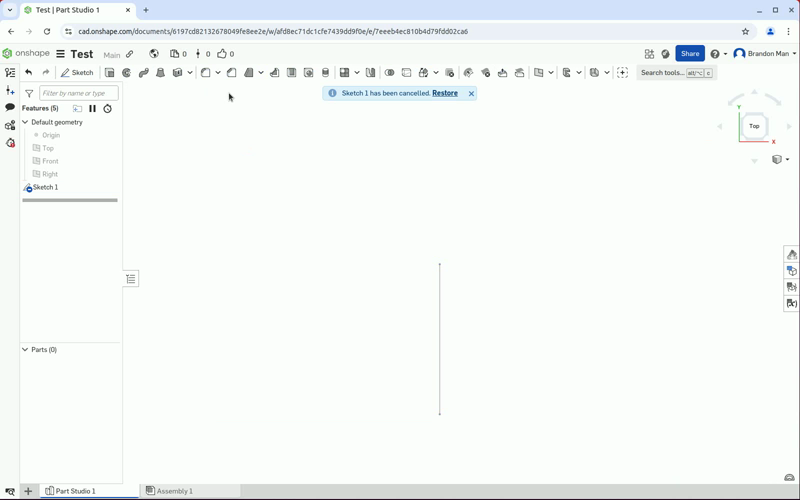
key(shift+h)
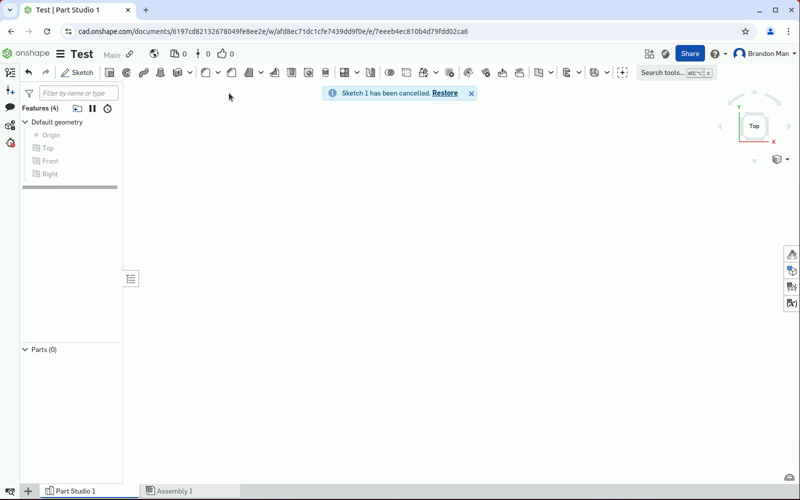
mouse_move(73, 352)
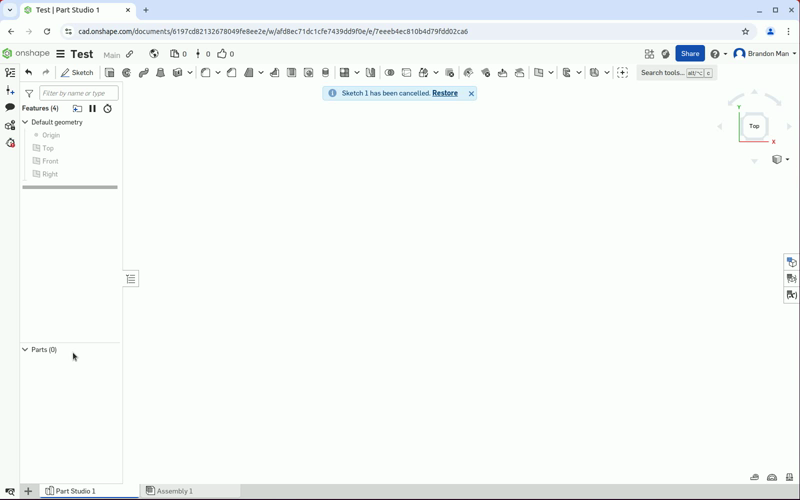
key(y)
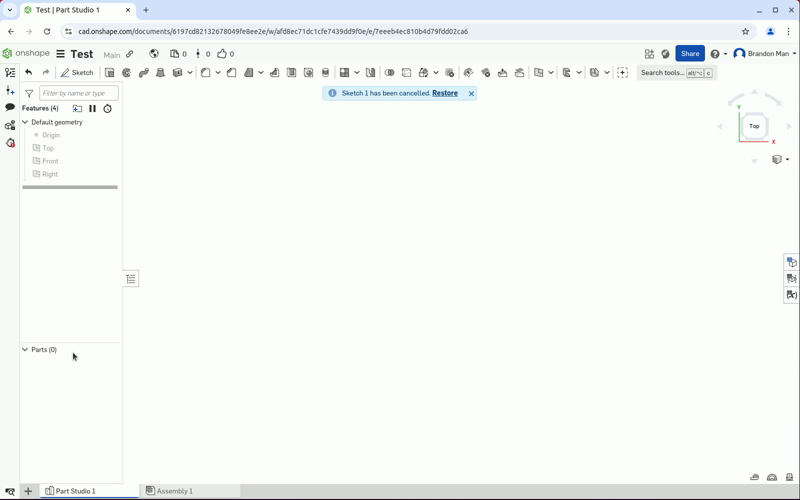
key(shift+p)
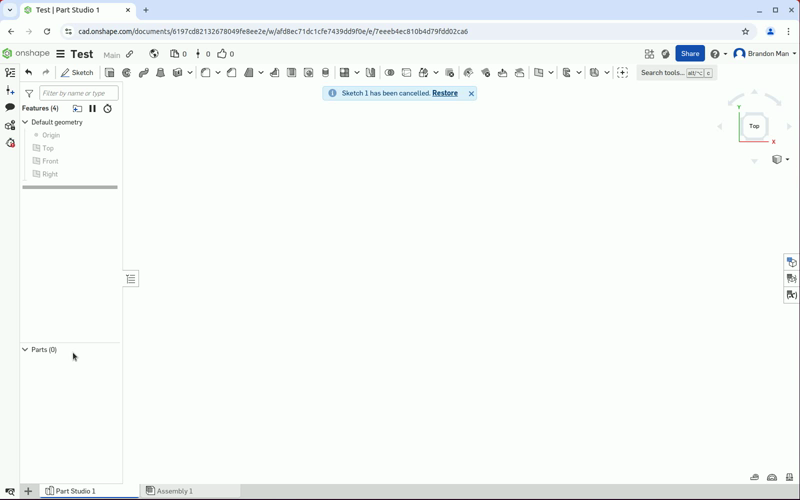
key(space)
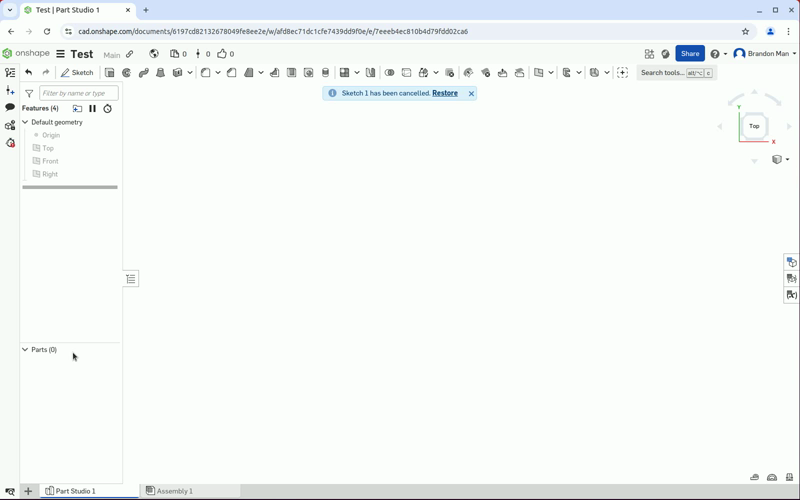
key_down(shift)
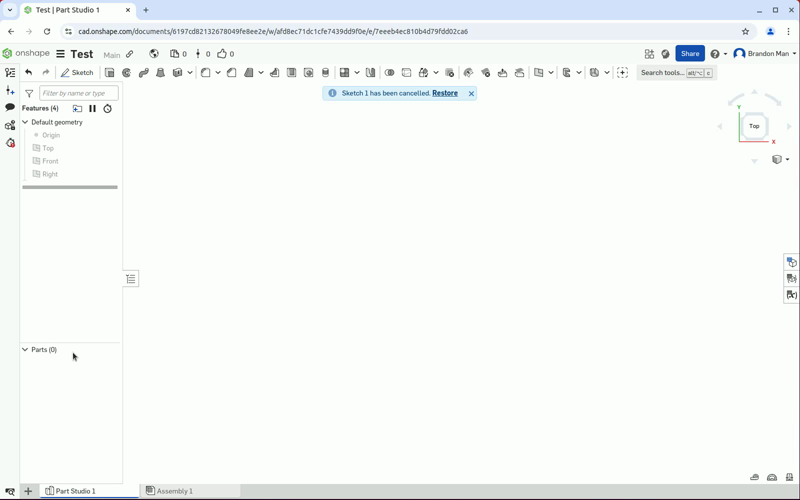
key(up)
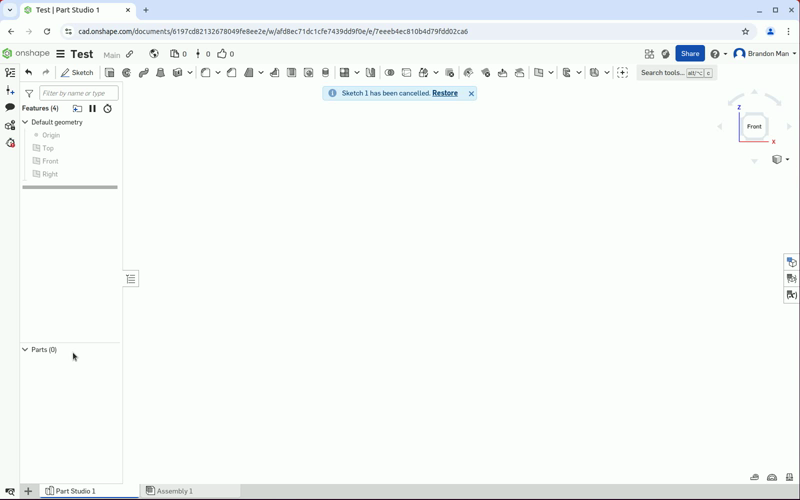
key_up(shift)
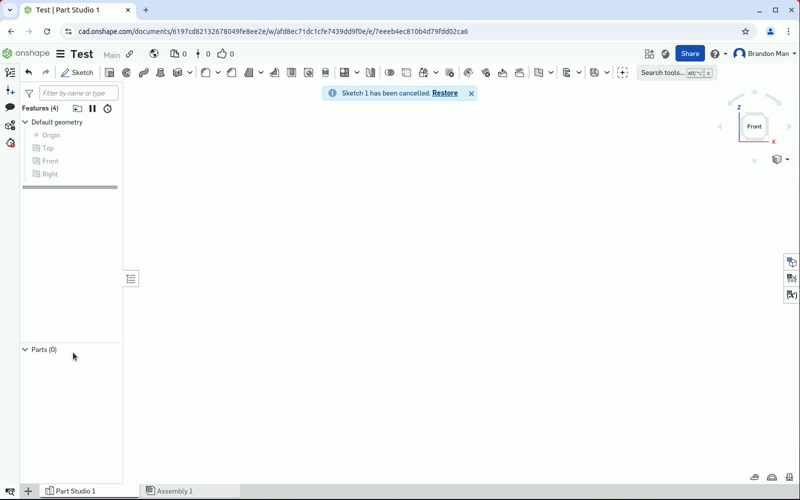
key(space)
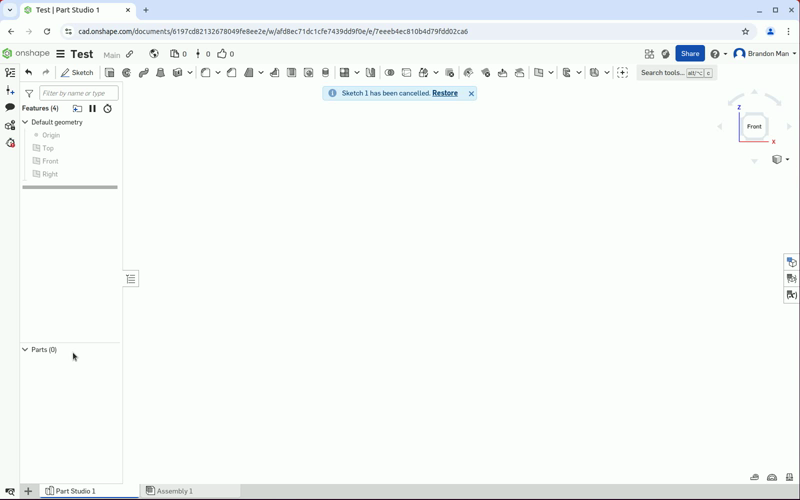
key_down(shift)
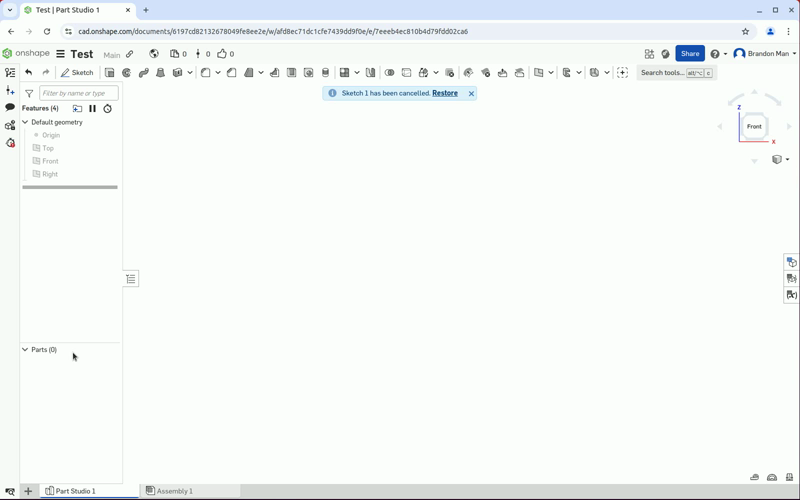
key(left)
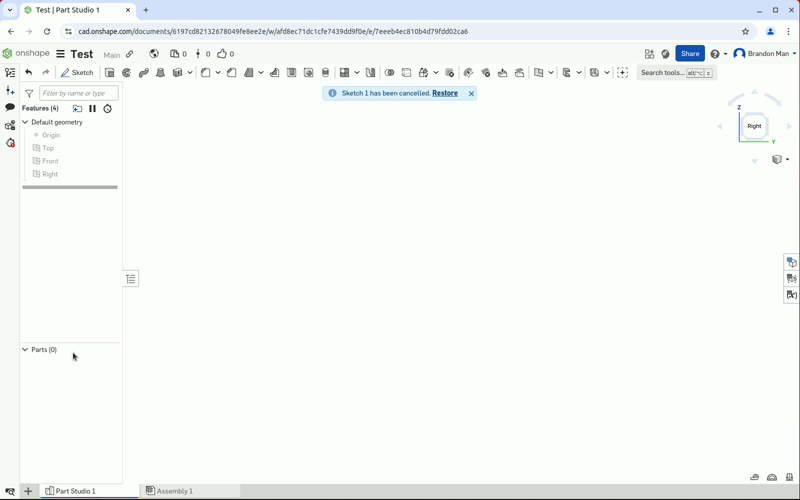
key_up(shift)
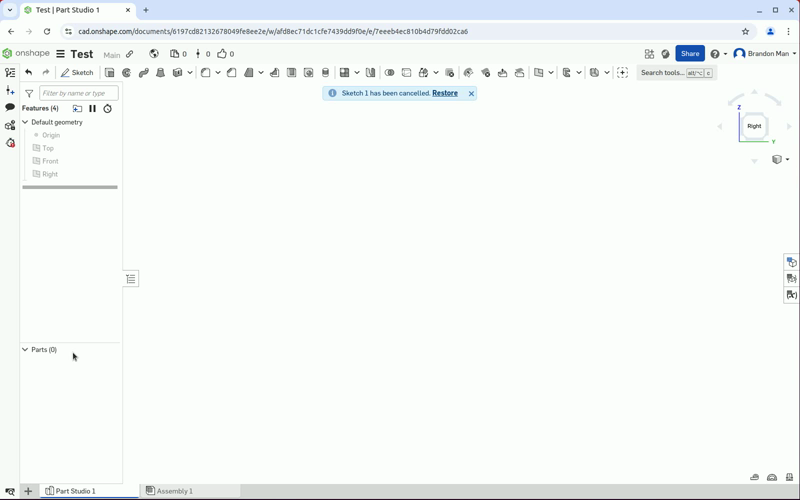
mouse_move(73, 352)
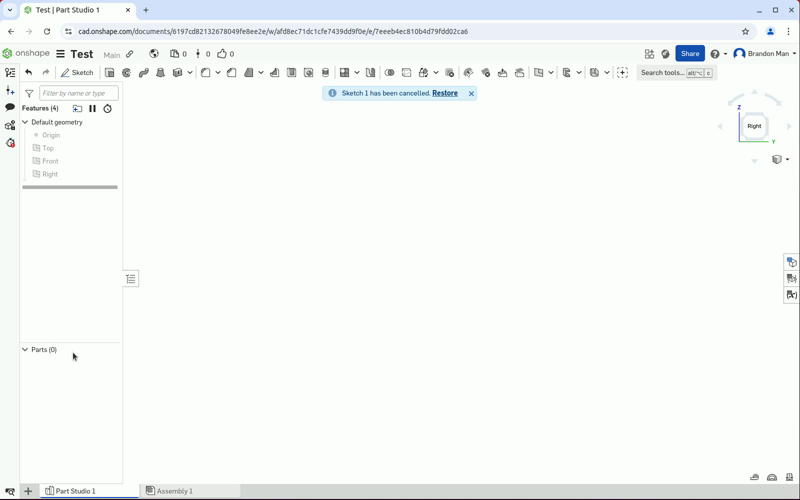
key(shift+y)
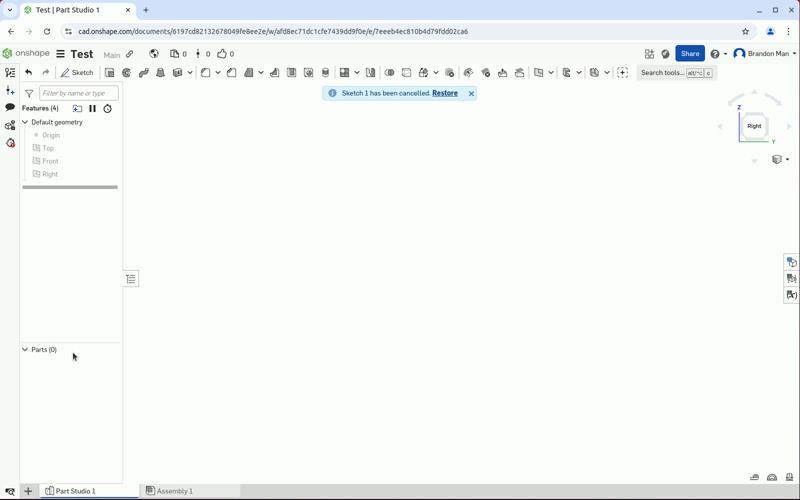
key(shift+s)
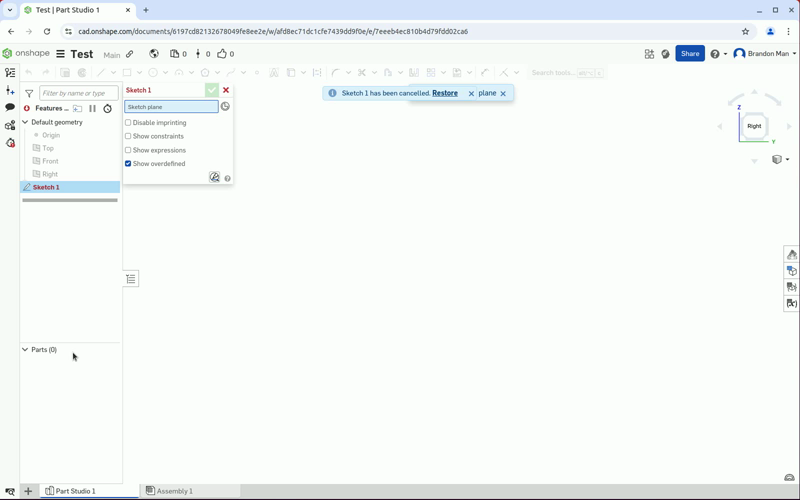
mouse_move(73, 176)
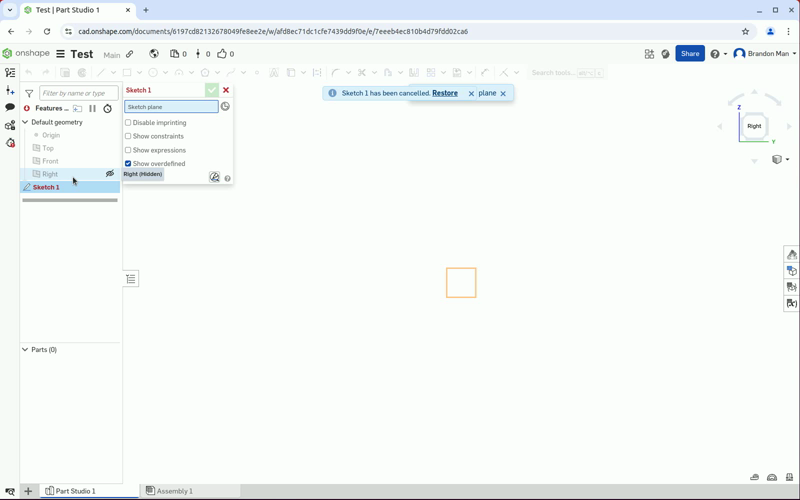
click(73, 176)
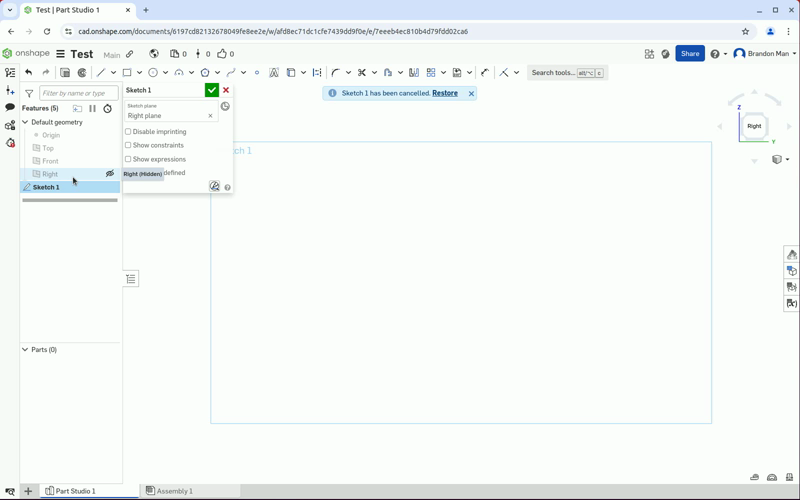
mouse_move(73, 352)
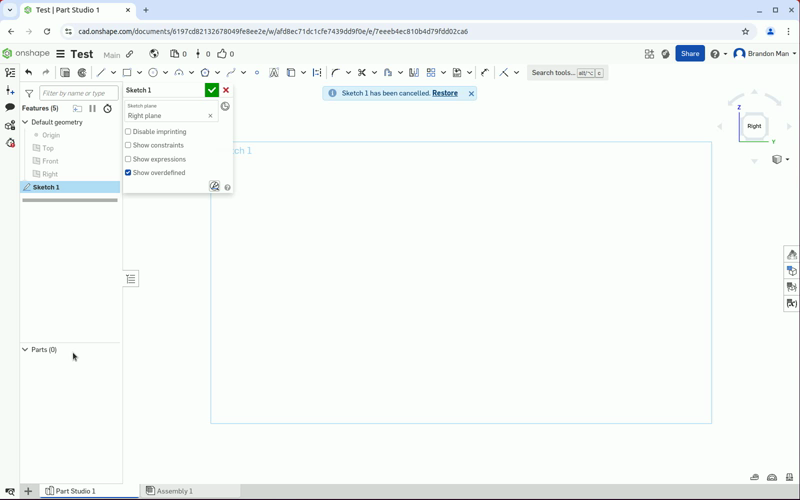
key(y)
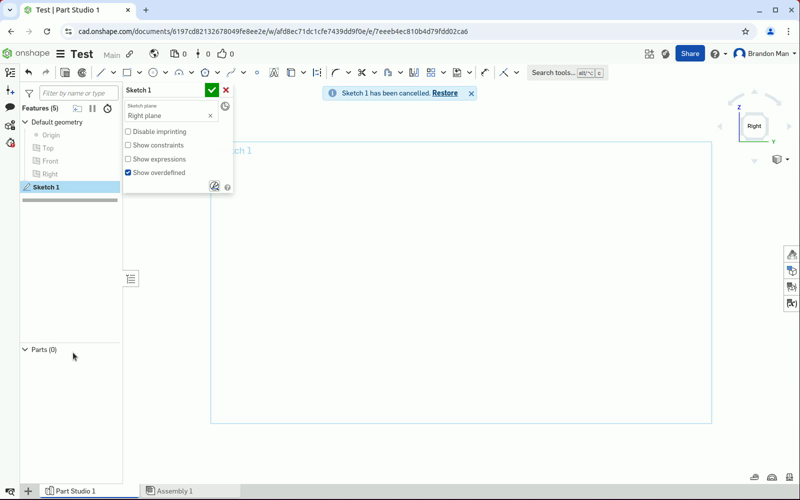
key(l)
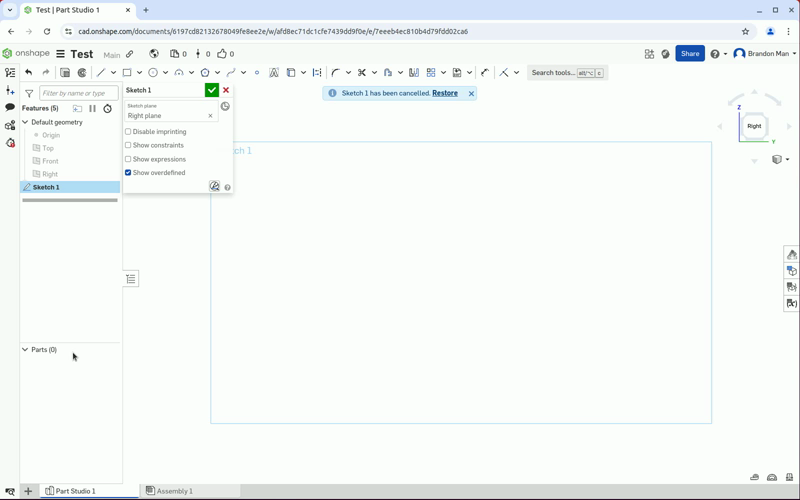
key_down(shift)
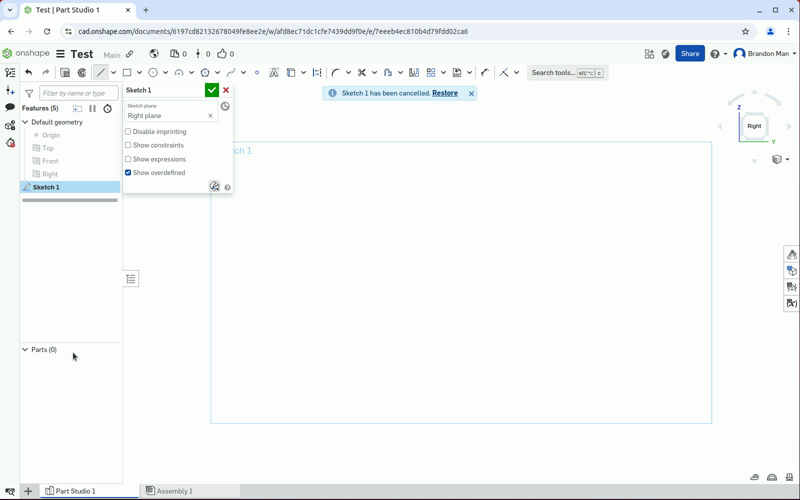
mouse_move(430, 200)
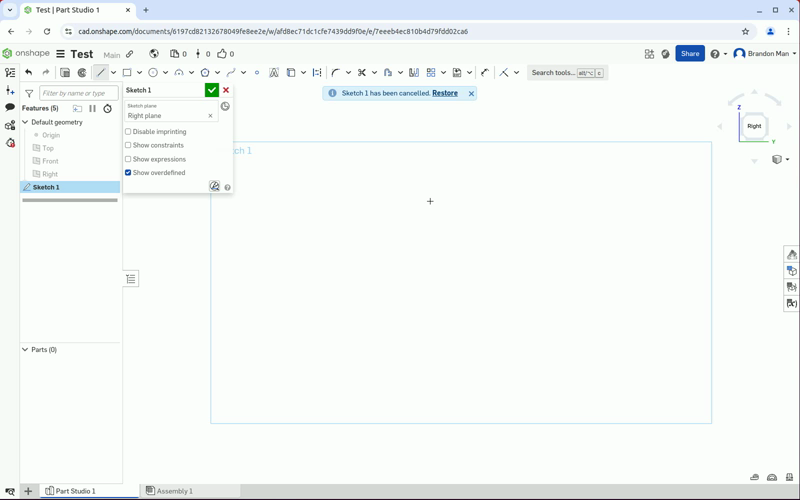
click(430, 200)
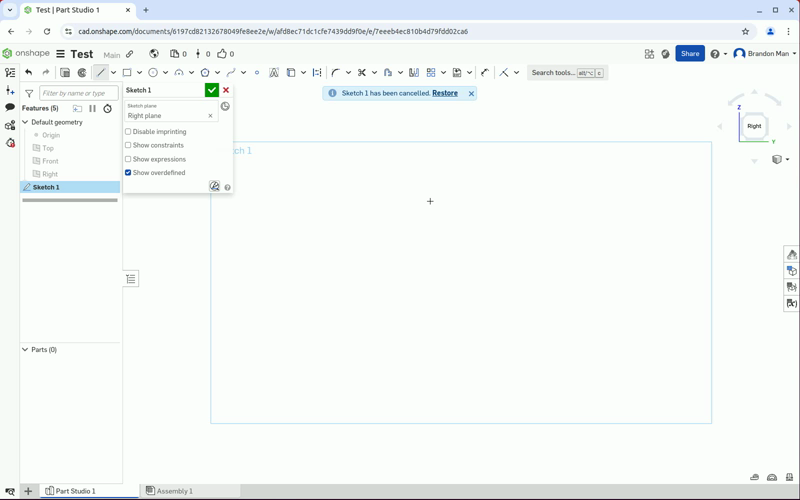
key_up(shift)
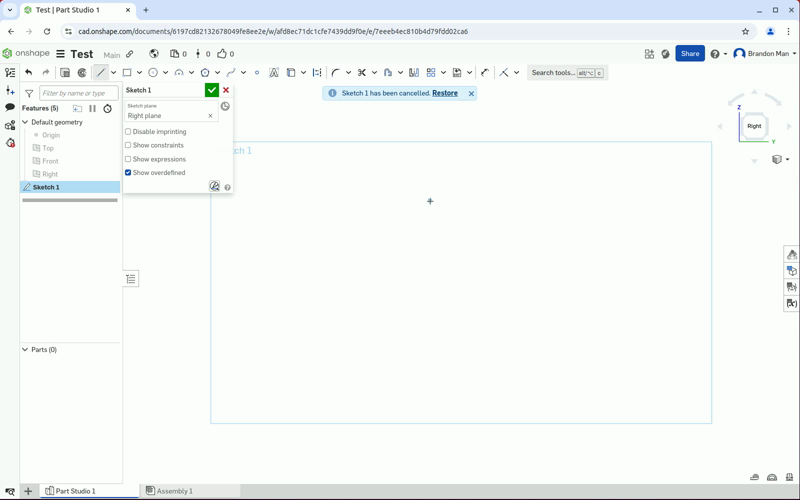
key_down(shift)
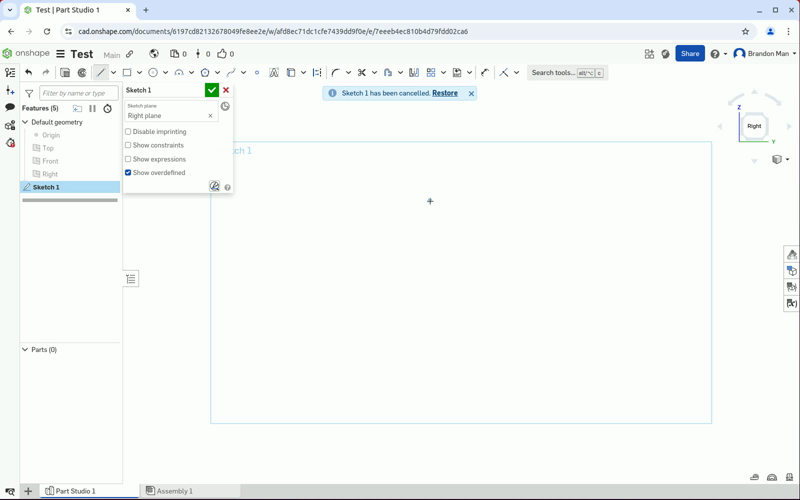
mouse_move(460, 200)
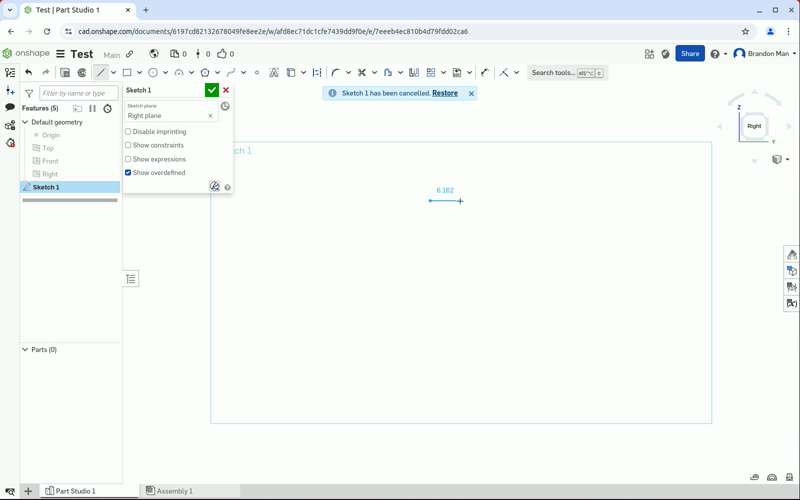
mouse_move(451, 200)
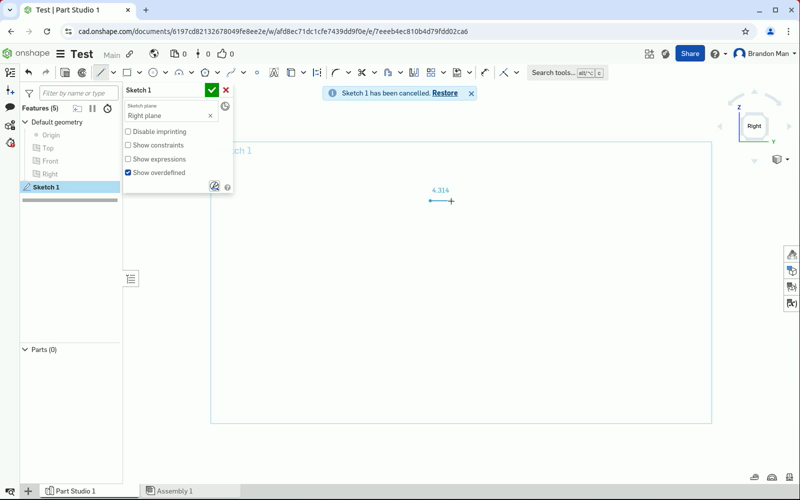
click(451, 200)
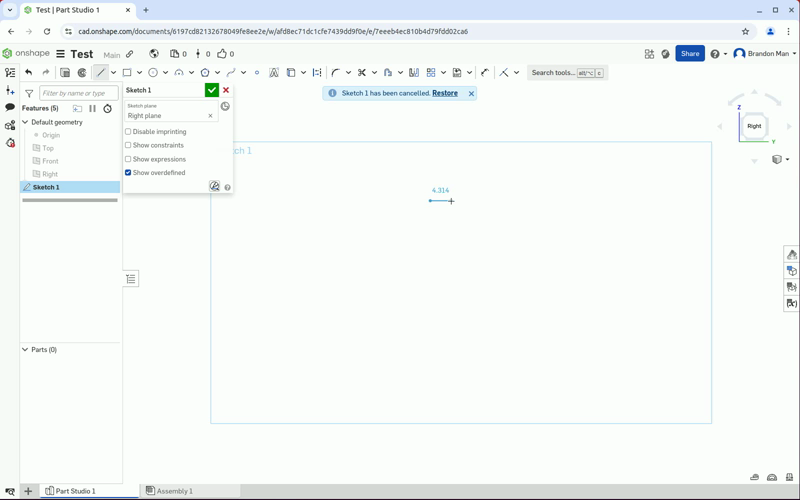
key_up(shift)
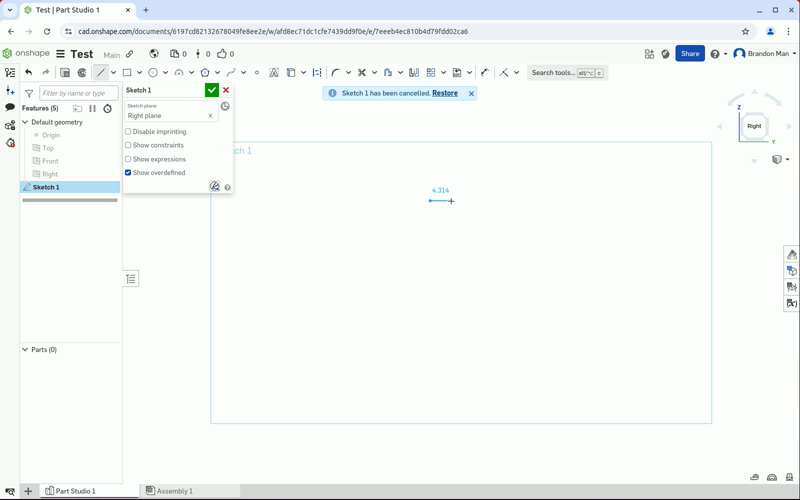
key(esc)
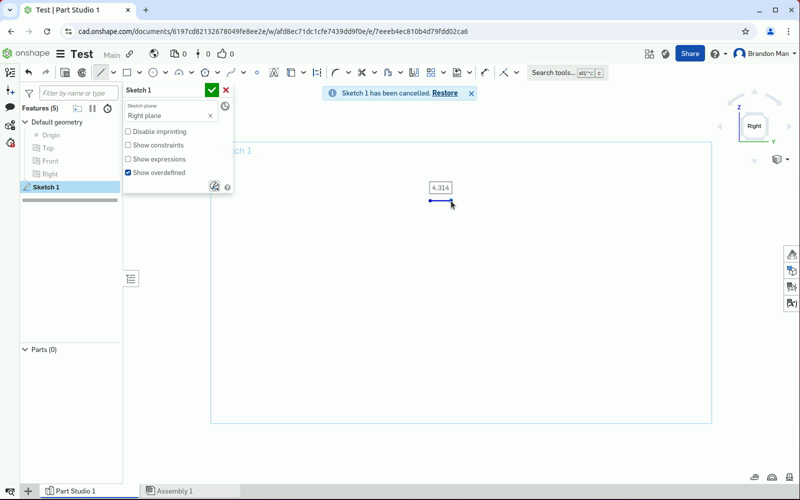
key(a)
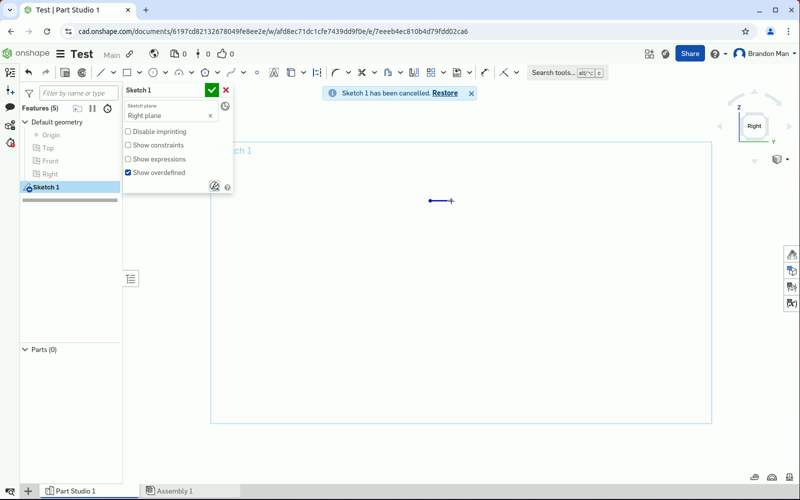
mouse_move(451, 200)
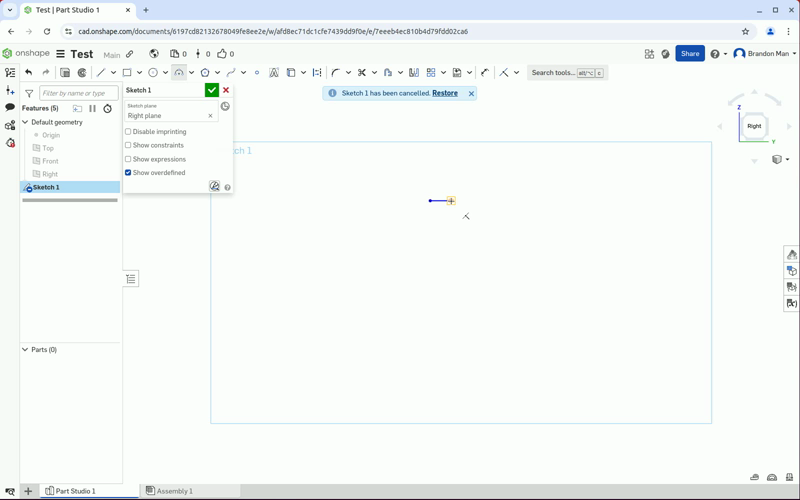
click(451, 200)
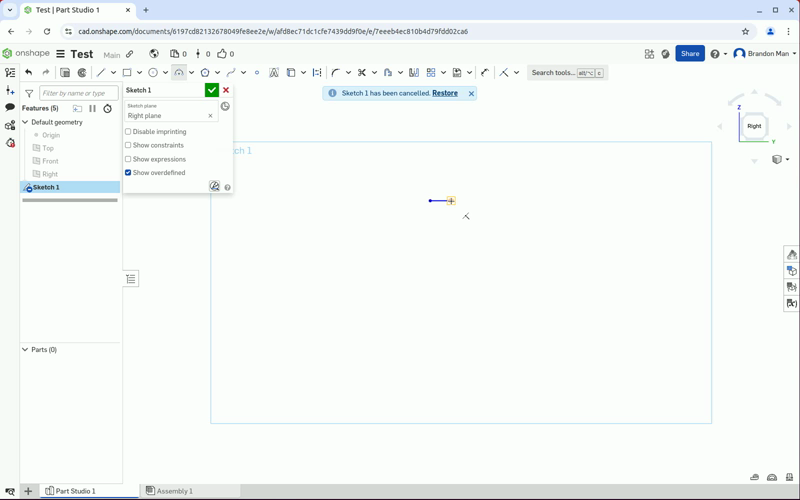
key_down(shift)
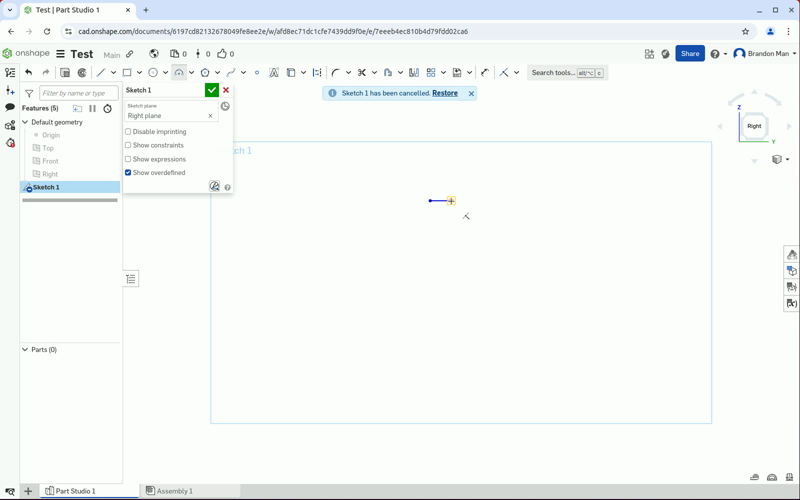
mouse_move(470, 200)
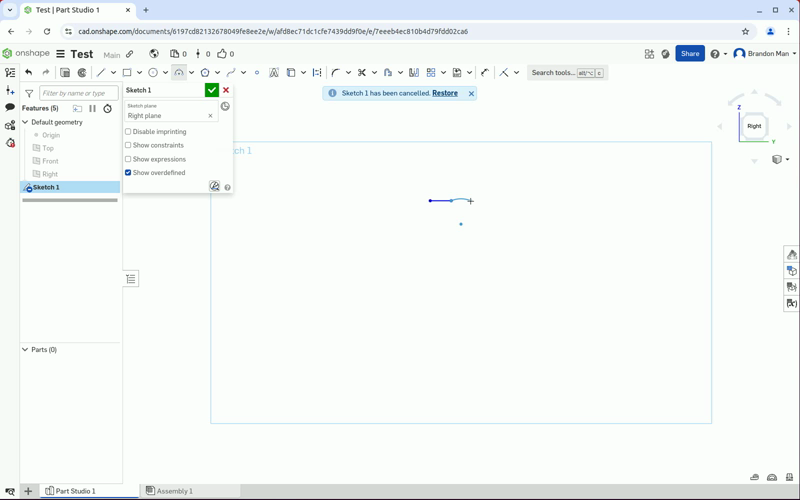
click(470, 200)
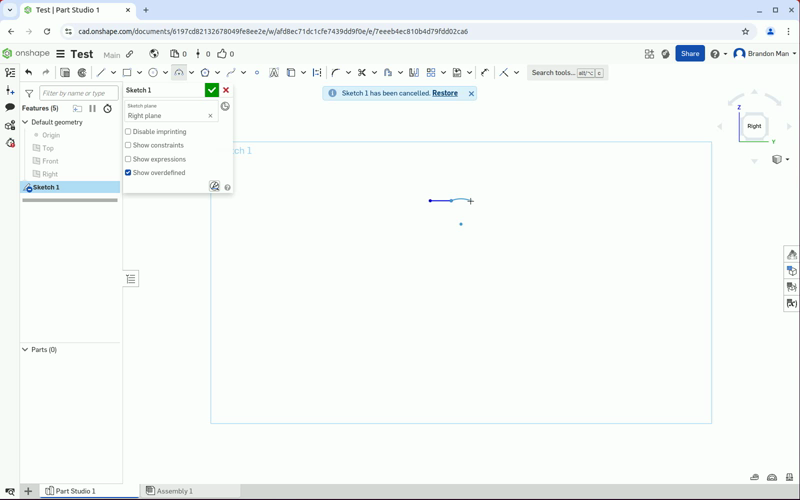
mouse_move(461, 190)
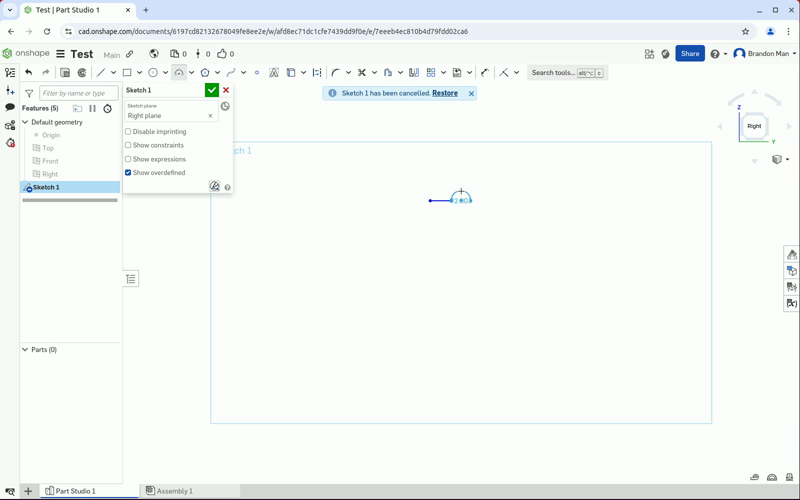
click(461, 190)
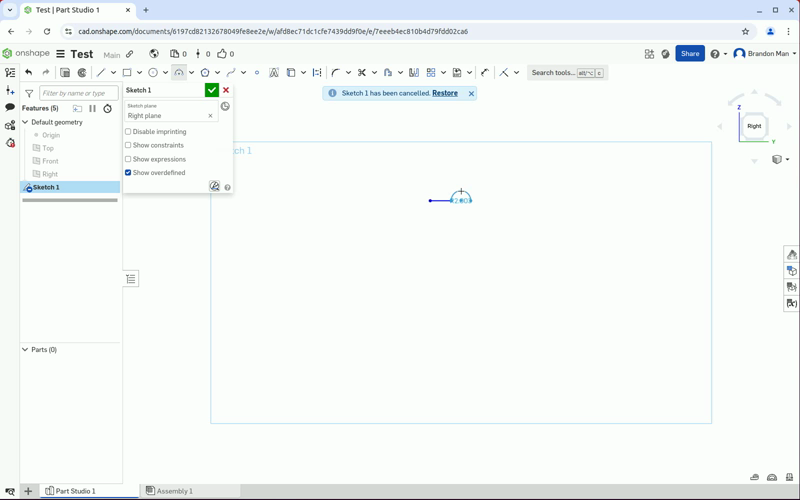
key_up(shift)
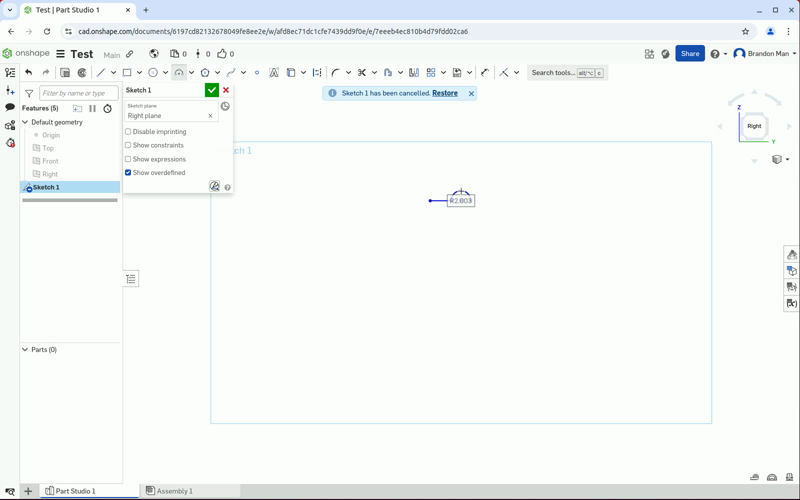
key(esc)
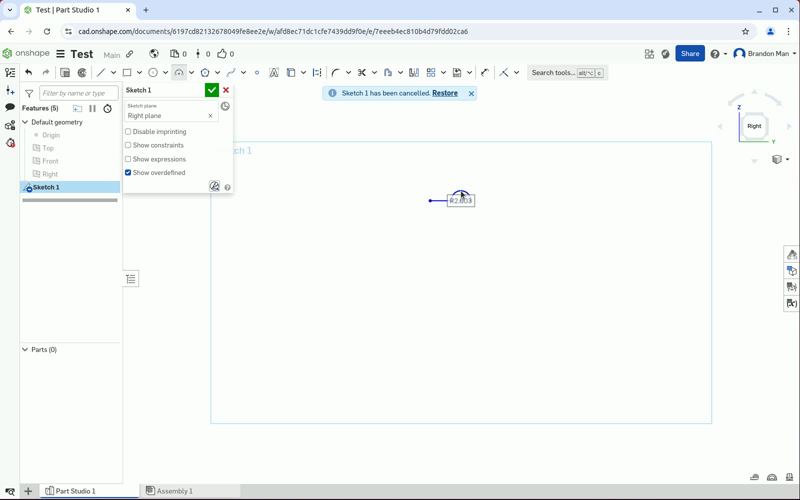
key(l)
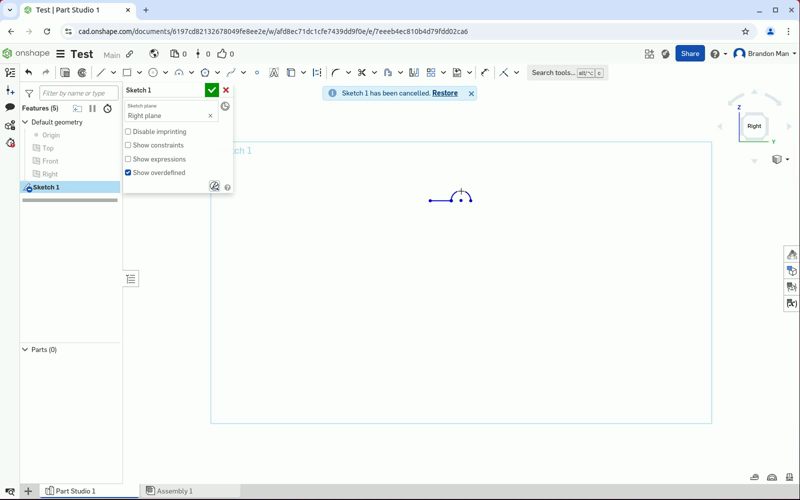
mouse_move(470, 200)
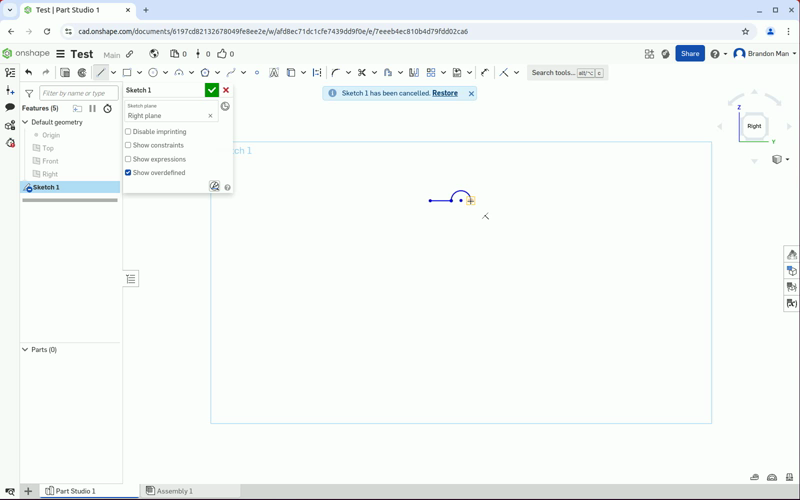
click(470, 200)
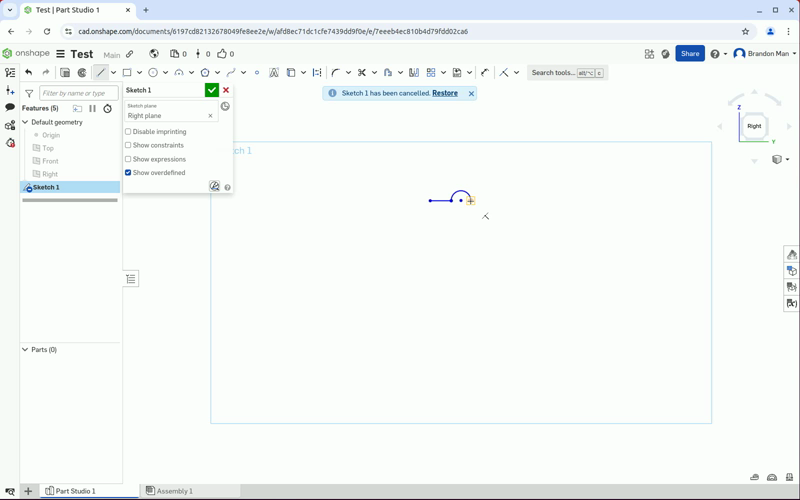
key_down(shift)
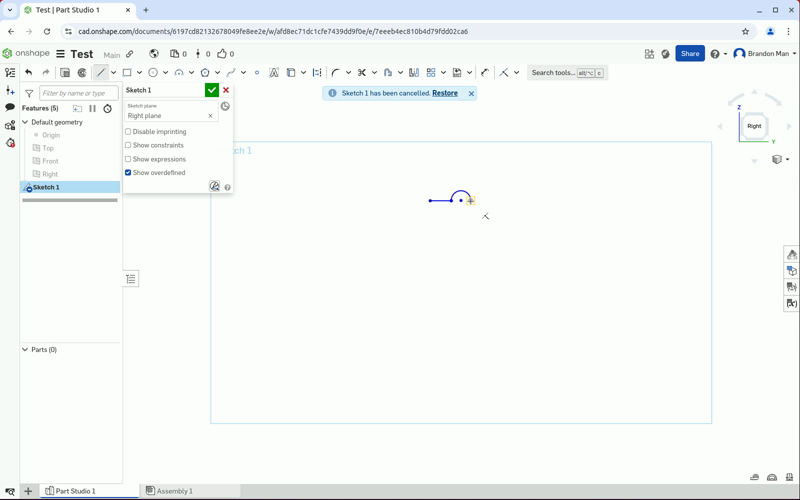
mouse_move(501, 200)
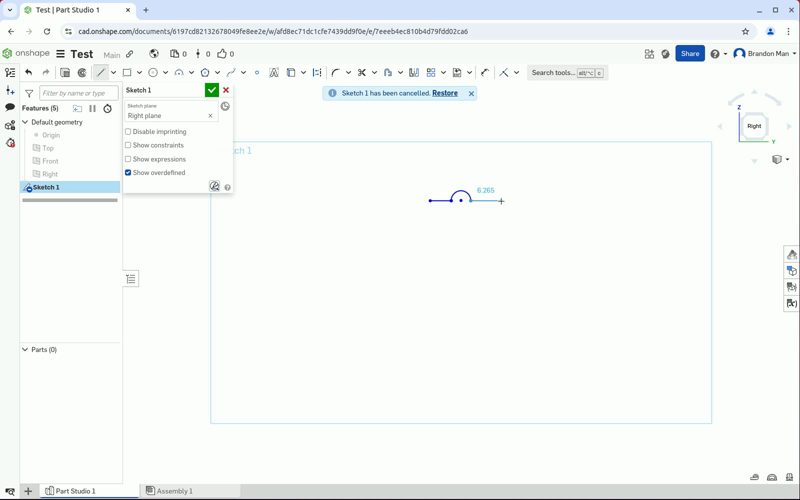
mouse_move(491, 200)
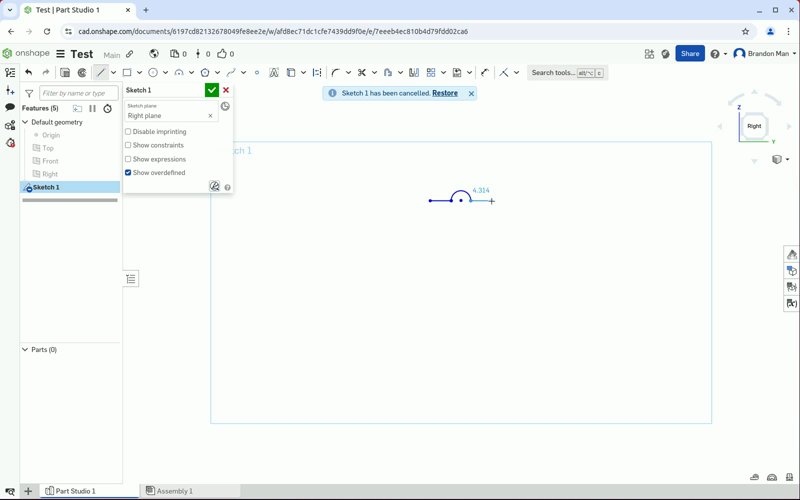
click(491, 200)
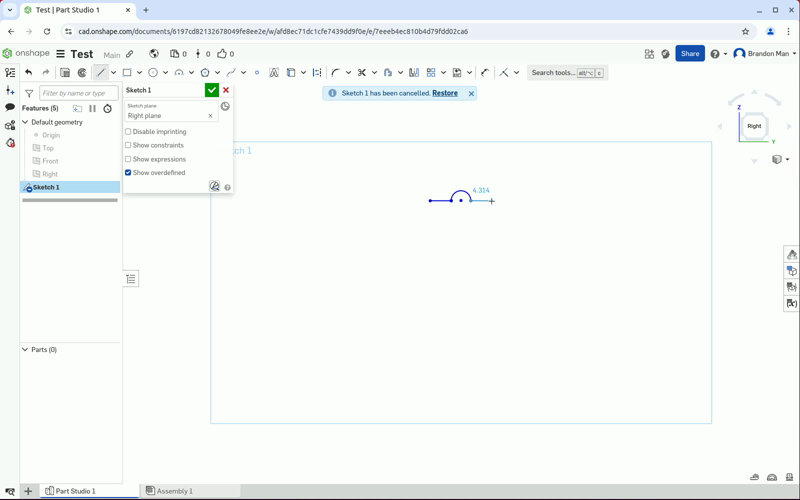
key_up(shift)
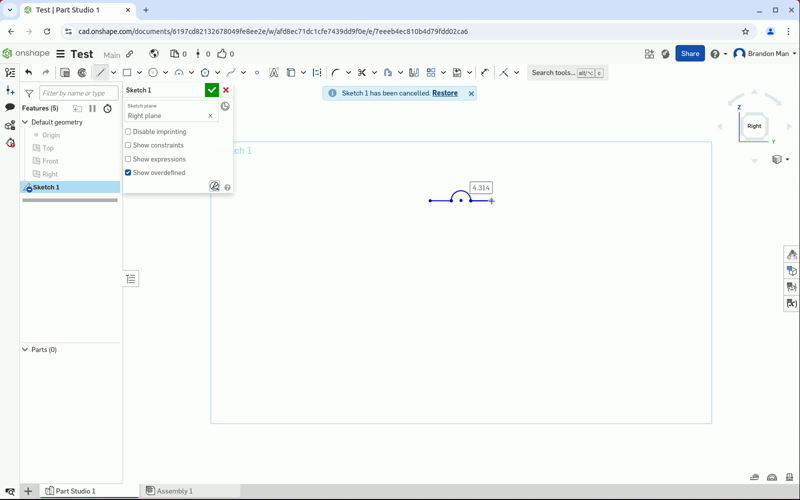
key(esc)
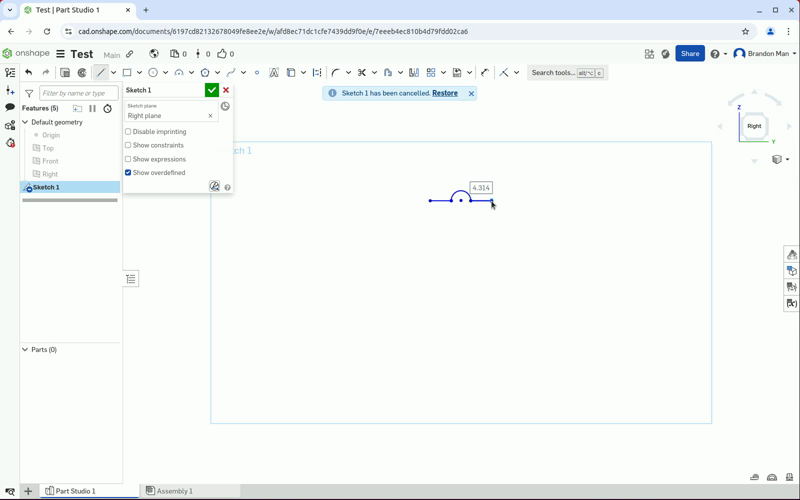
key(a)
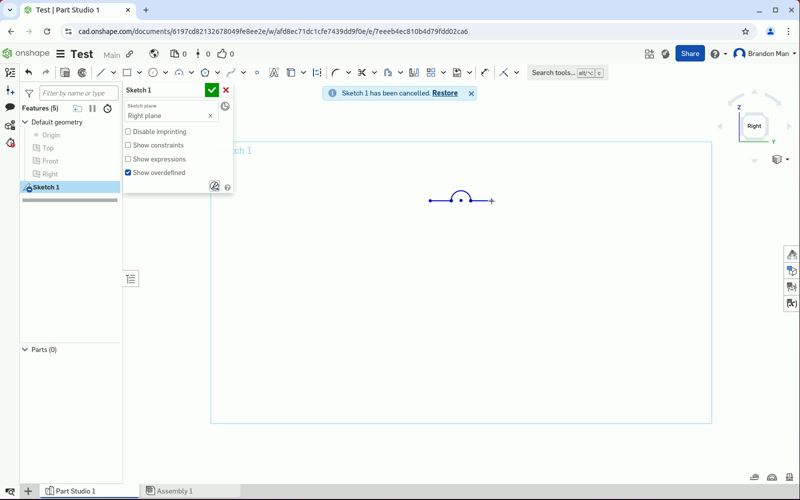
mouse_move(491, 200)
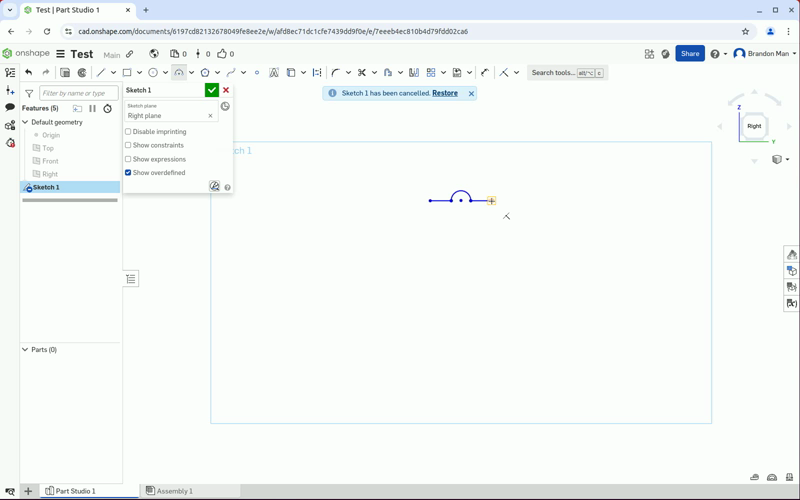
click(491, 200)
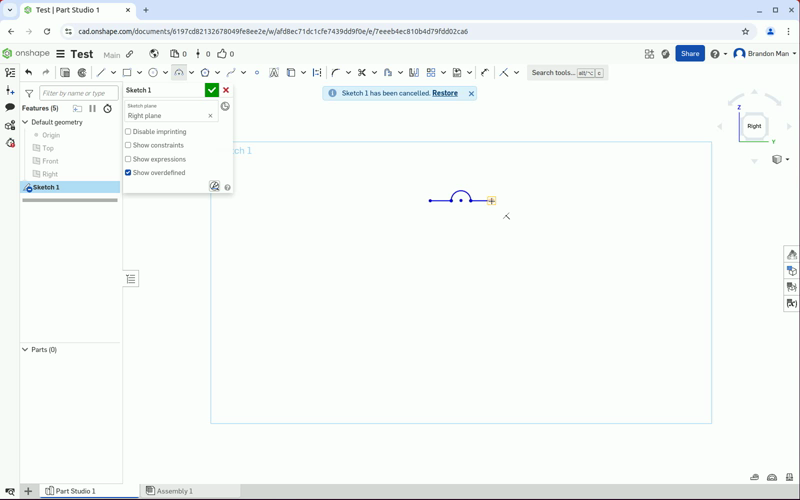
mouse_move(430, 200)
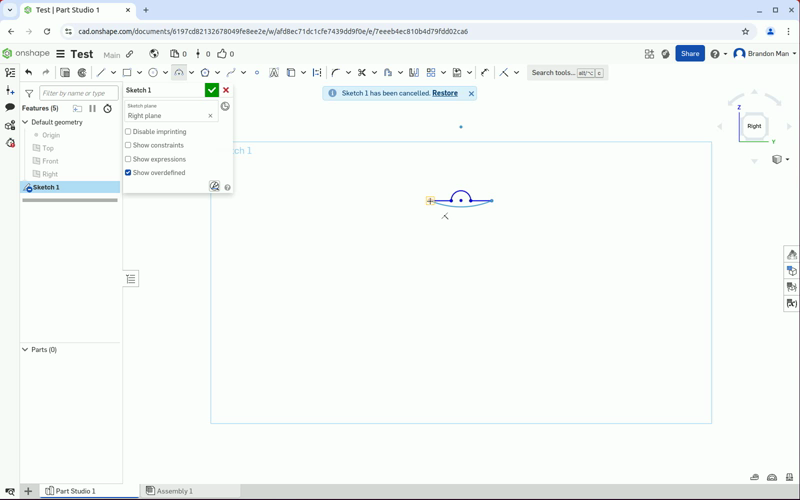
click(430, 200)
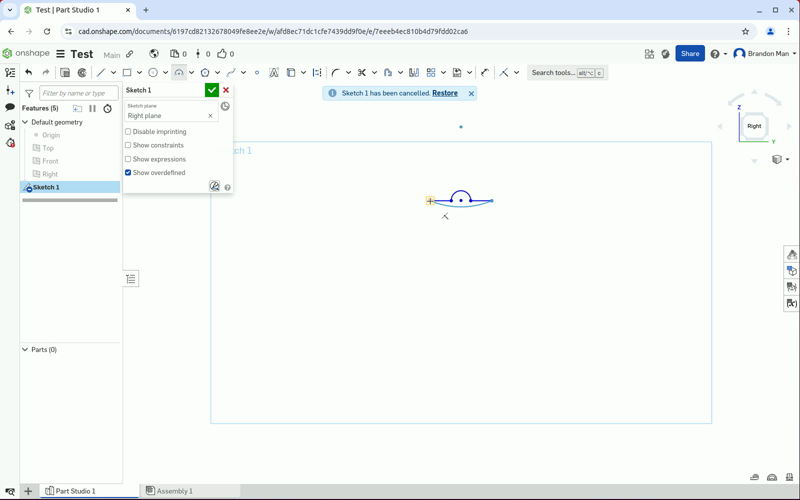
key_down(shift)
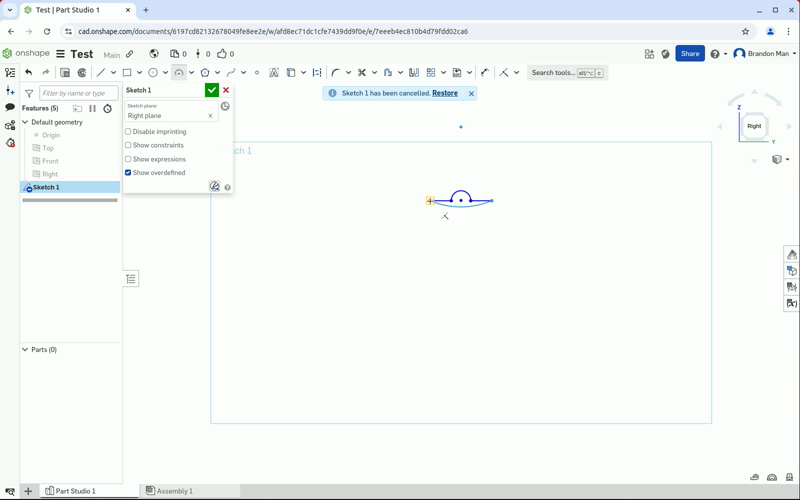
mouse_move(461, 170)
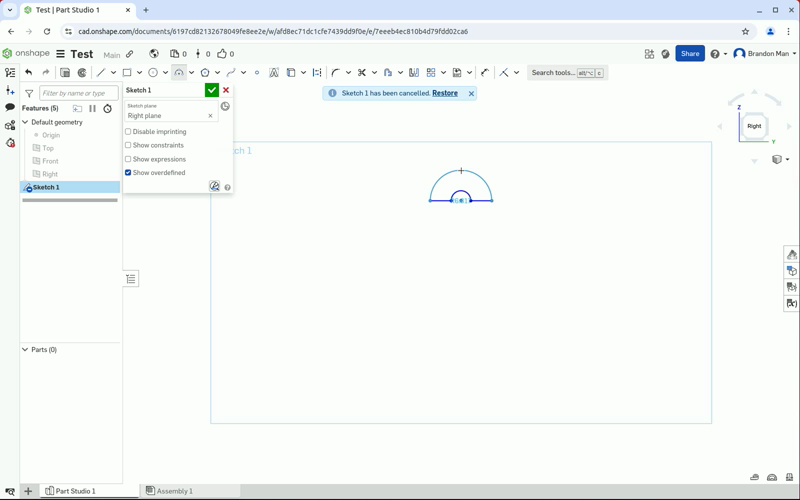
click(461, 170)
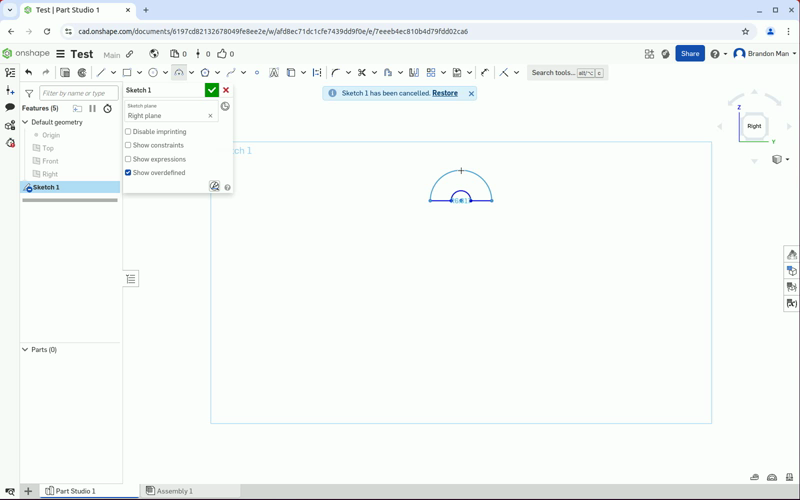
key_up(shift)
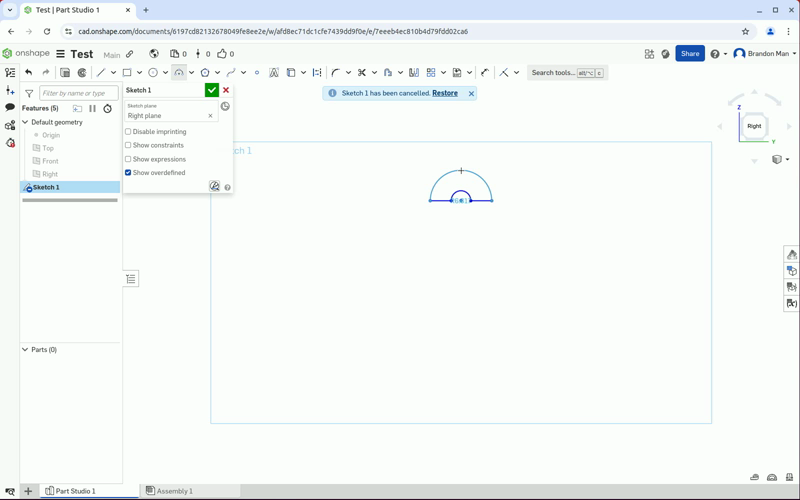
key(esc)
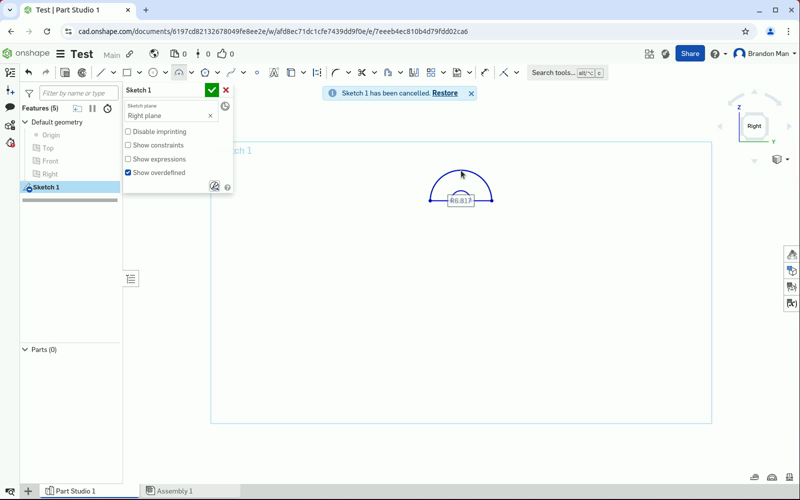
mouse_move(465, 186)
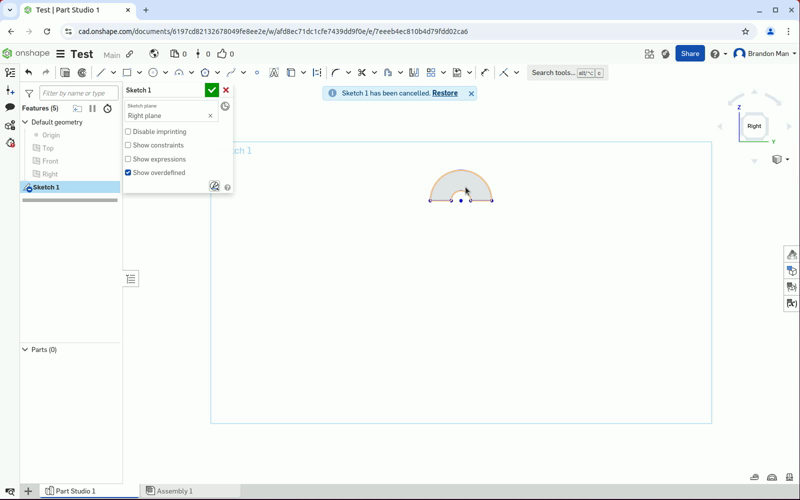
scroll(6)
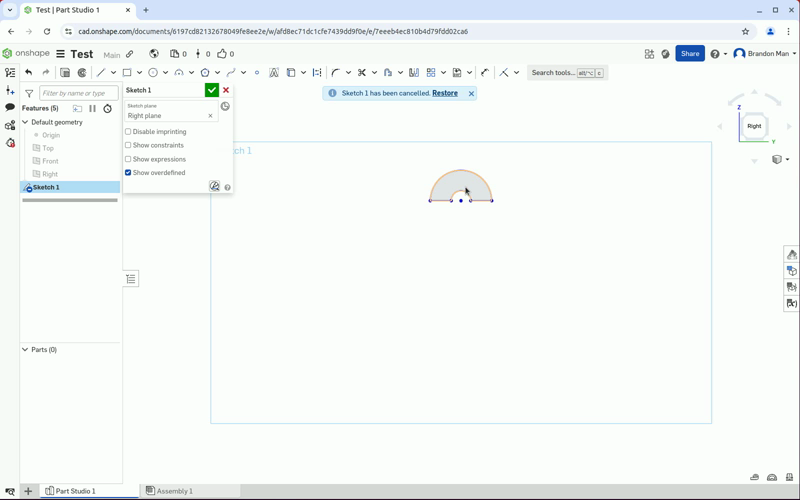
scroll(6)
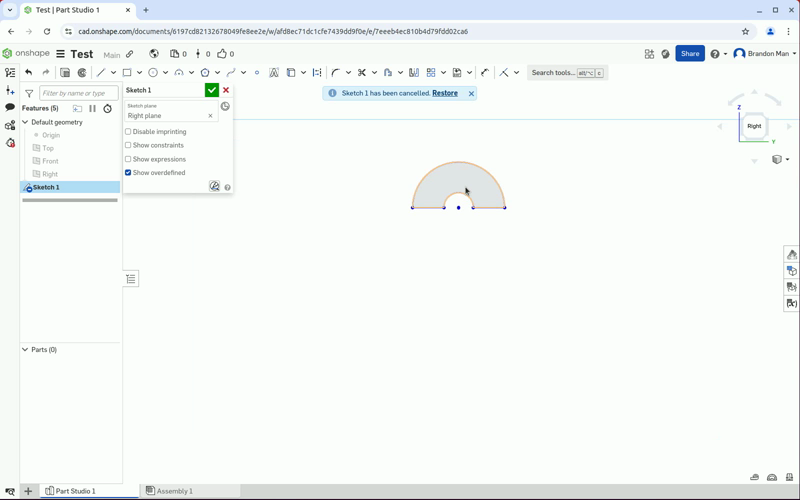
scroll(6)
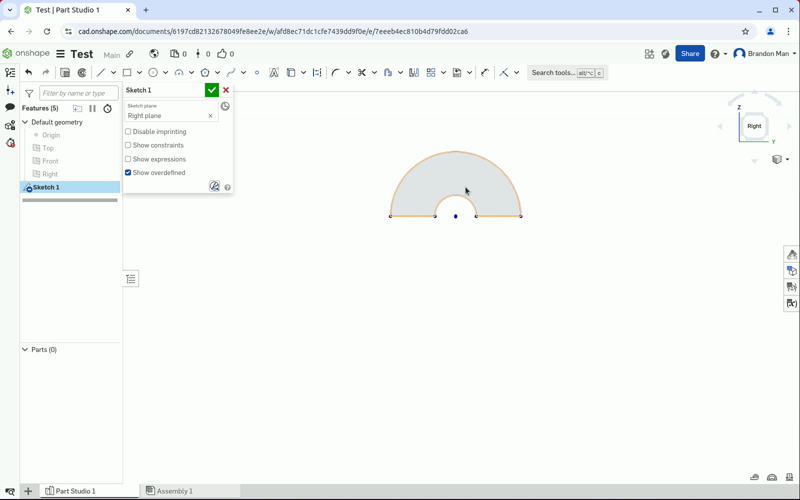
scroll(6)
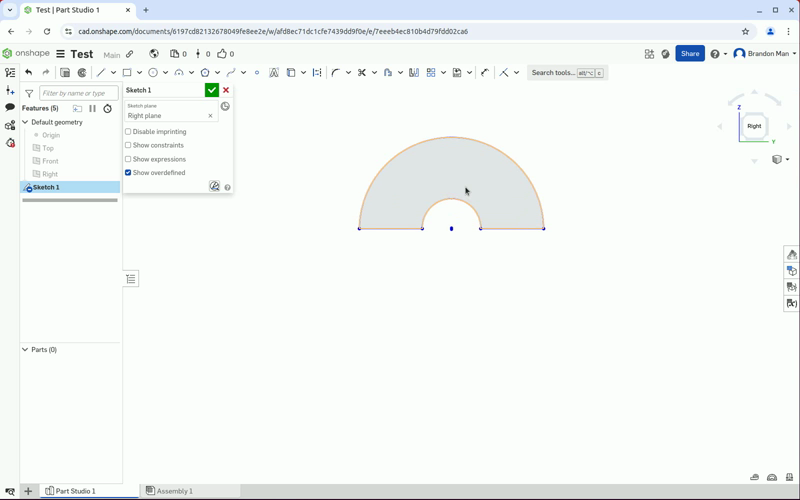
scroll(6)
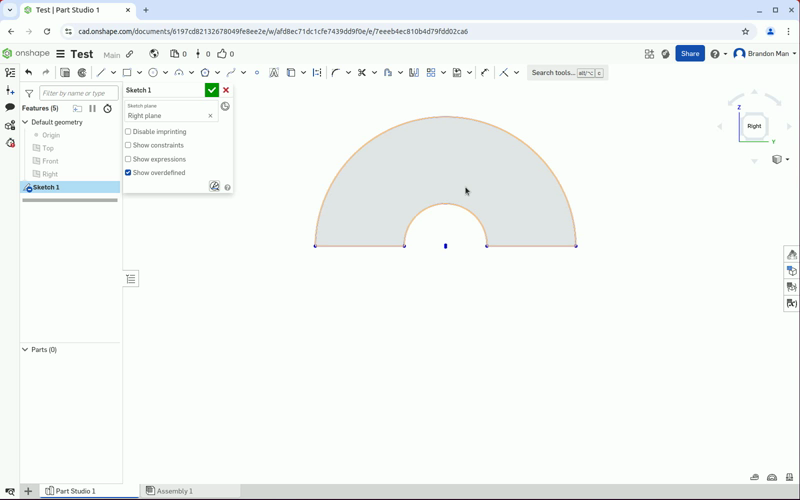
scroll(6)
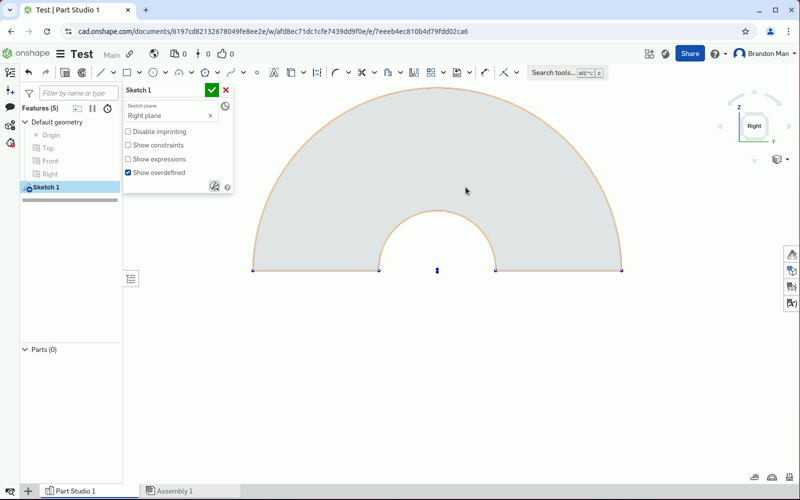
scroll(6)
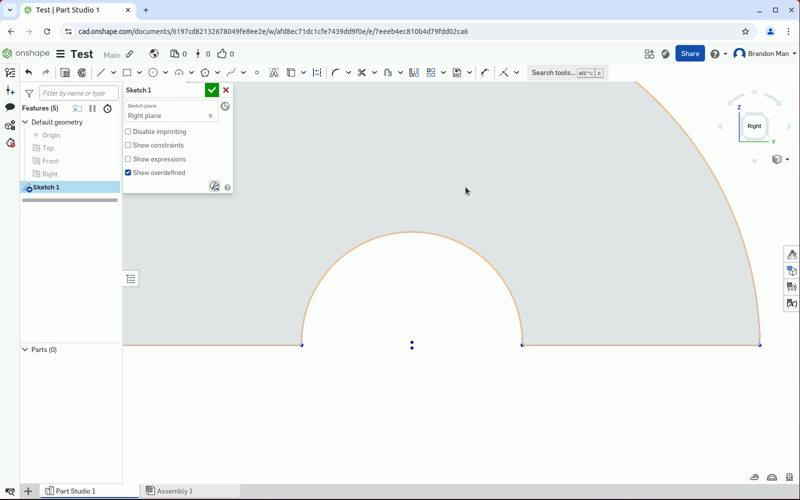
click(465, 186)
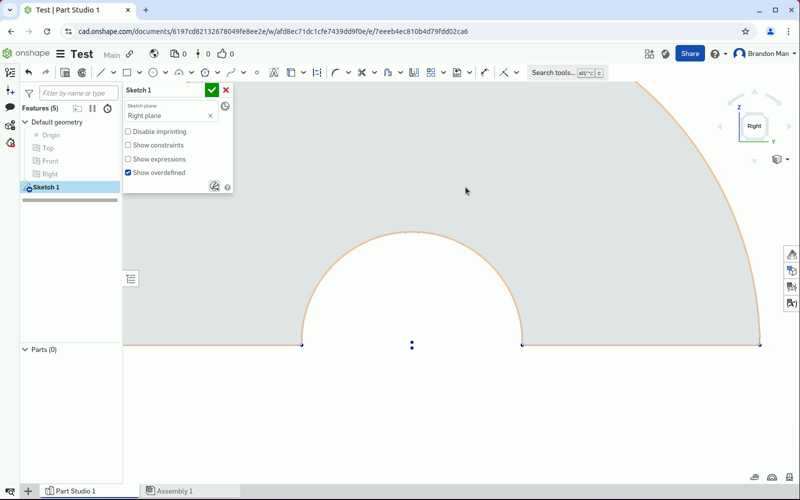
scroll(-6)
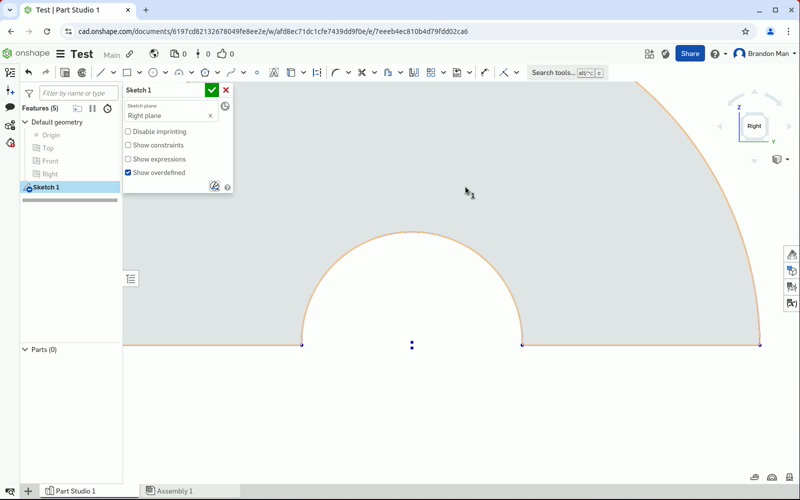
scroll(-6)
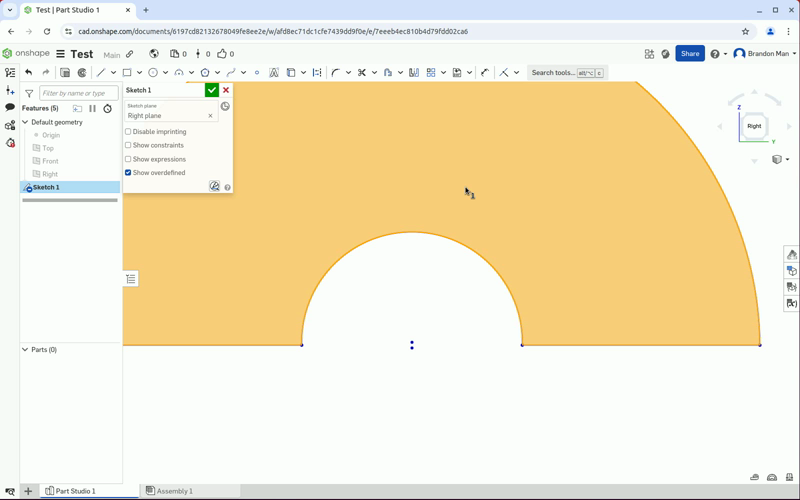
scroll(-6)
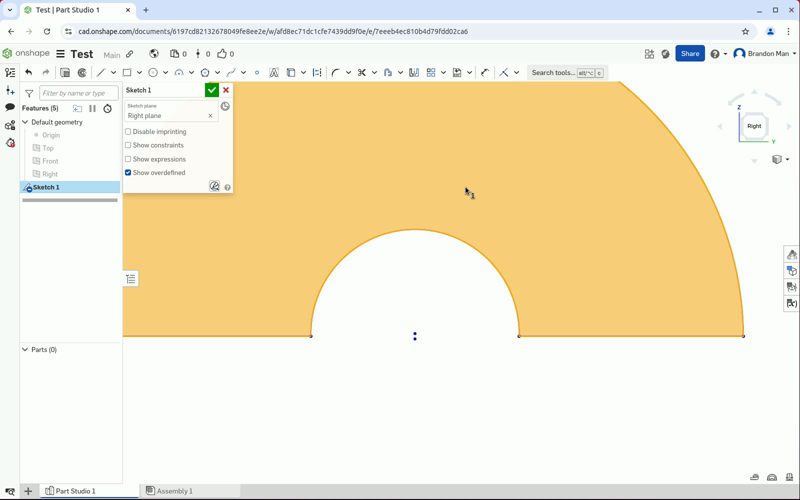
scroll(-6)
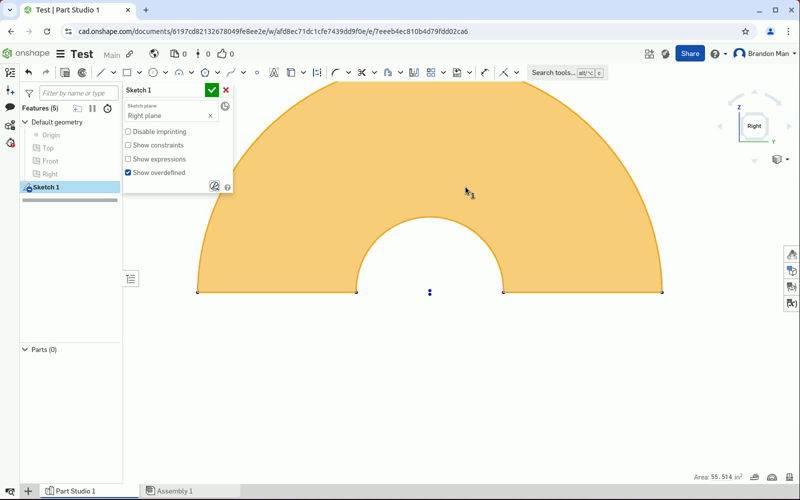
scroll(-6)
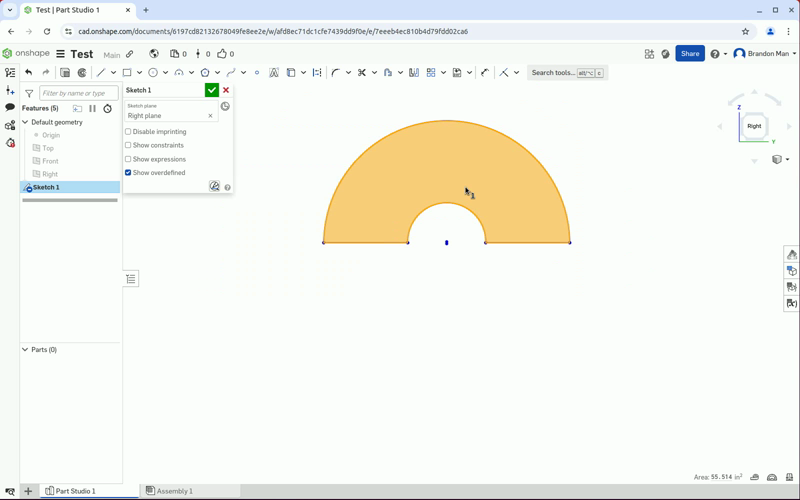
scroll(-6)
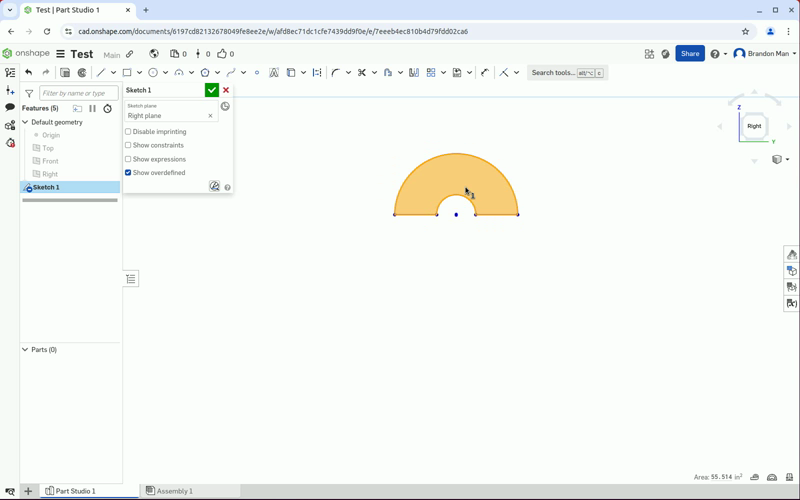
scroll(-6)
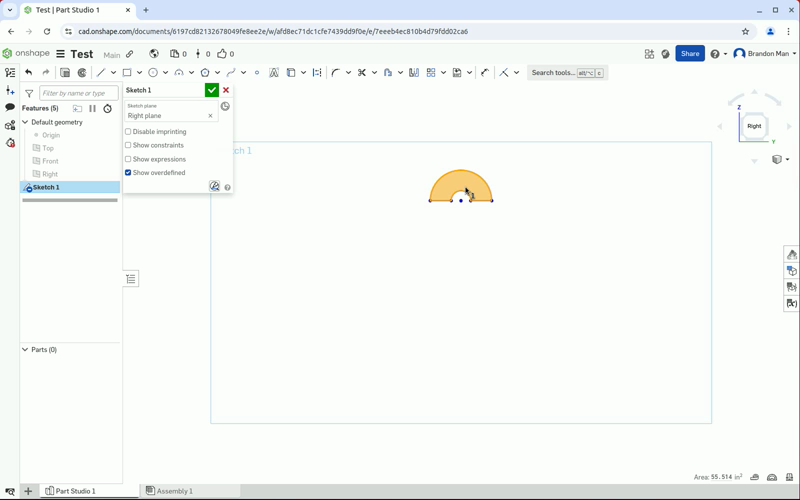
mouse_move(73, 352)
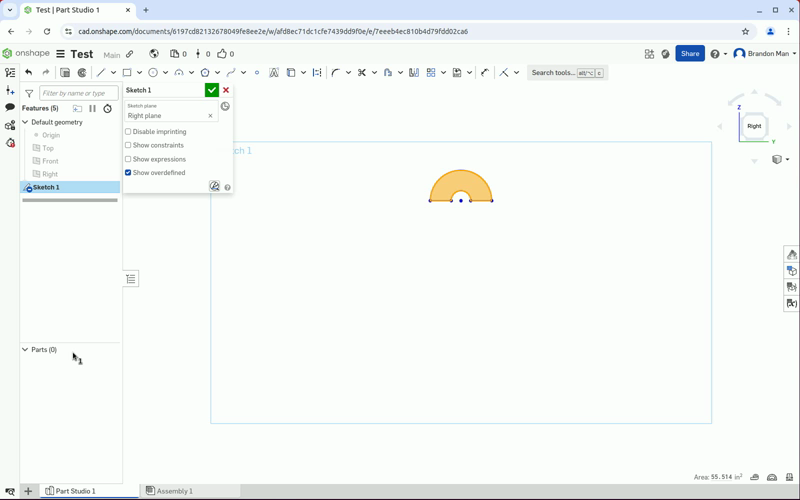
key(shift+y)
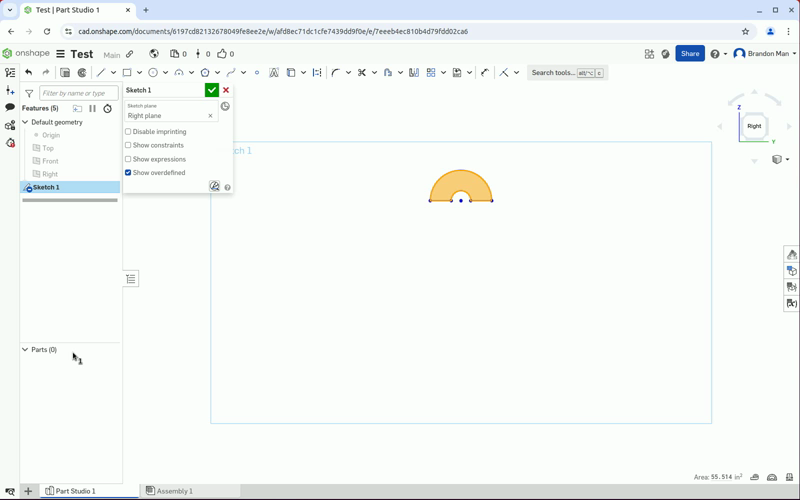
key(shift+e)
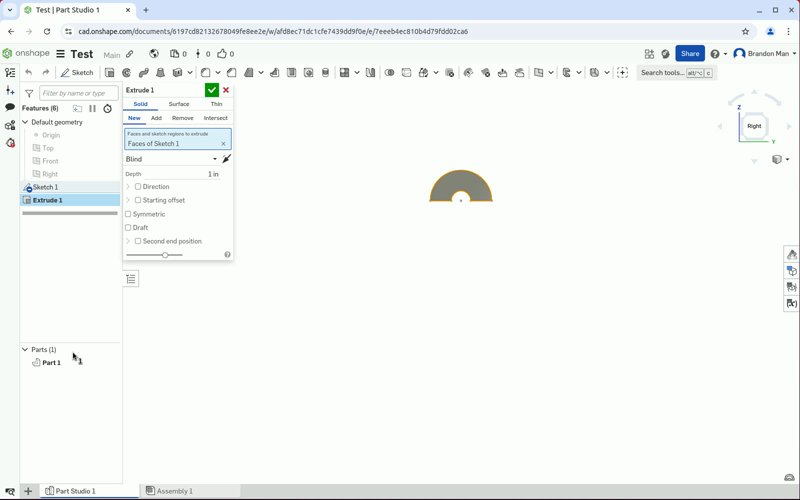
mouse_move(143, 106)
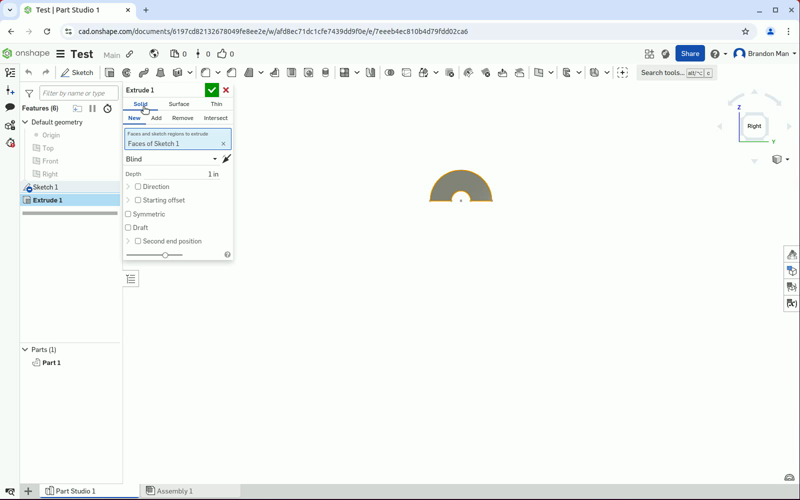
click(143, 106)
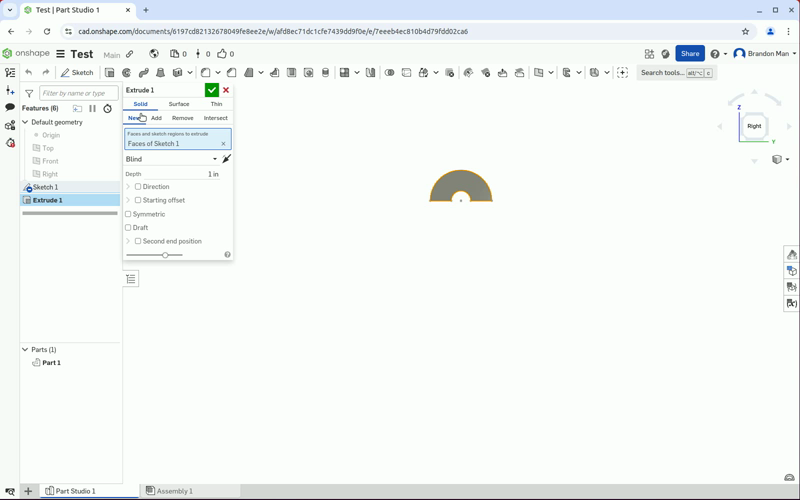
mouse_move(137, 120)
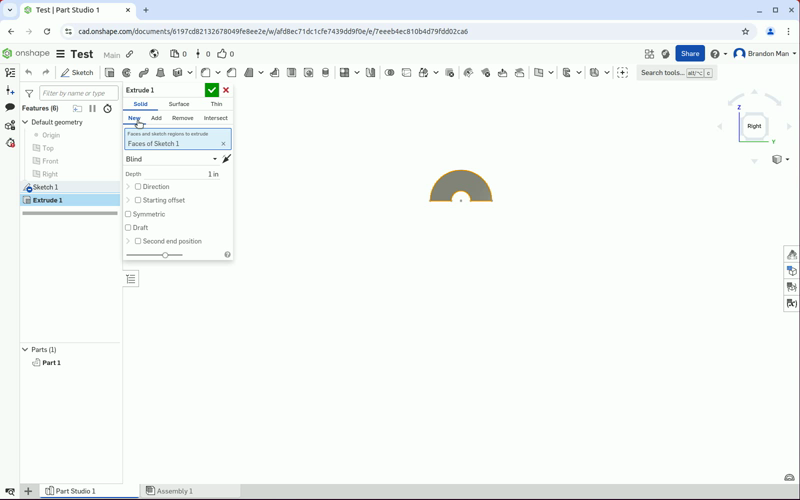
click(137, 120)
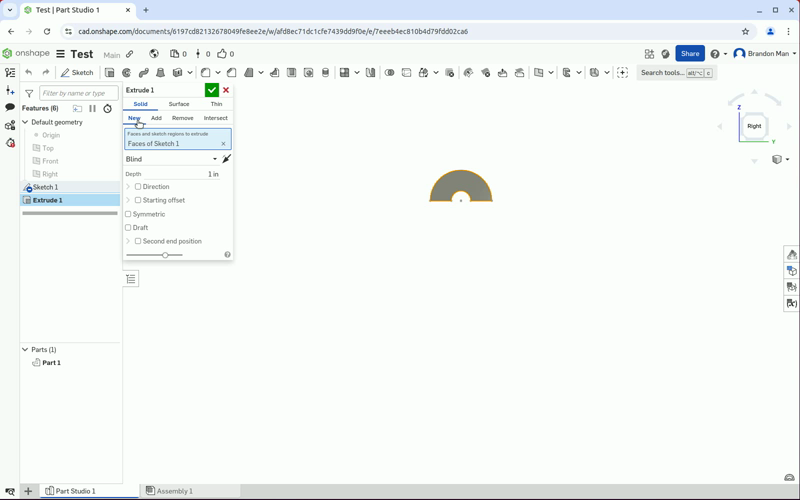
key(tab, 4)
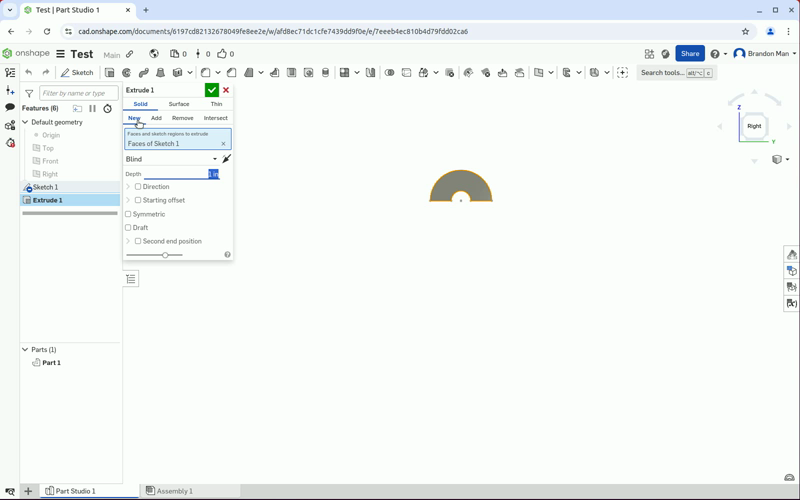
text(4.092)
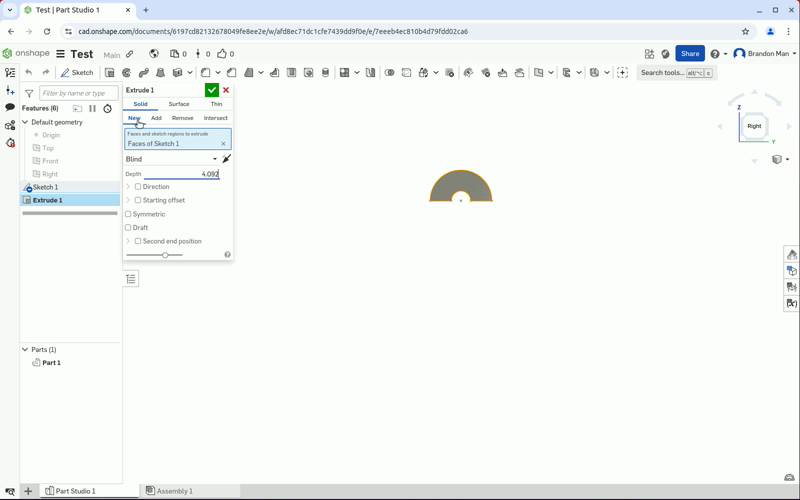
key(enter)
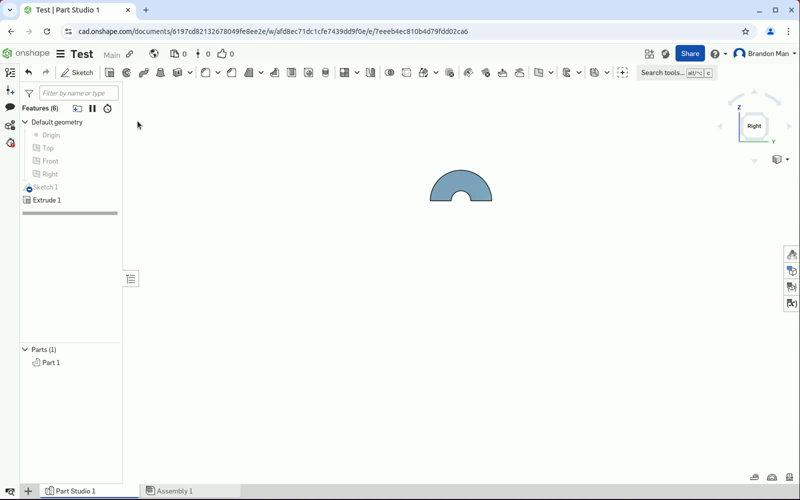
key(shift+h)
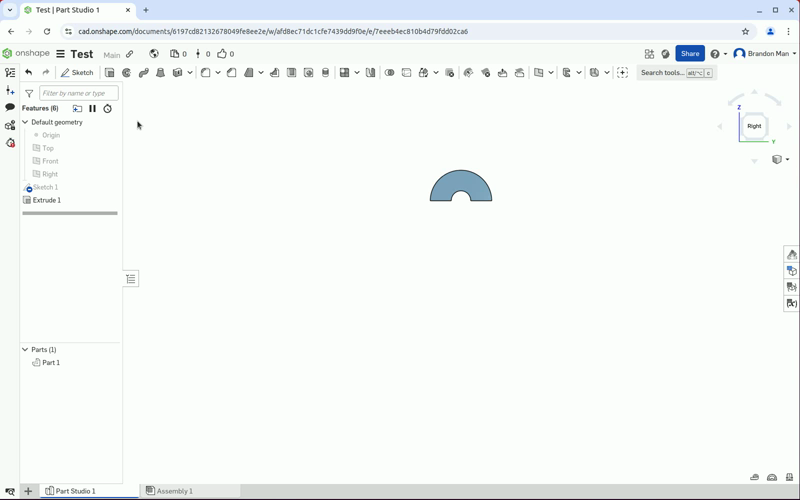
key(shift+h)
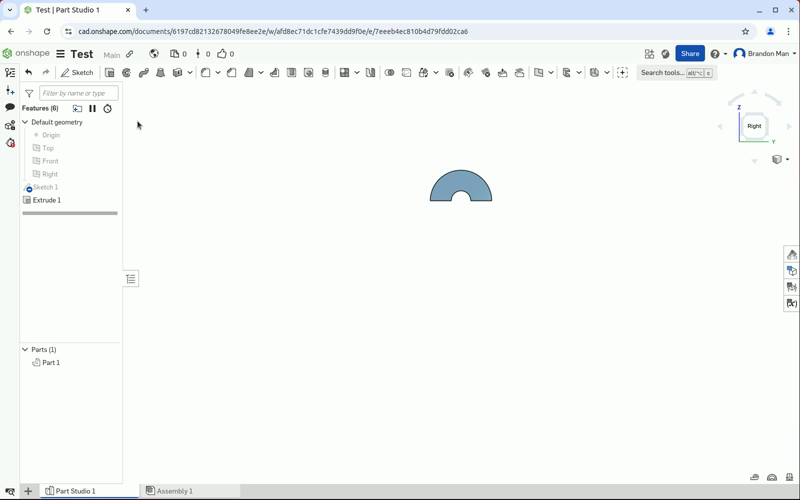
mouse_move(73, 189)
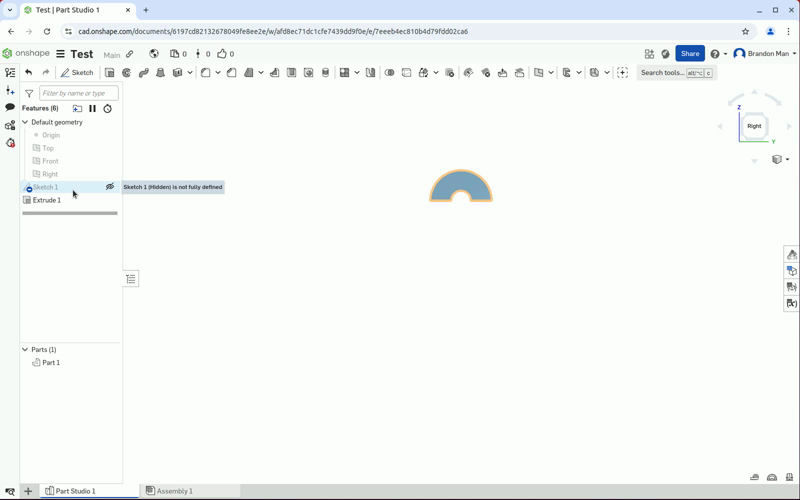
click(73, 189)
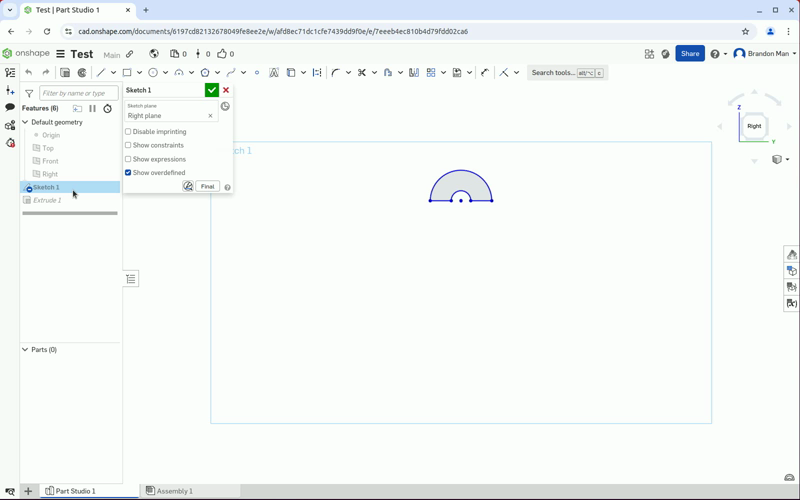
mouse_move(229, 92)
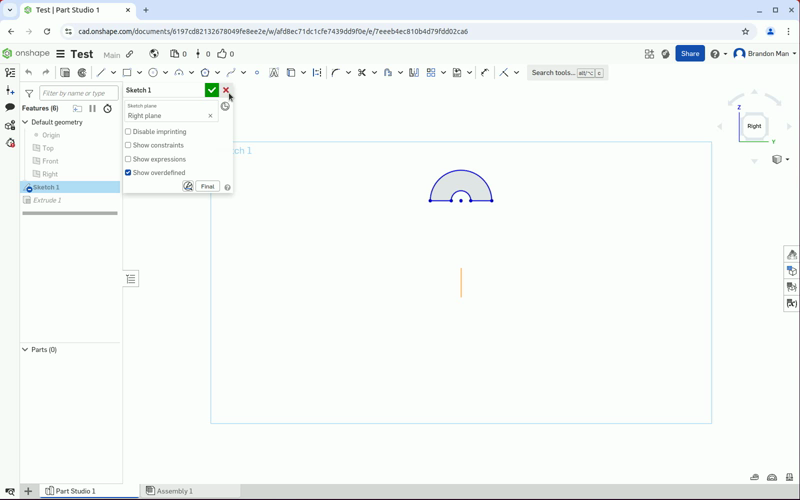
click(229, 92)
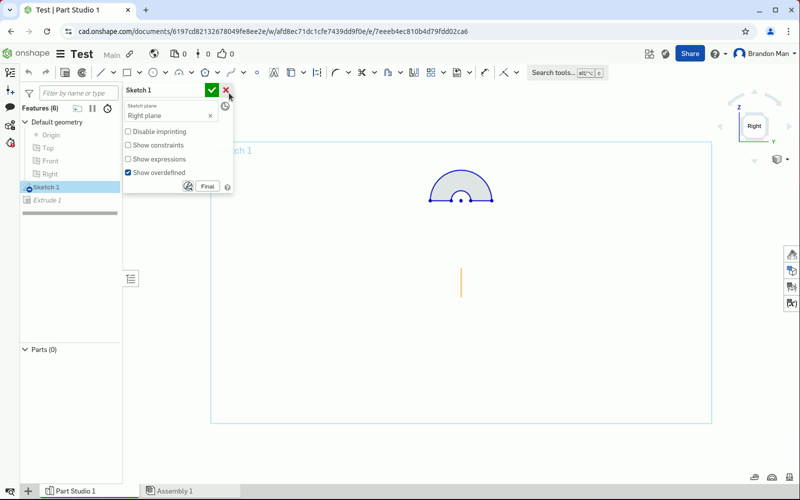
key(shift+s)
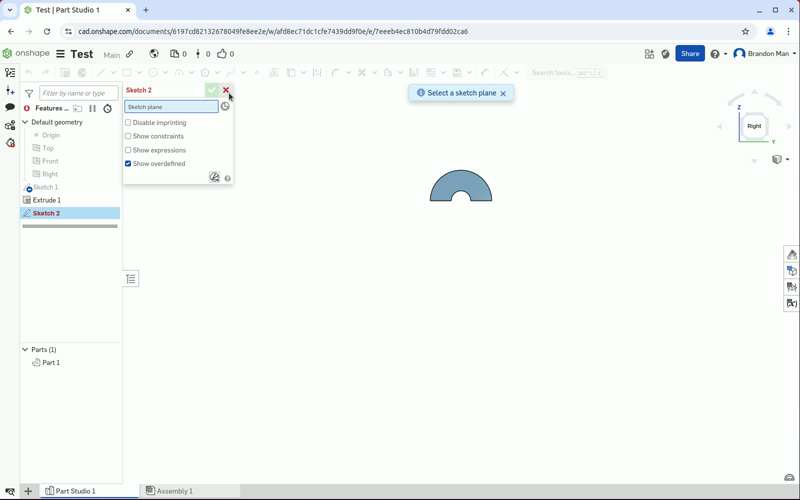
mouse_move(73, 176)
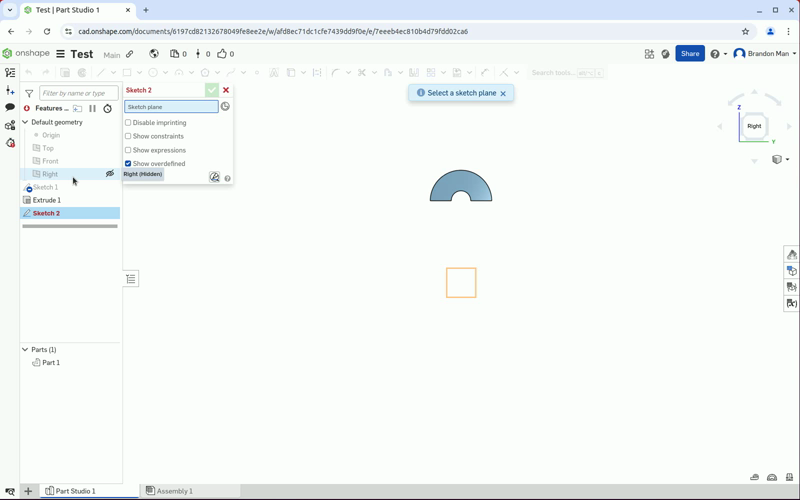
click(73, 176)
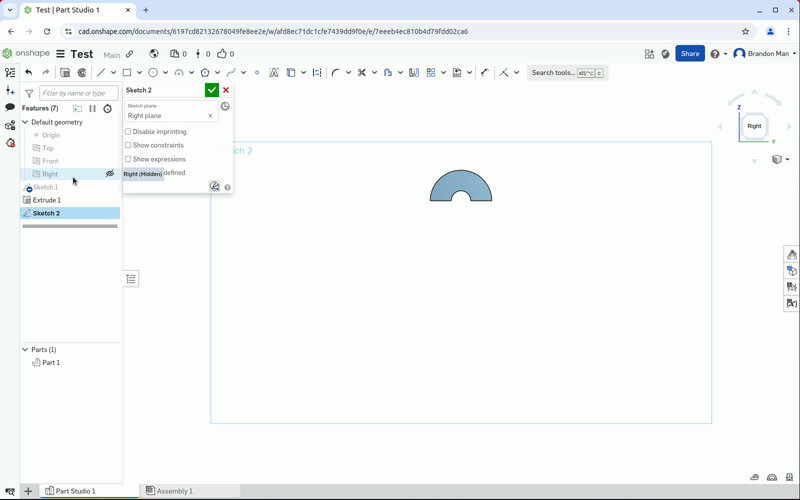
mouse_move(73, 352)
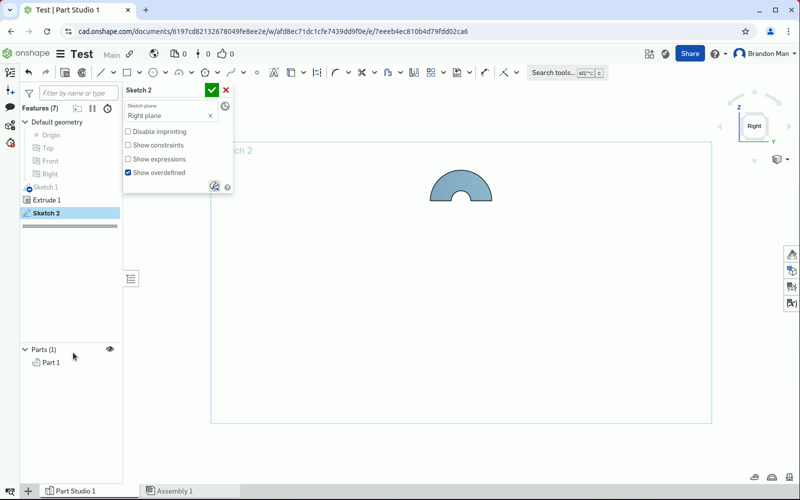
key(y)
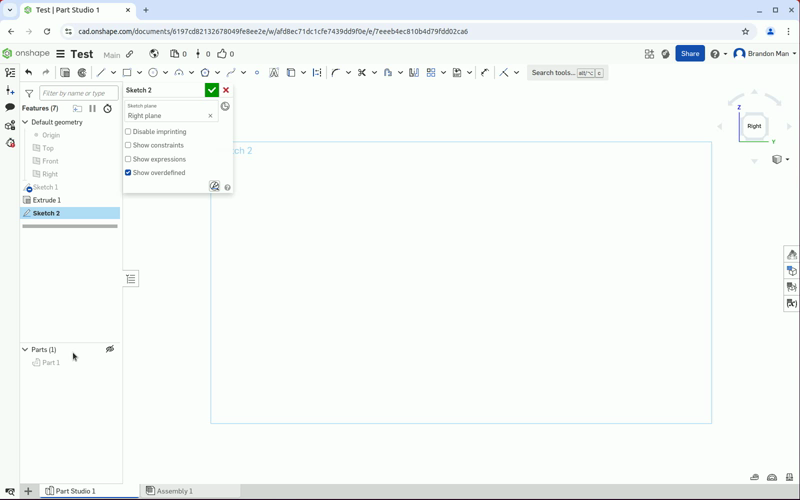
key(a)
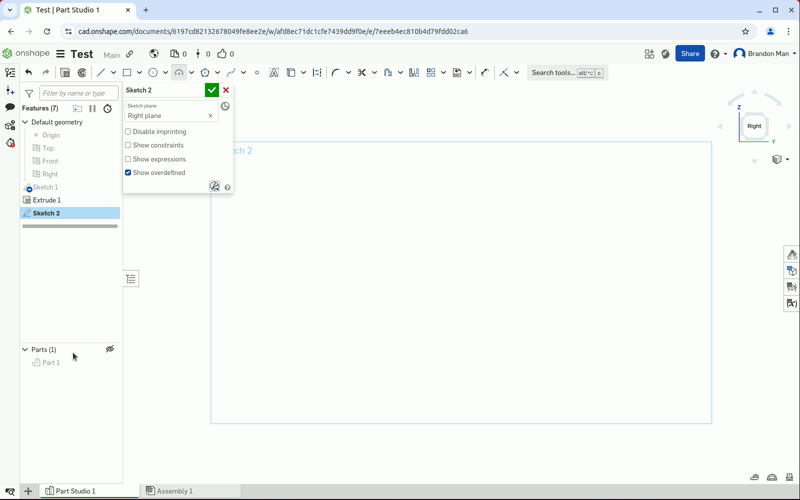
key_down(shift)
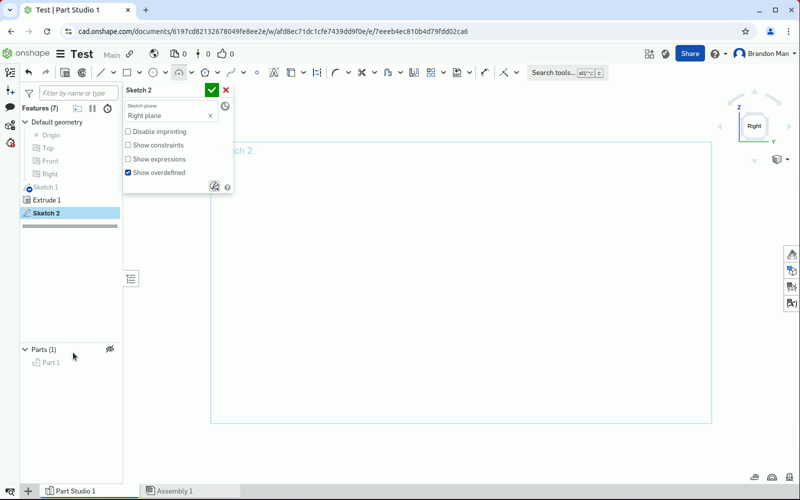
mouse_move(430, 282)
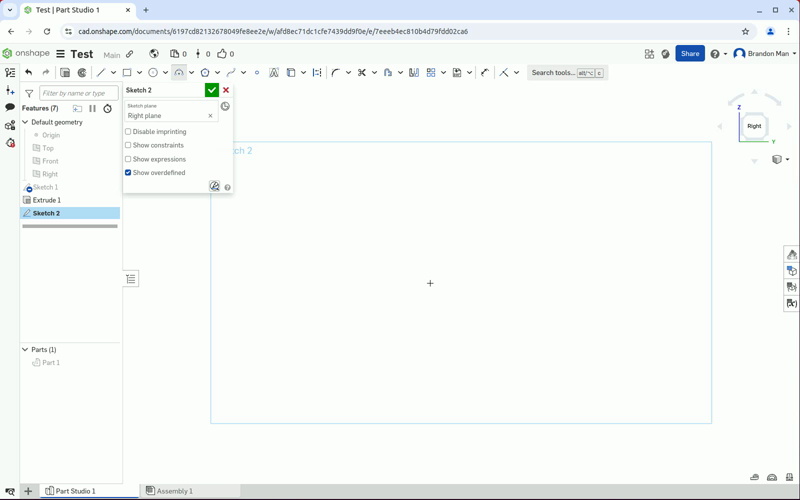
click(430, 282)
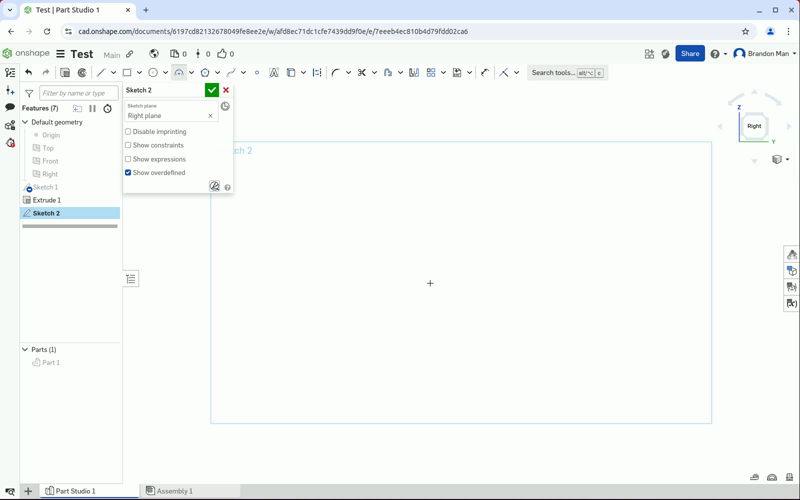
key_up(shift)
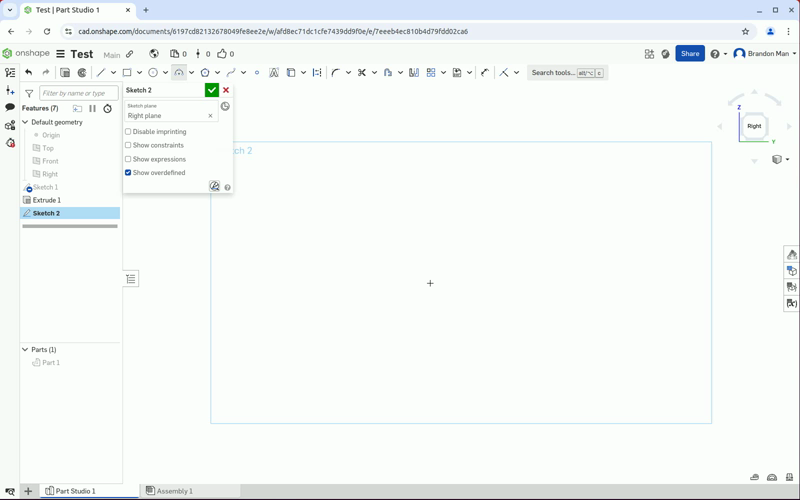
key_down(shift)
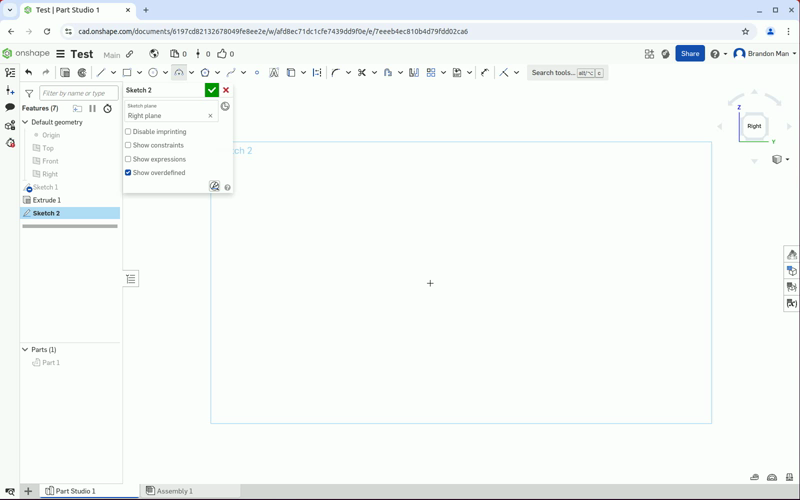
mouse_move(492, 282)
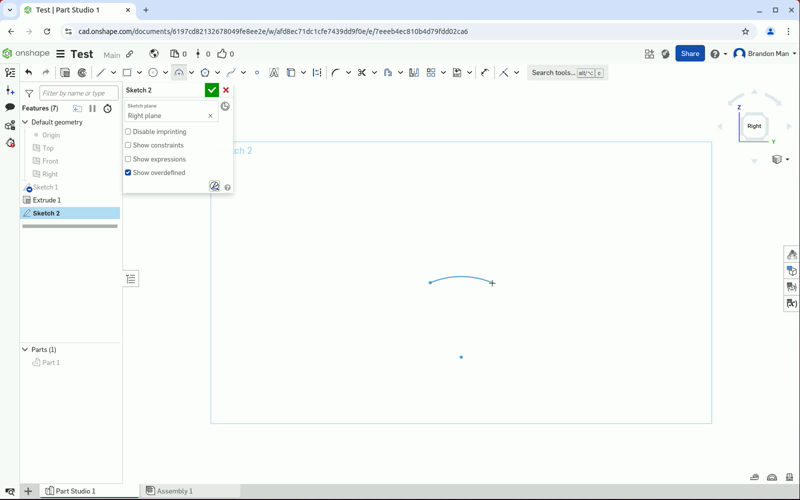
click(492, 282)
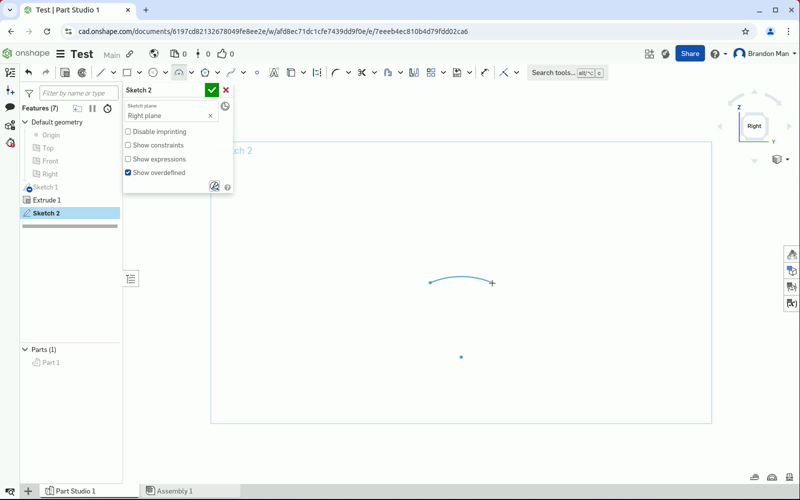
mouse_move(461, 313)
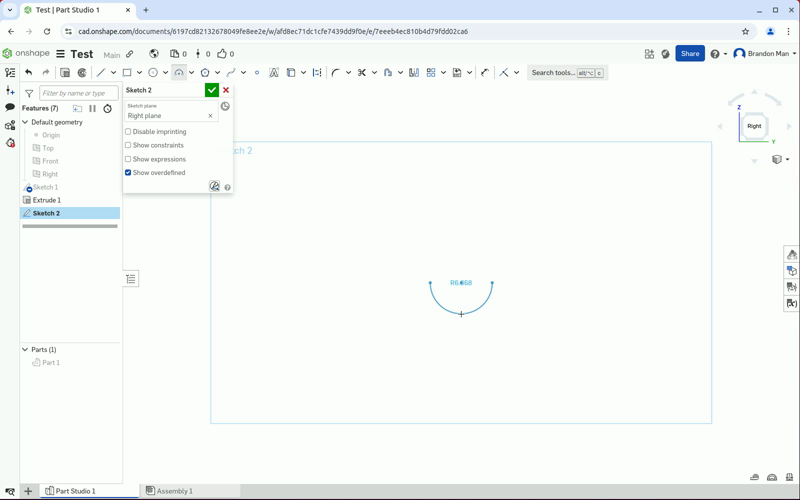
click(461, 313)
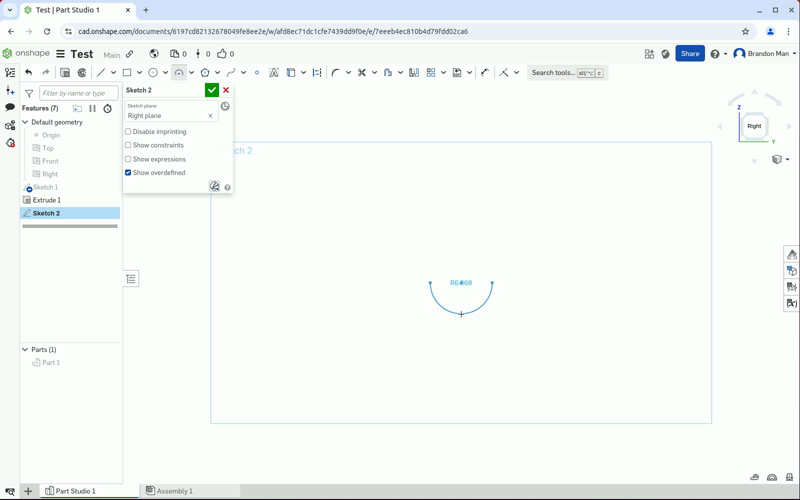
key_up(shift)
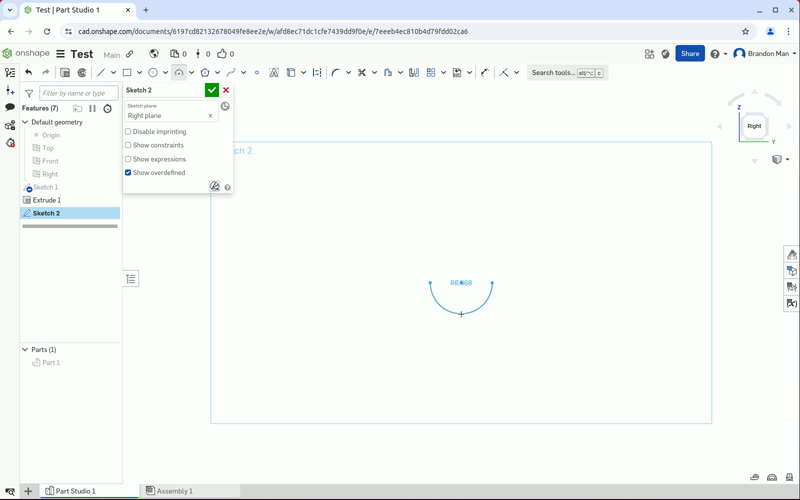
key(esc)
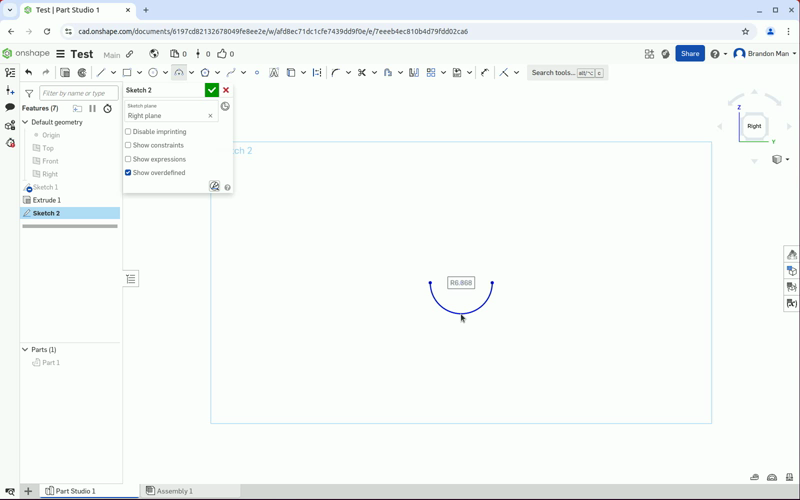
key(l)
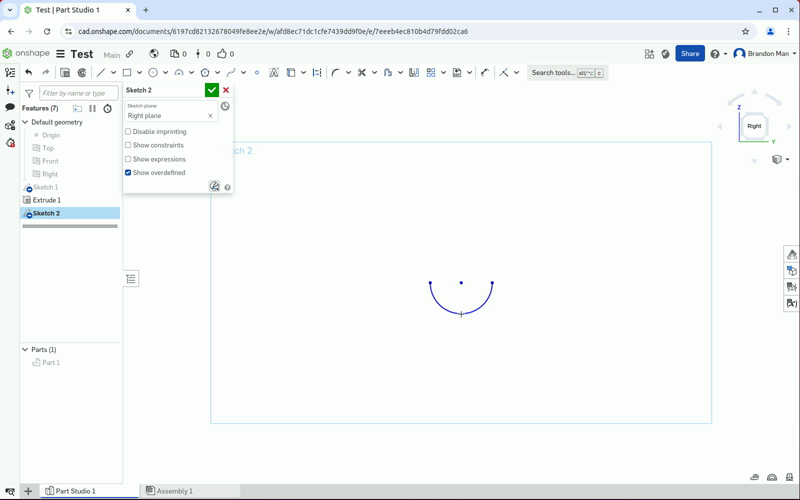
mouse_move(492, 282)
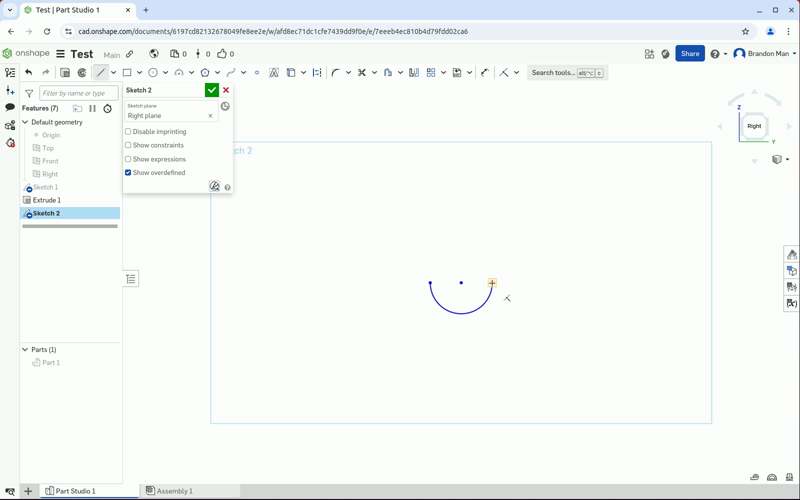
click(492, 282)
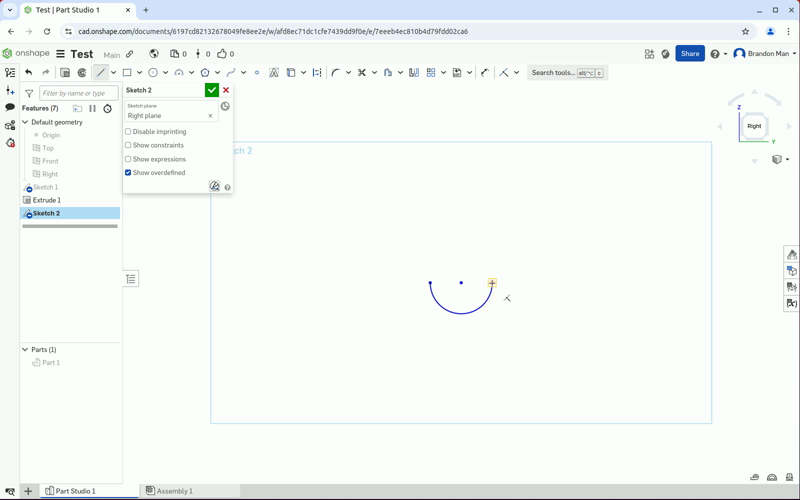
key_down(shift)
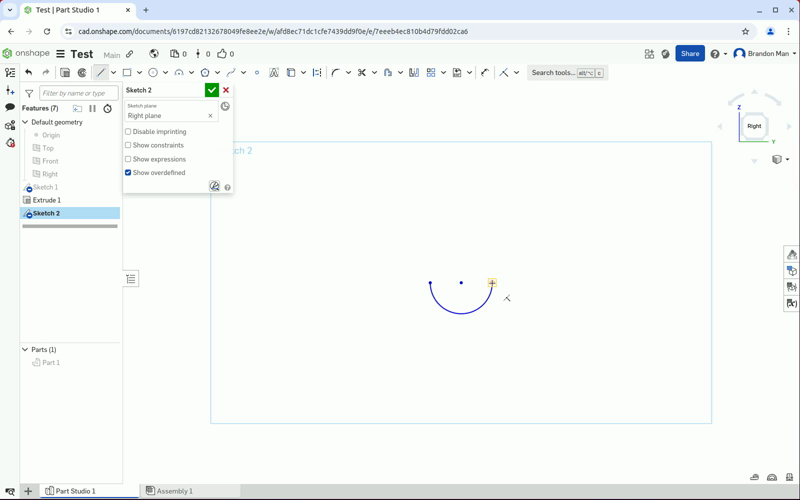
mouse_move(492, 200)
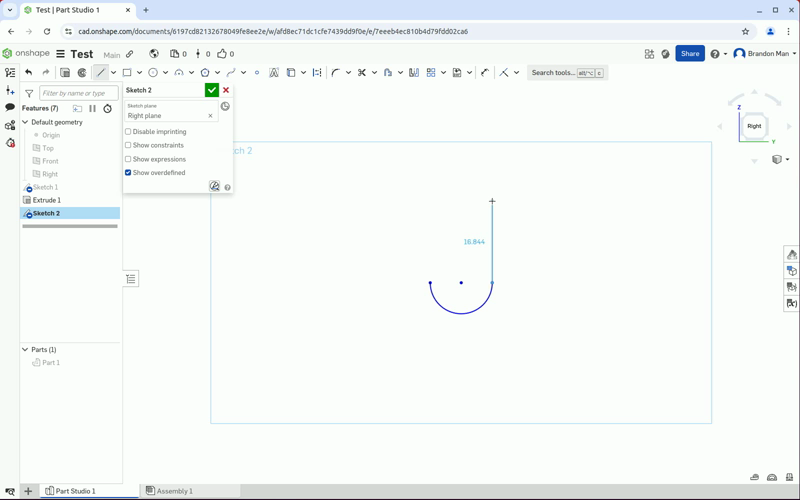
click(492, 200)
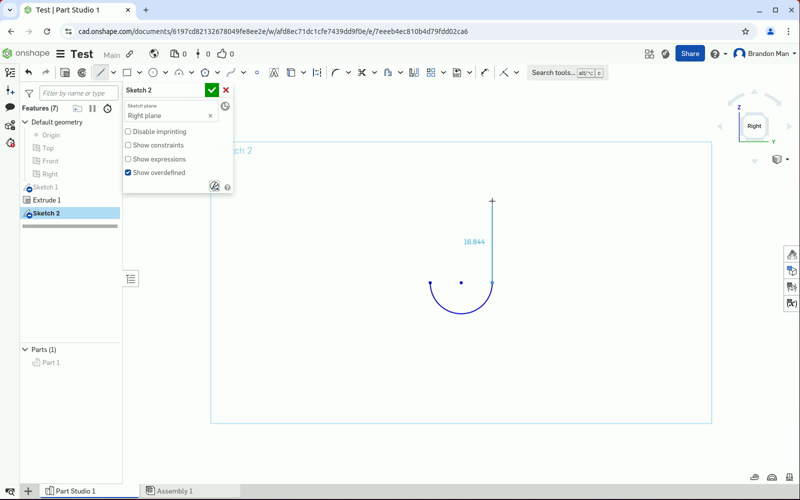
key_up(shift)
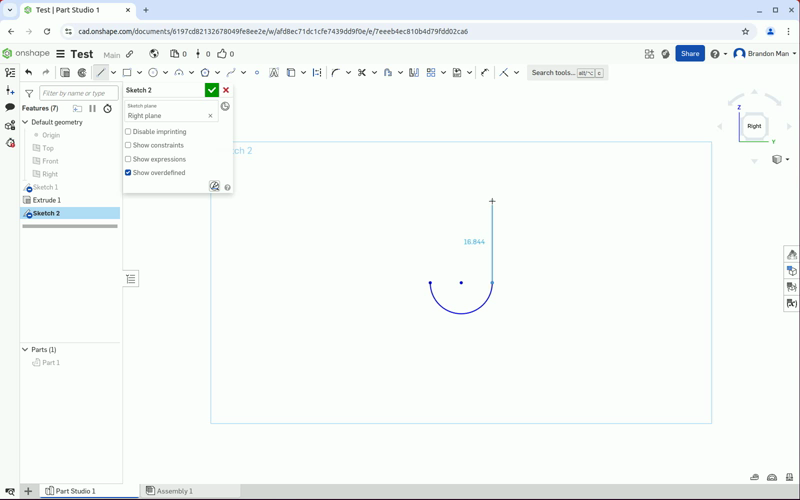
key_down(shift)
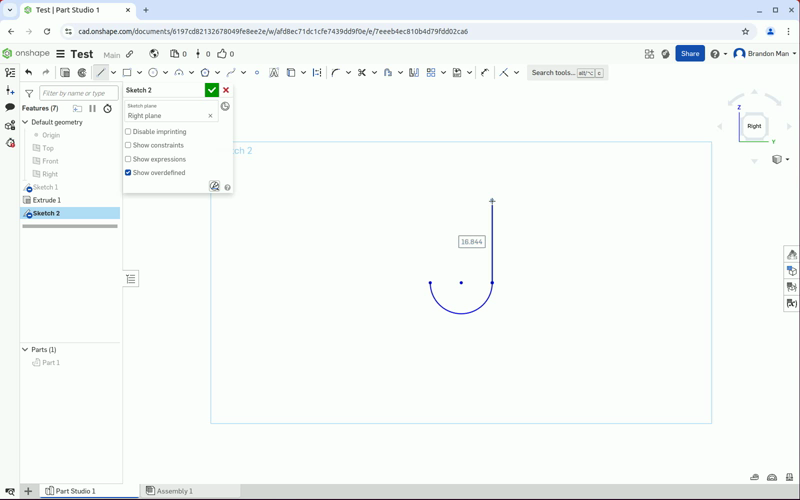
mouse_move(522, 200)
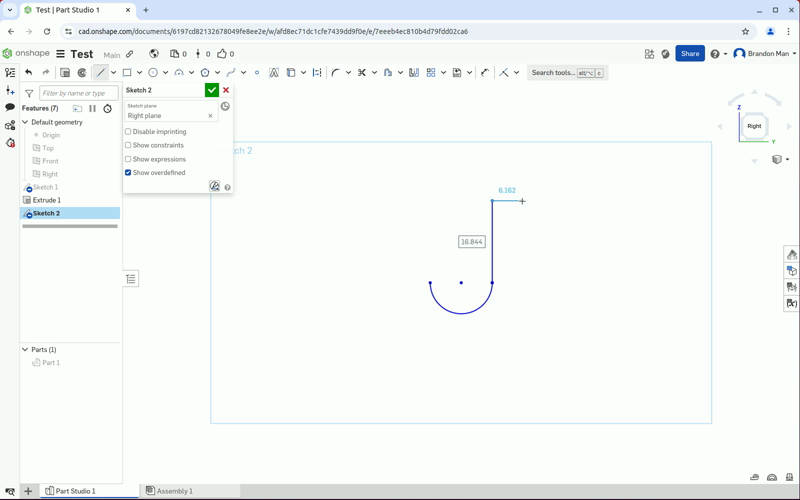
mouse_move(471, 200)
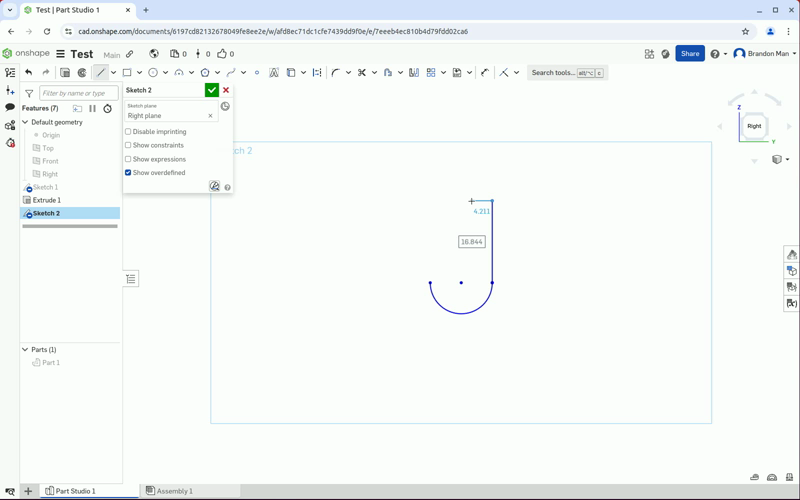
click(471, 200)
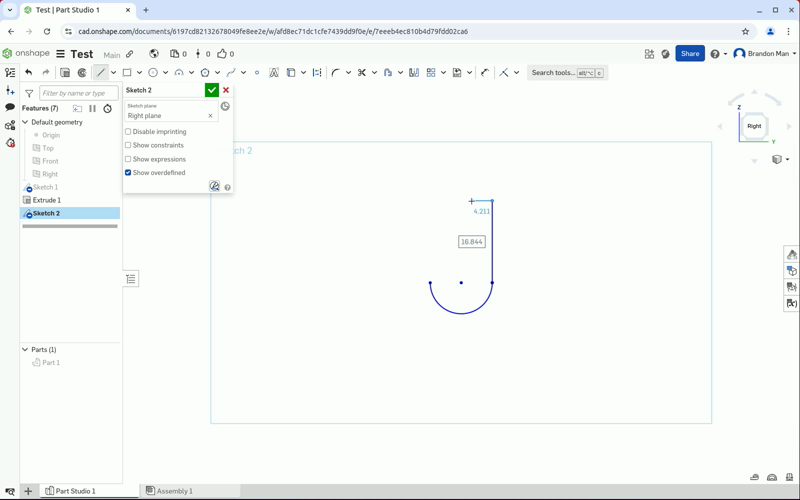
key_up(shift)
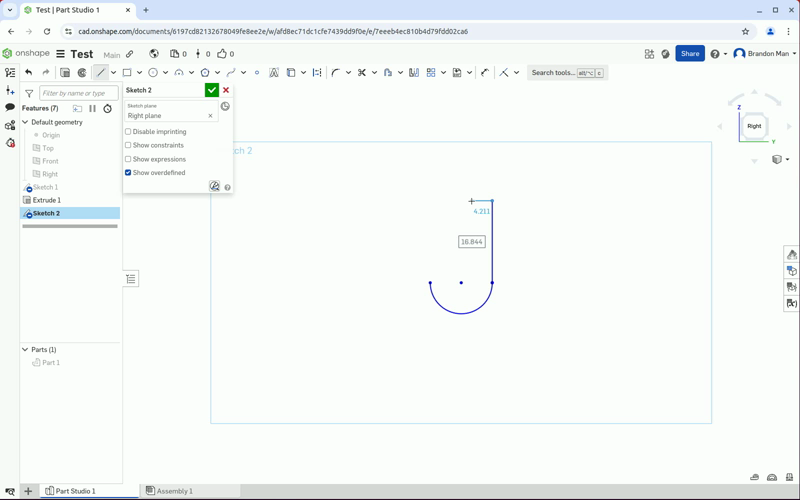
key(esc)
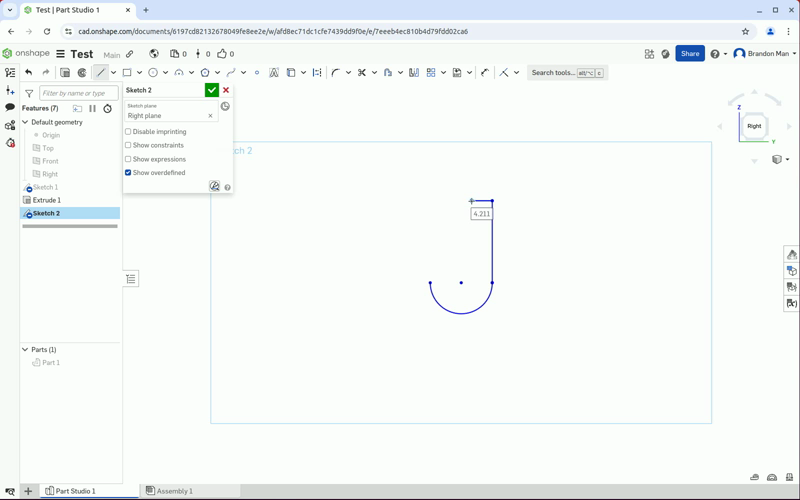
key(a)
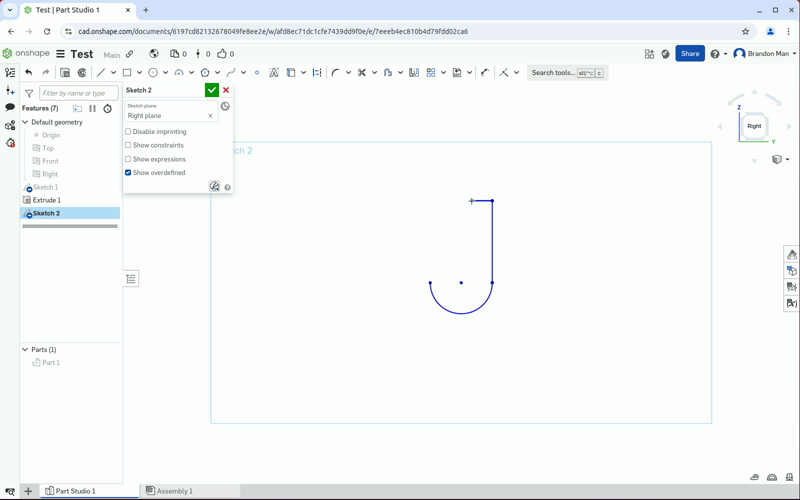
mouse_move(471, 200)
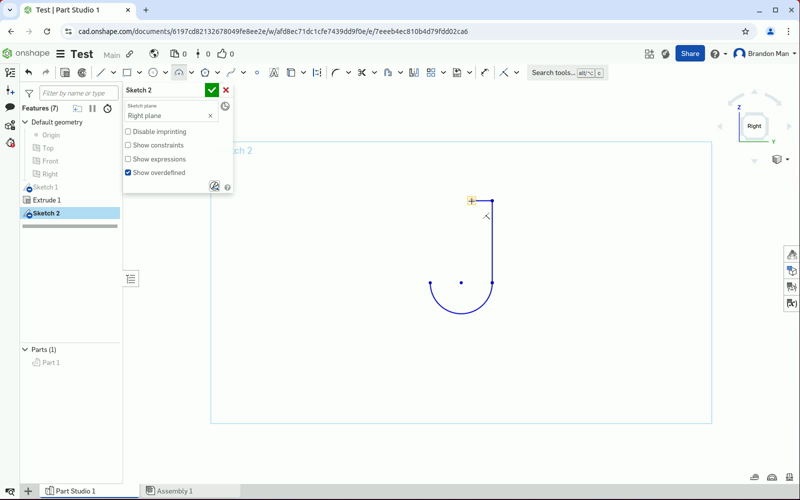
click(471, 200)
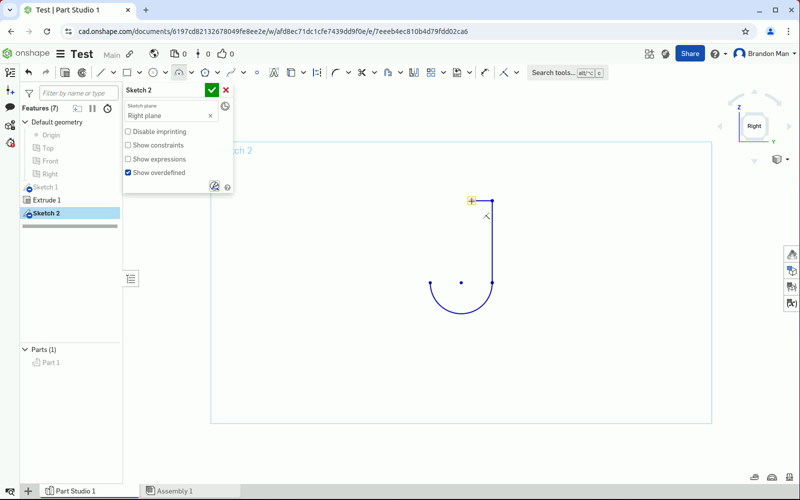
key_down(shift)
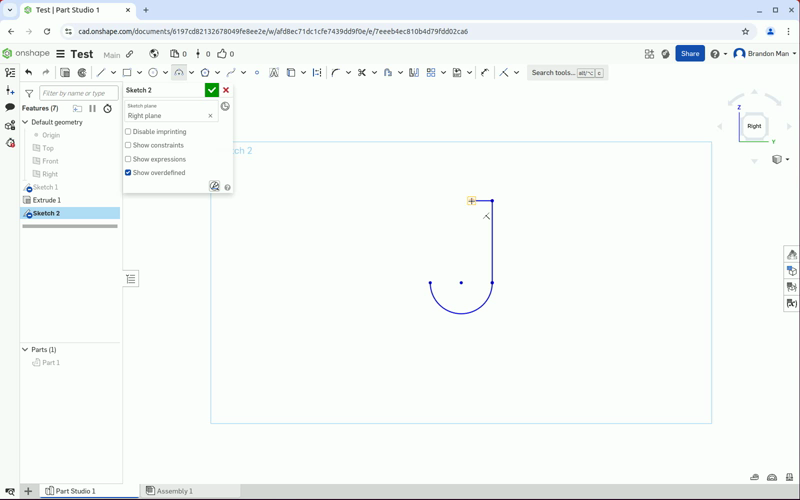
mouse_move(451, 200)
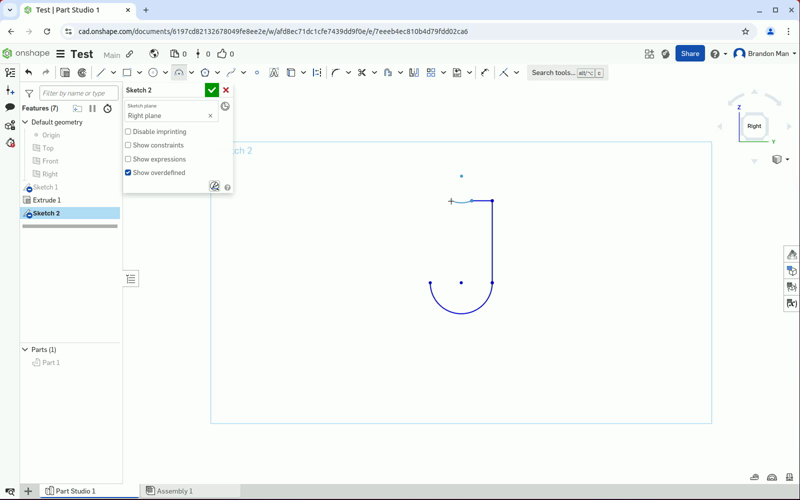
click(451, 200)
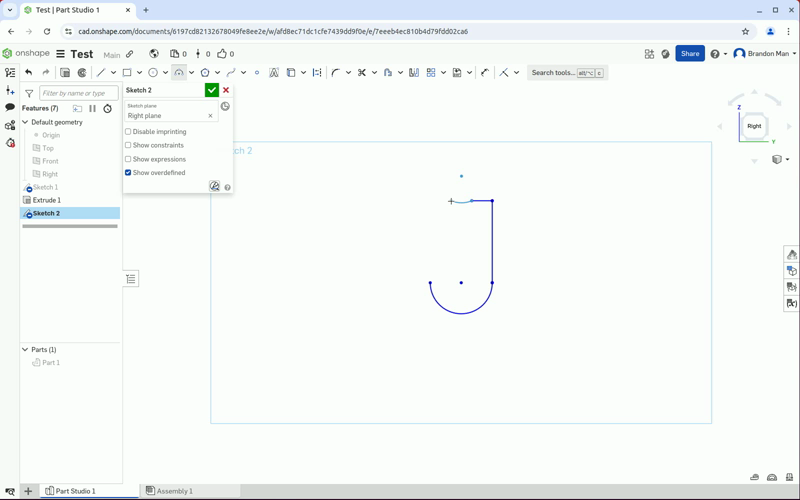
mouse_move(461, 210)
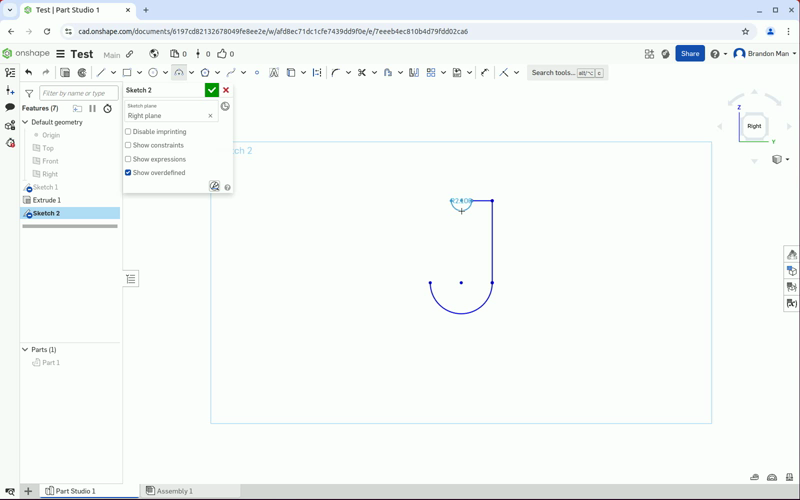
click(461, 210)
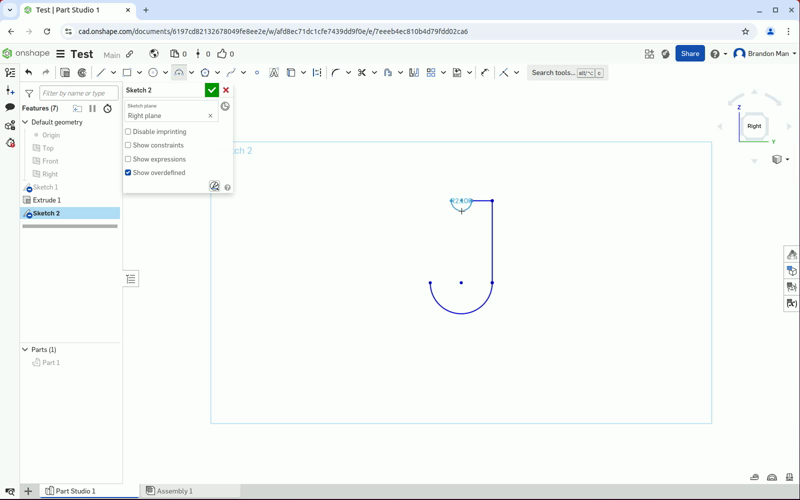
key_up(shift)
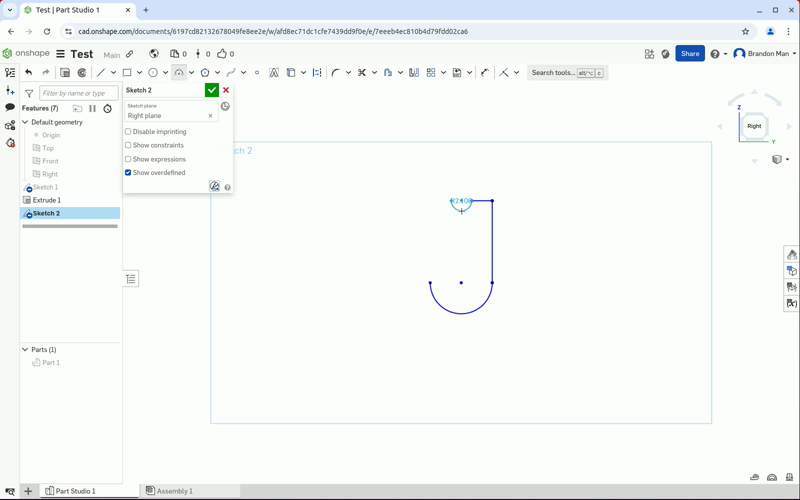
key(esc)
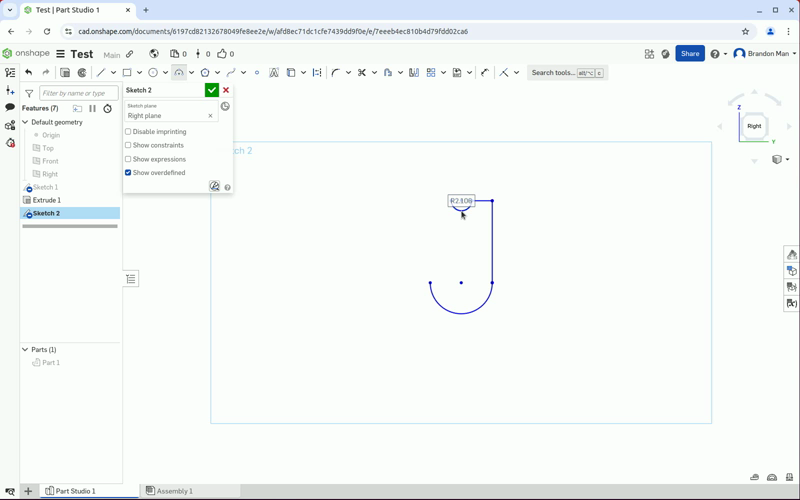
key(l)
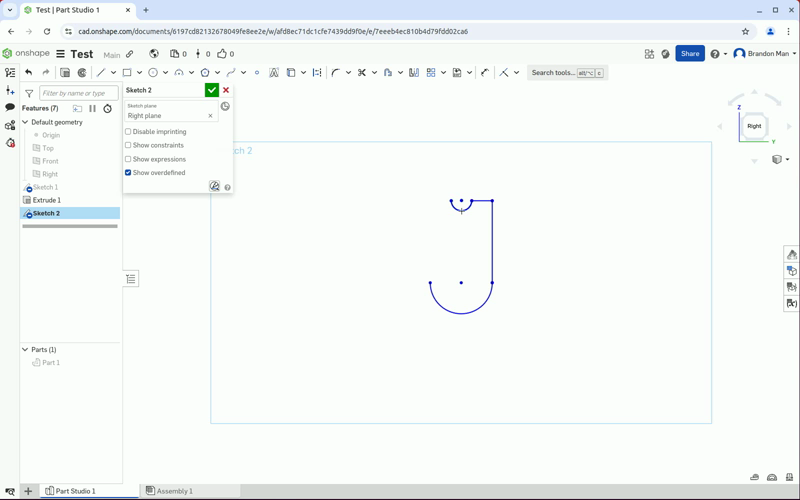
mouse_move(451, 200)
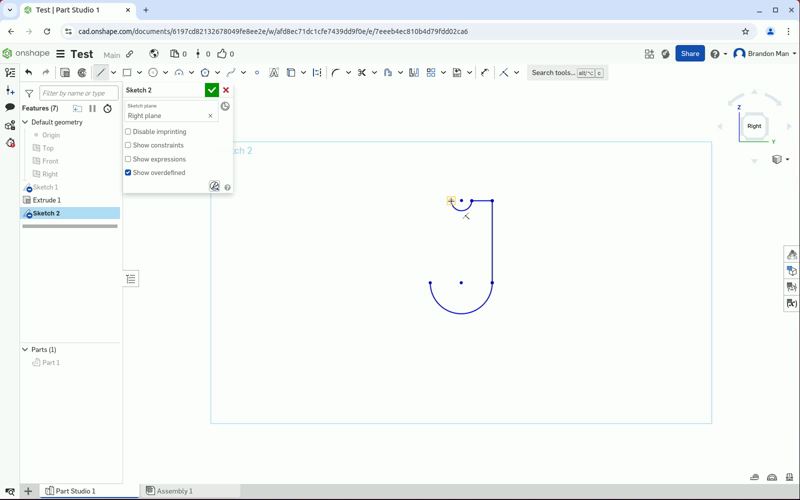
click(451, 200)
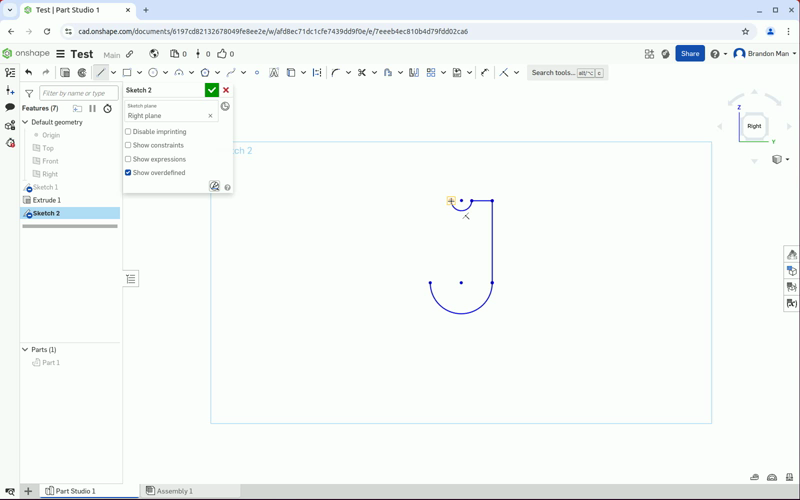
key_down(shift)
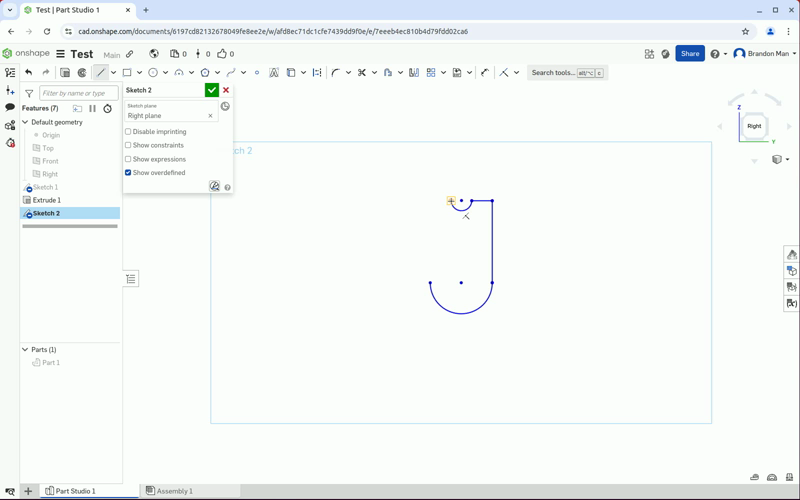
mouse_move(481, 200)
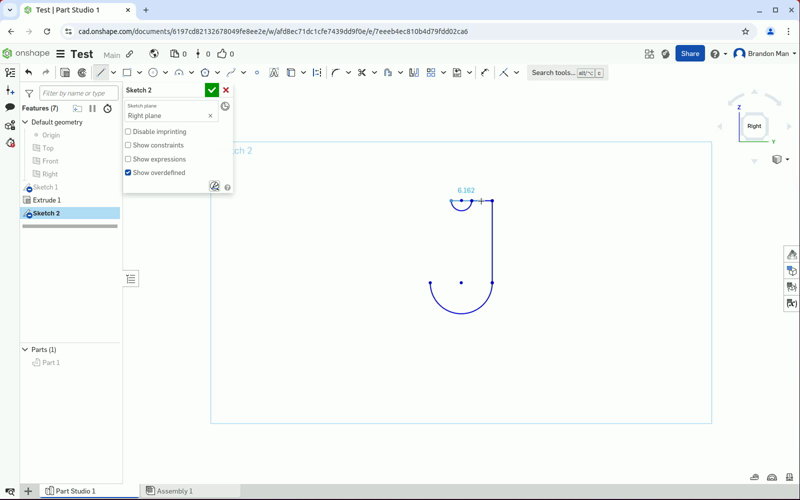
mouse_move(430, 200)
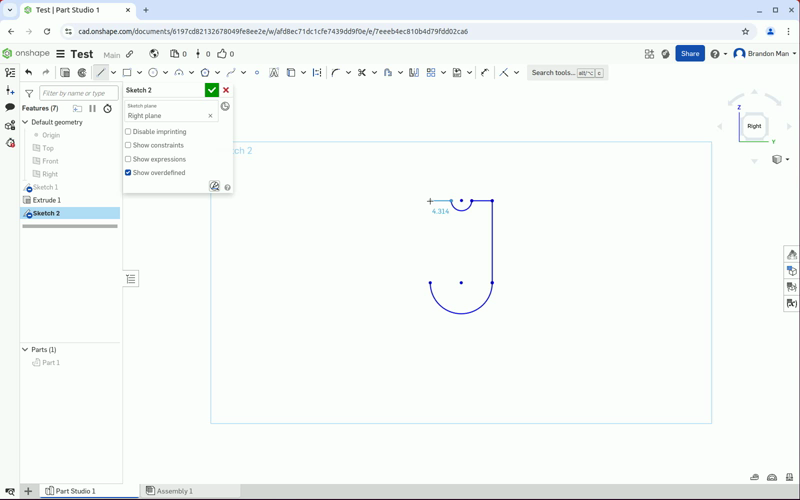
click(430, 200)
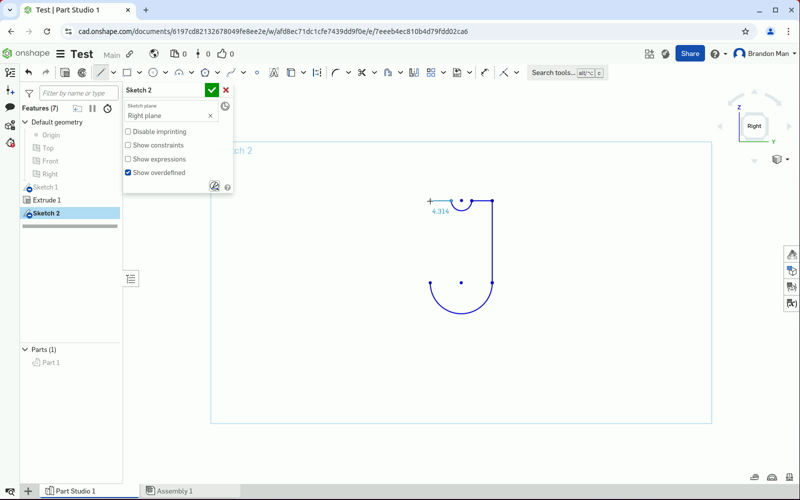
key_up(shift)
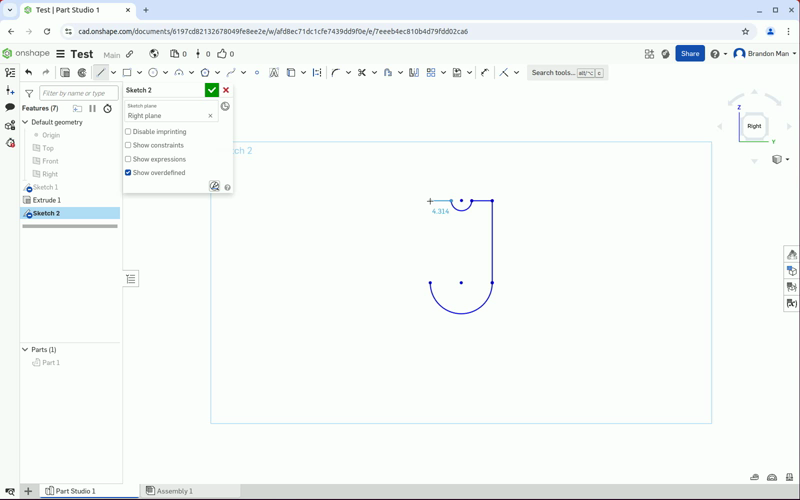
key_down(shift)
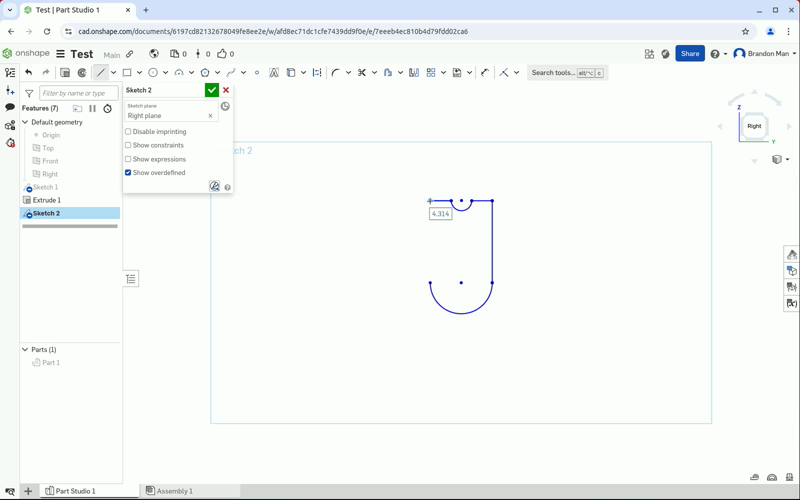
mouse_move(430, 282)
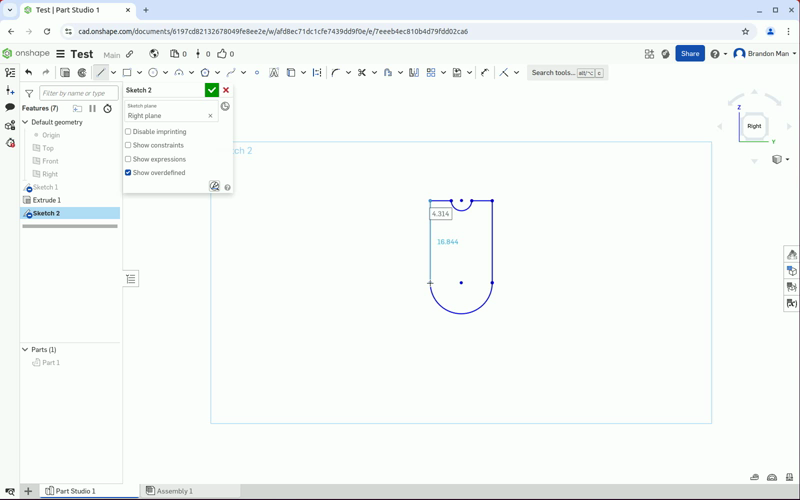
key_up(shift)
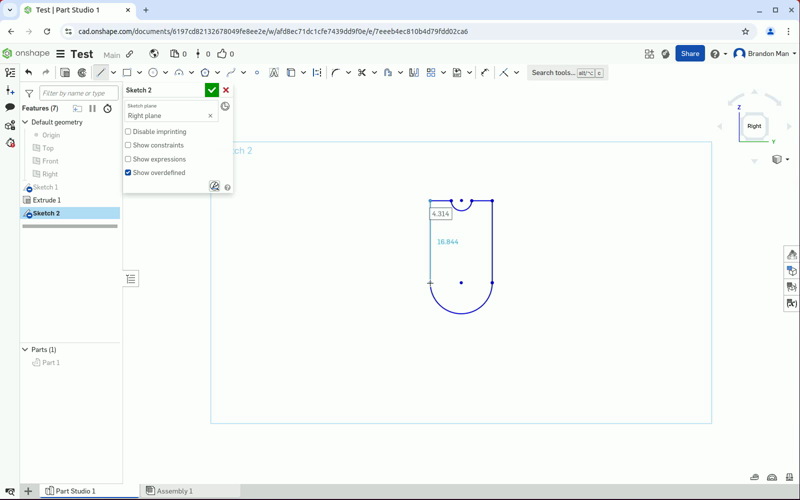
click(430, 282)
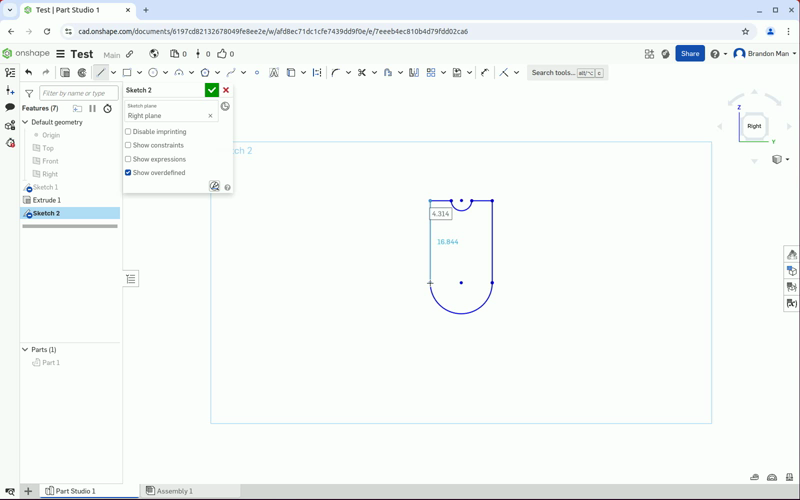
key(esc)
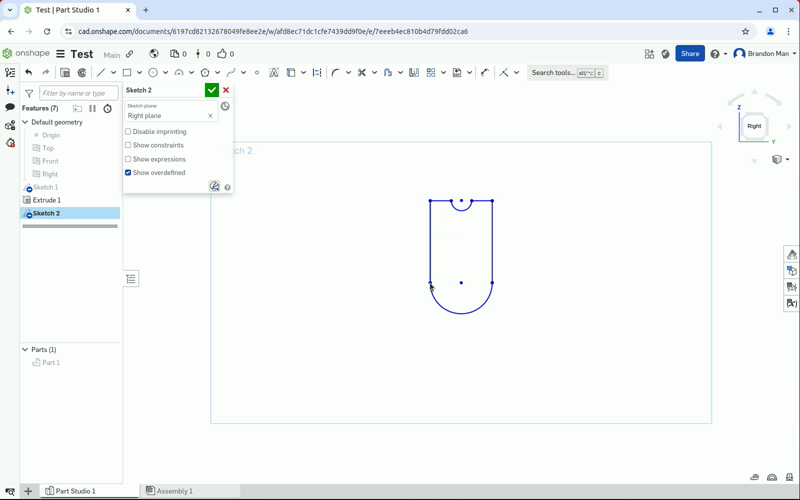
key(c)
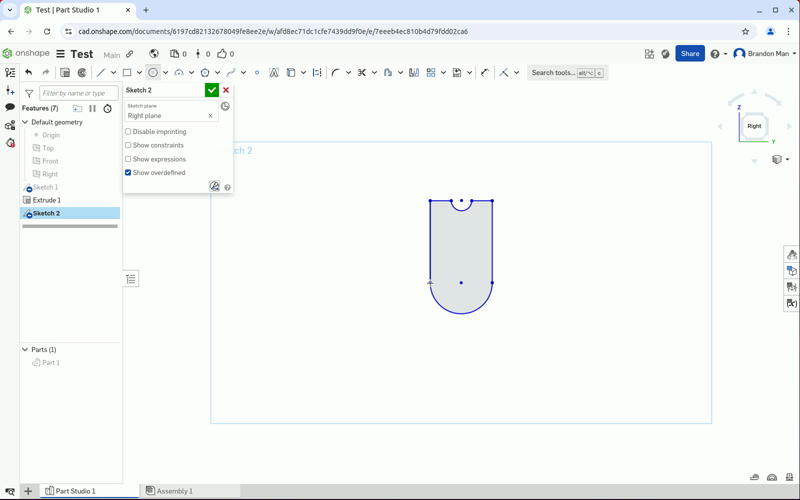
key_down(shift)
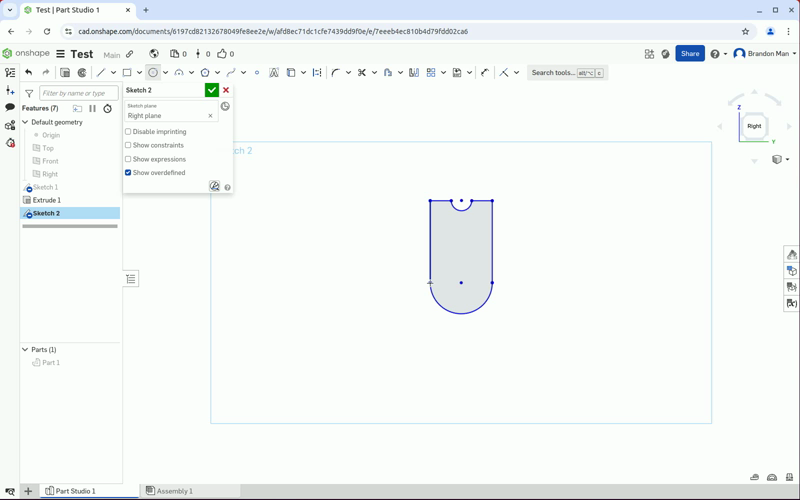
mouse_move(461, 282)
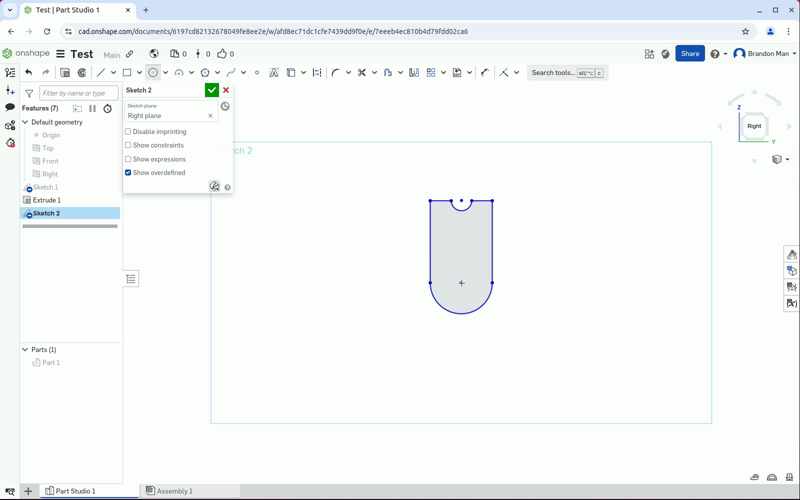
scroll(6)
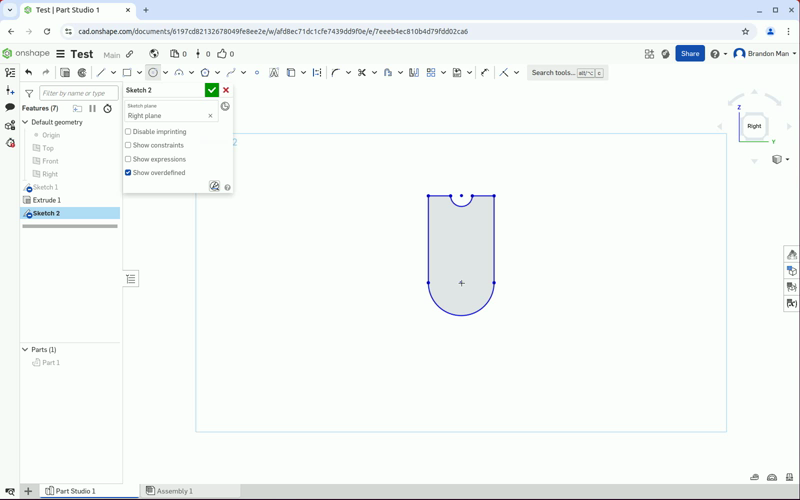
scroll(6)
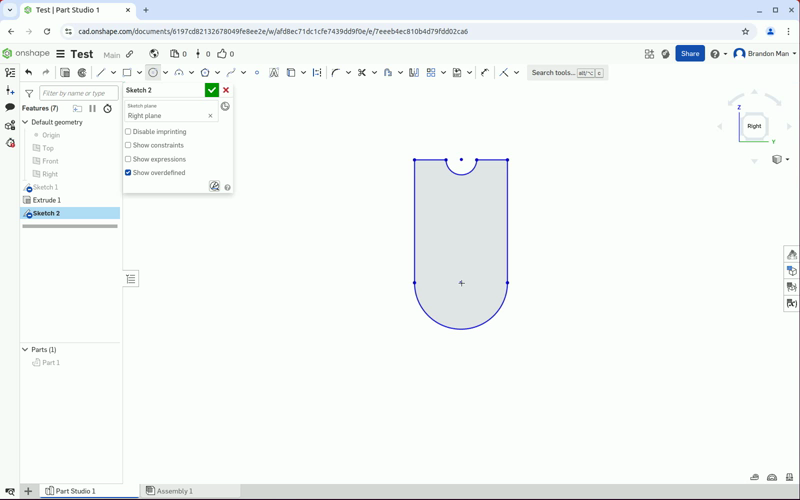
scroll(6)
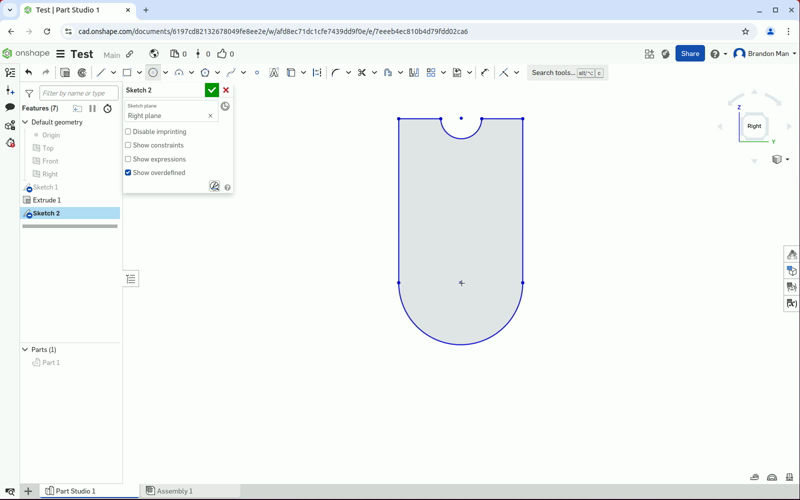
scroll(6)
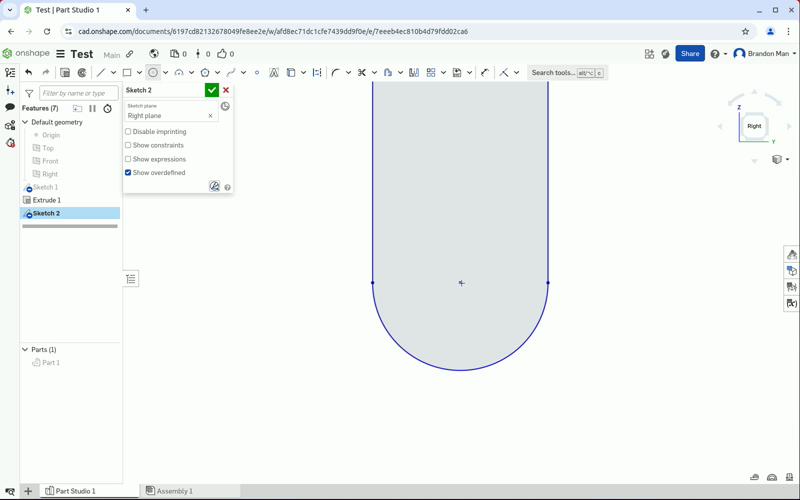
scroll(6)
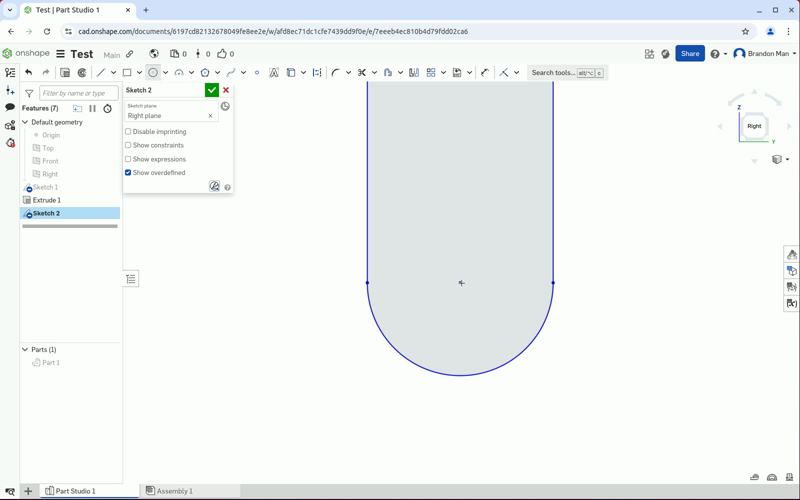
scroll(6)
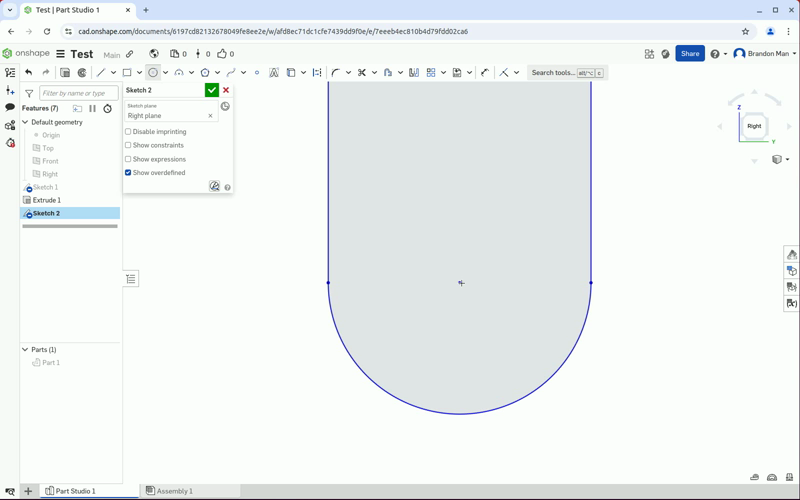
scroll(6)
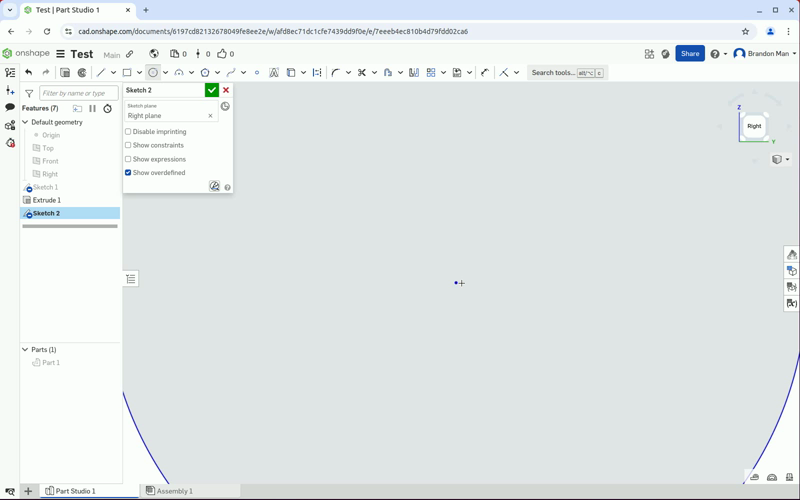
click(461, 282)
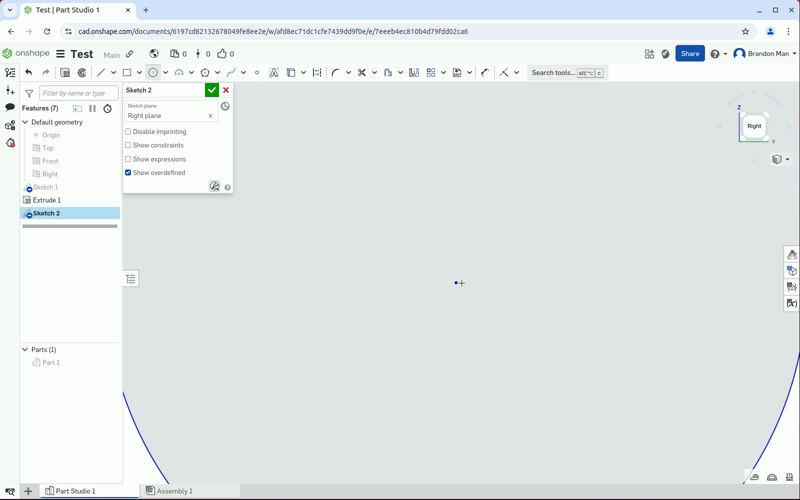
scroll(-6)
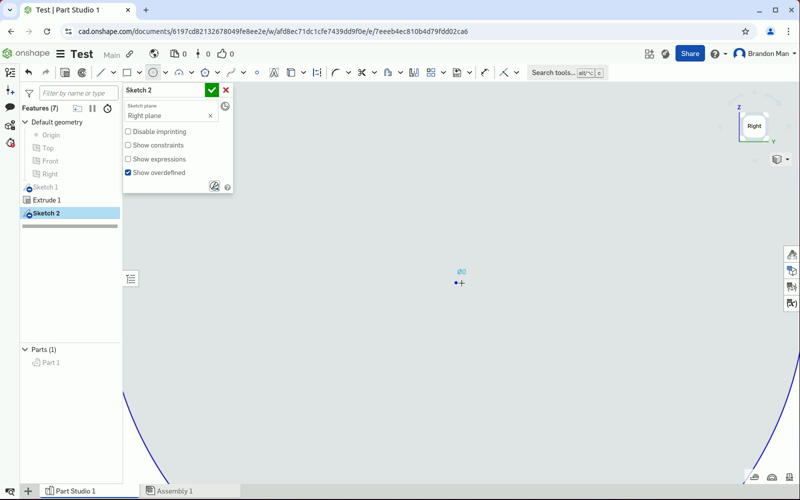
scroll(-6)
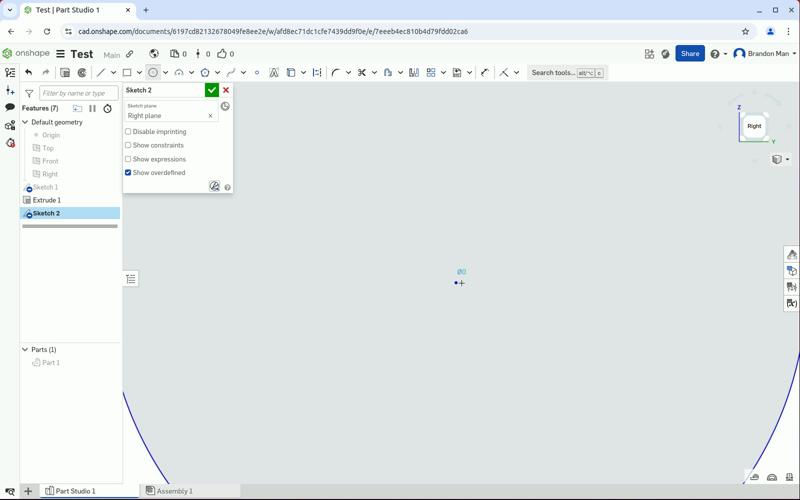
scroll(-6)
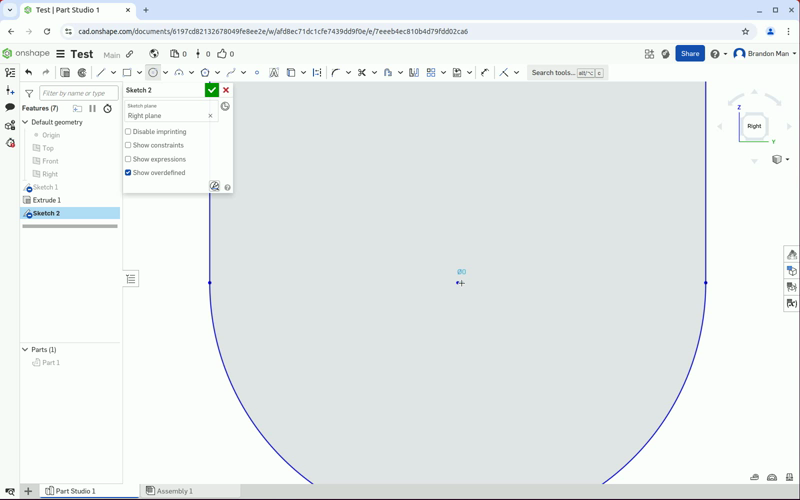
scroll(-6)
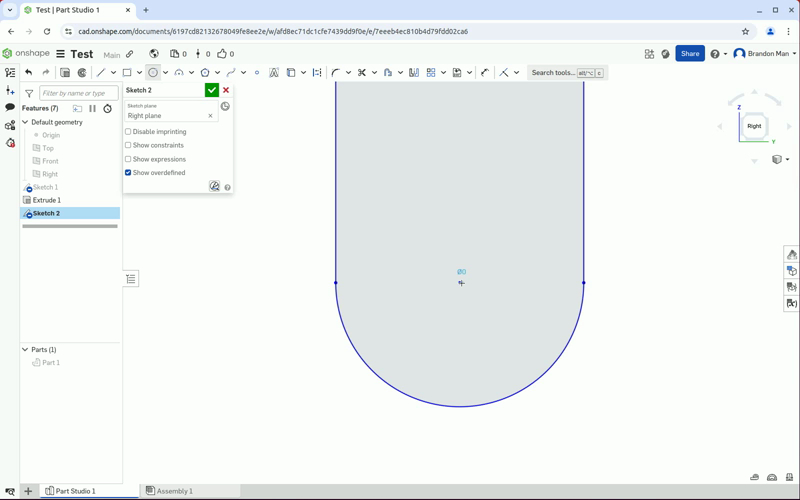
scroll(-6)
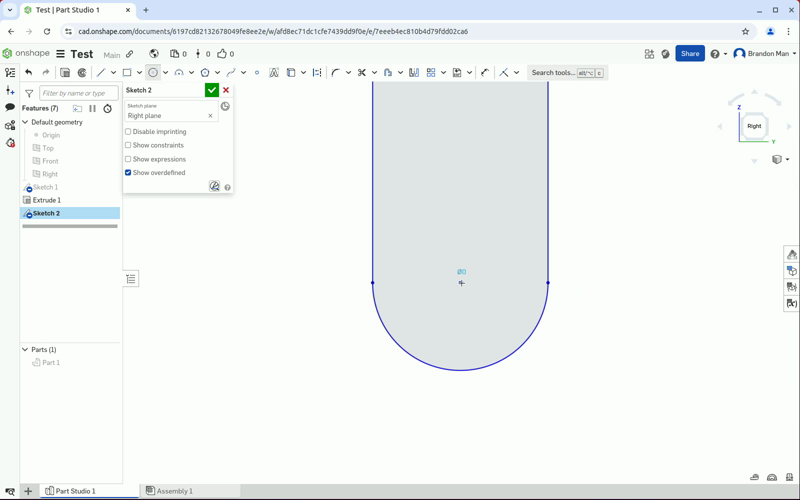
scroll(-6)
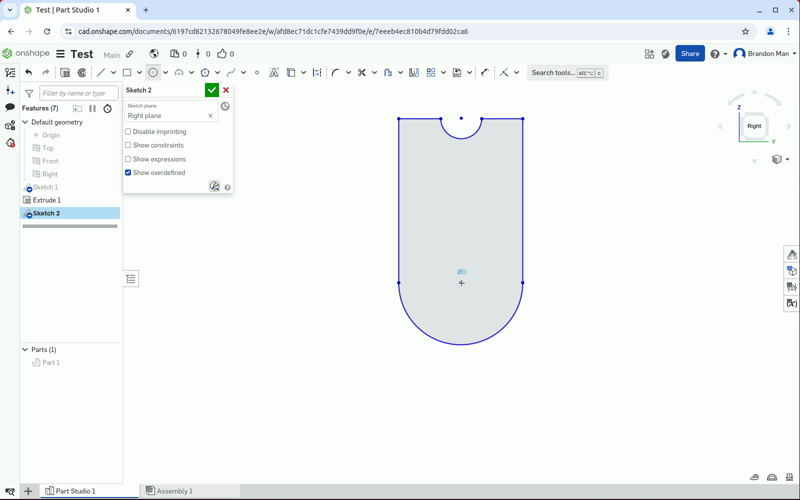
scroll(-6)
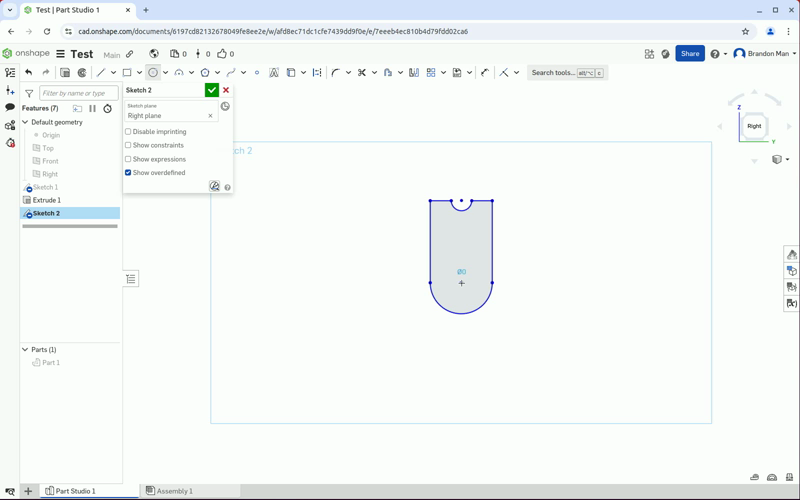
key_up(shift)
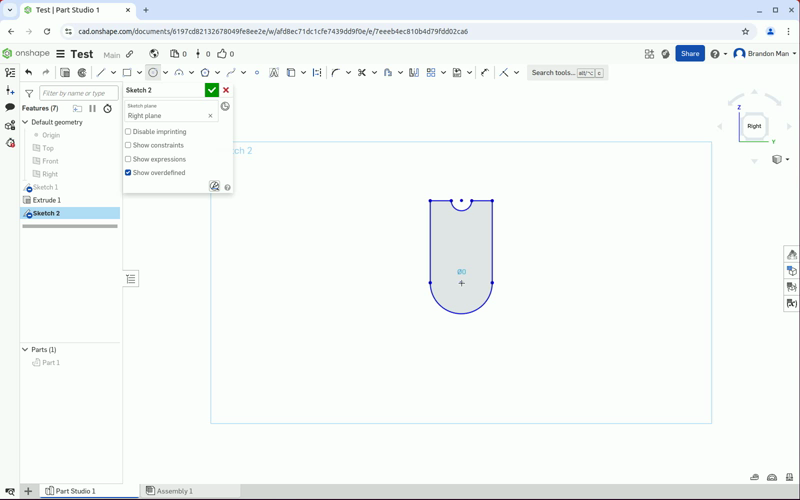
mouse_move(472, 282)
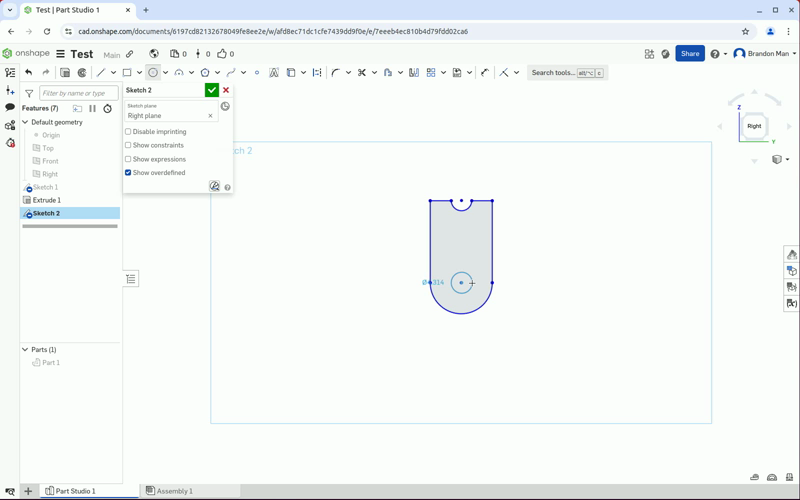
click(472, 282)
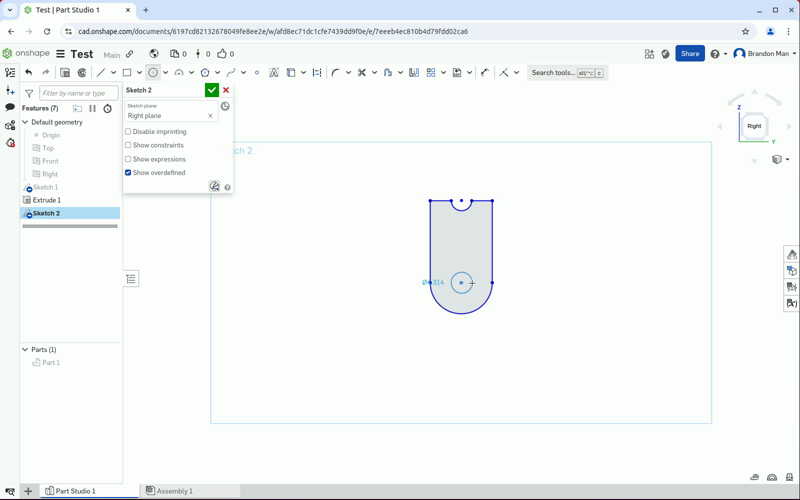
key(esc)
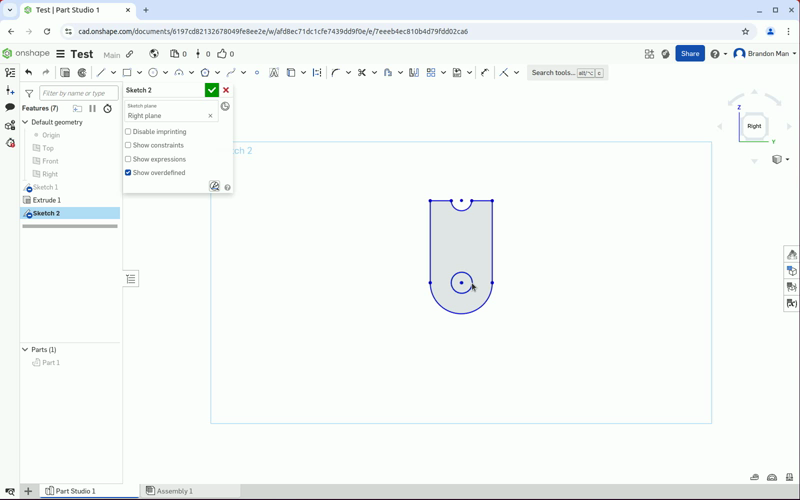
mouse_move(467, 213)
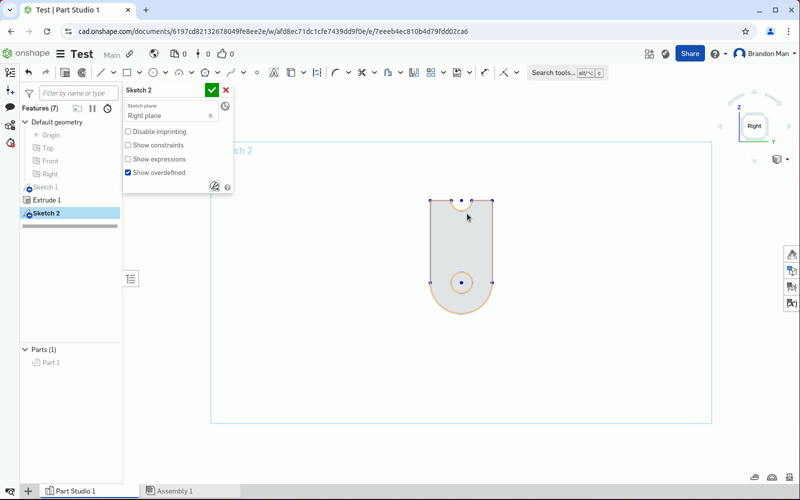
click(467, 213)
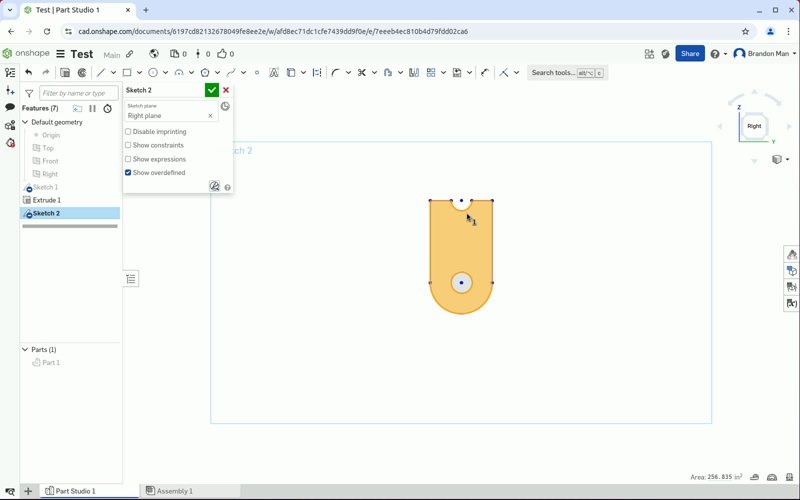
mouse_move(73, 352)
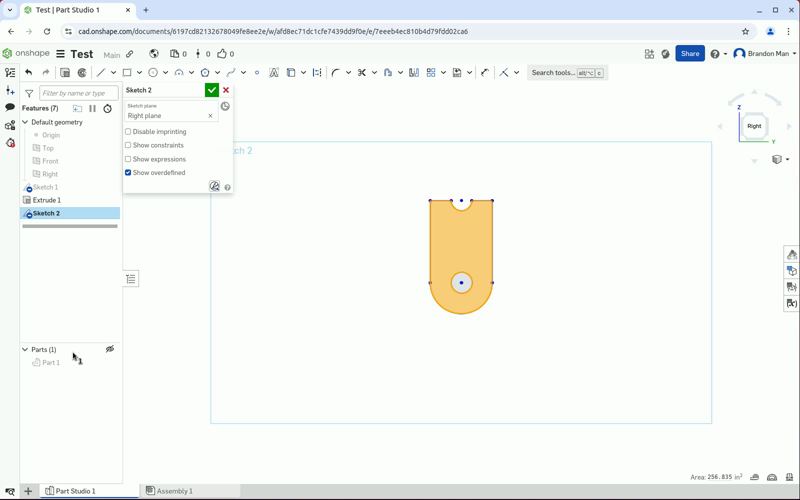
key(shift+y)
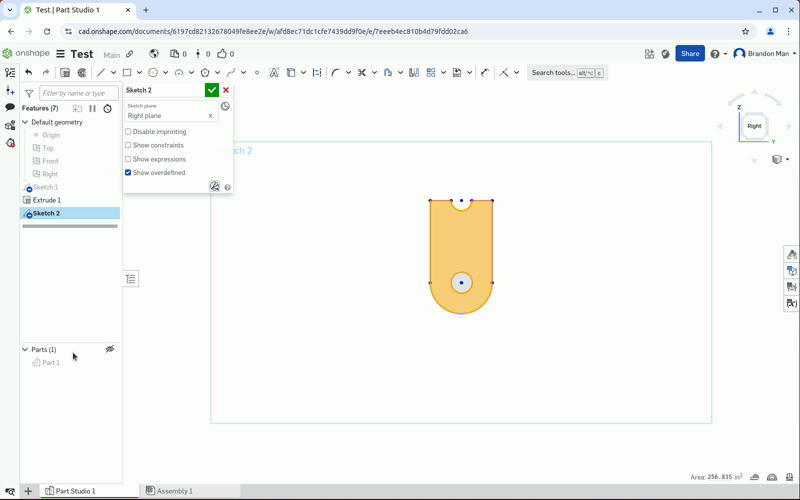
key(shift+e)
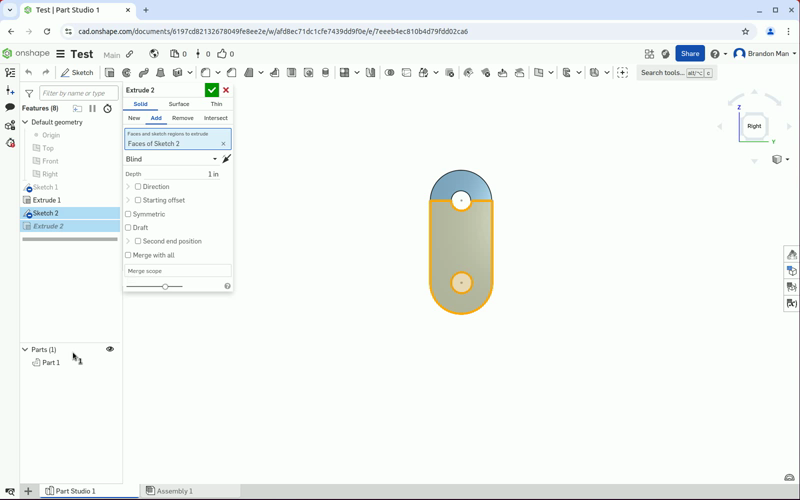
mouse_move(143, 106)
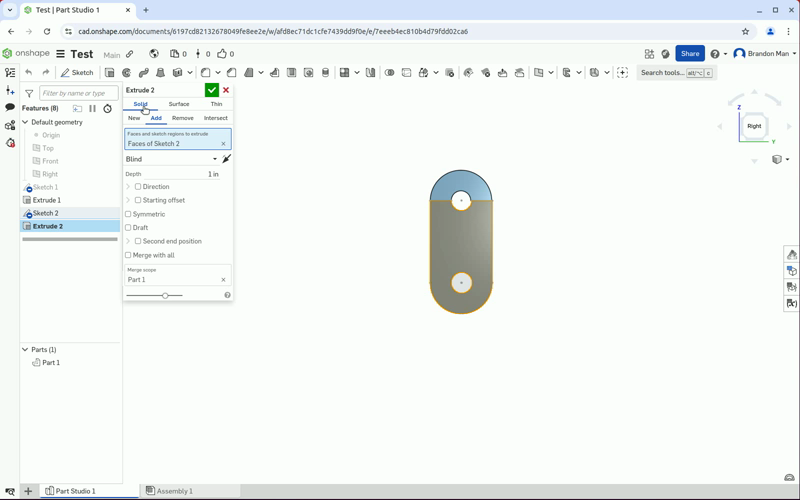
click(143, 106)
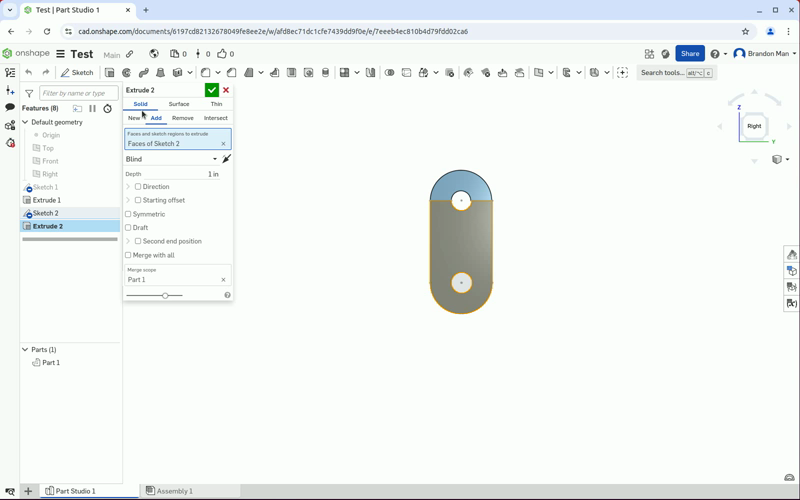
mouse_move(137, 120)
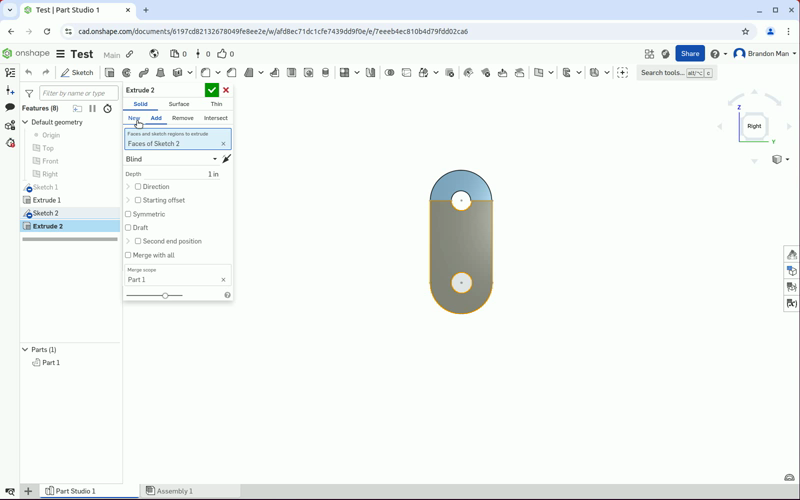
click(137, 120)
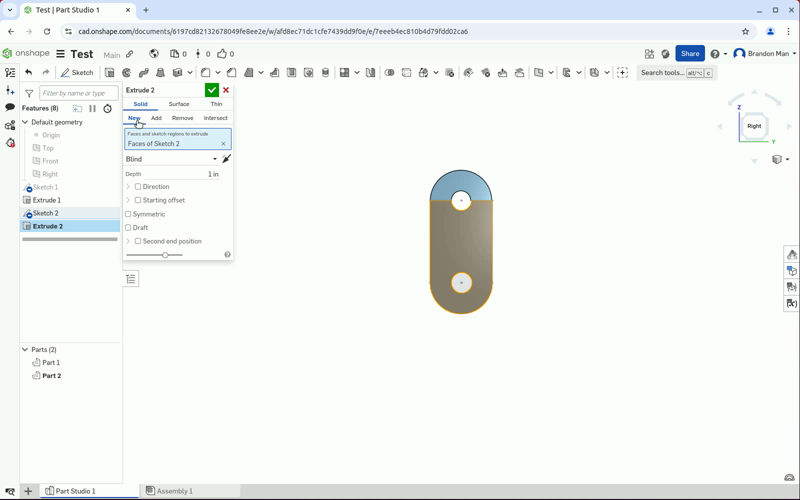
key(tab, 4)
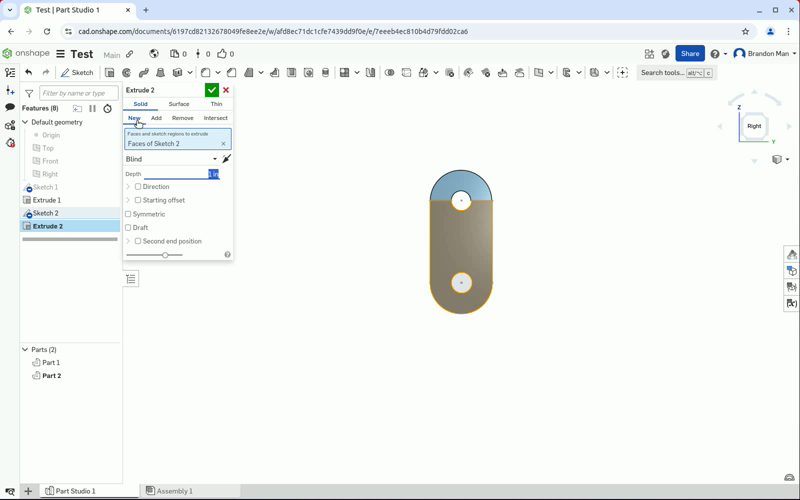
text(4.092)
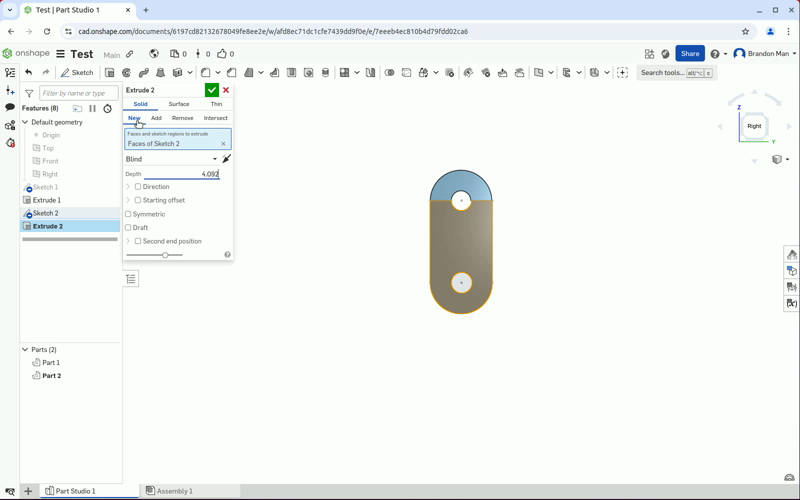
key(enter)
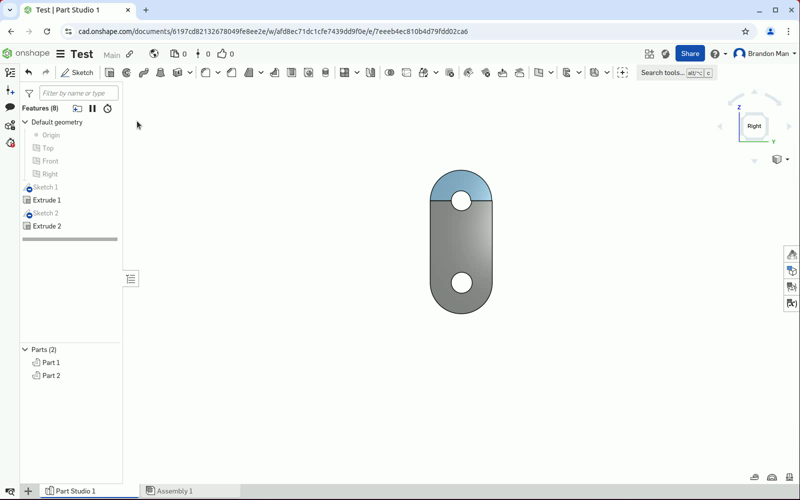
key(shift+h)
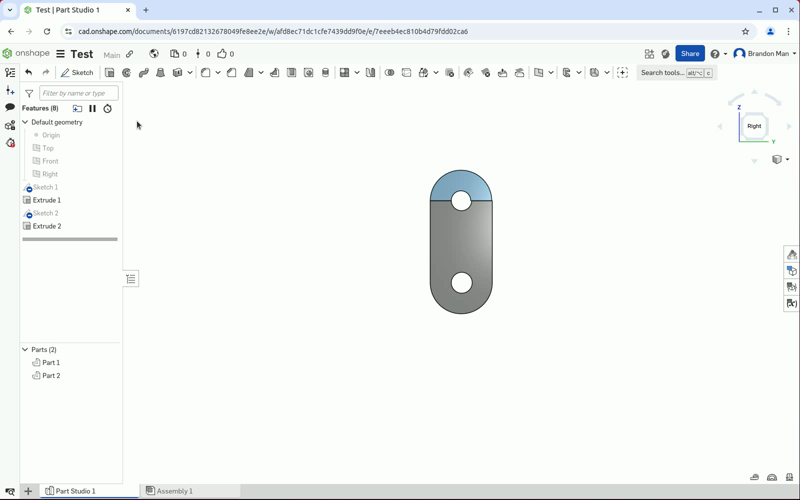
key(shift+h)
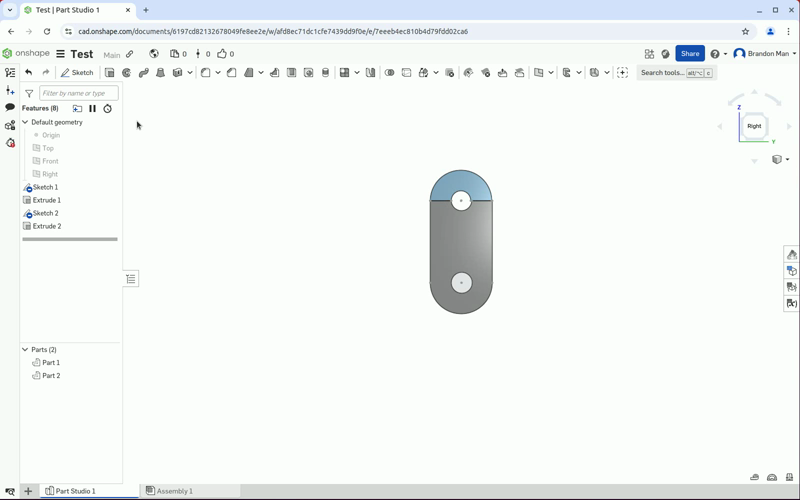
key(shift+7)
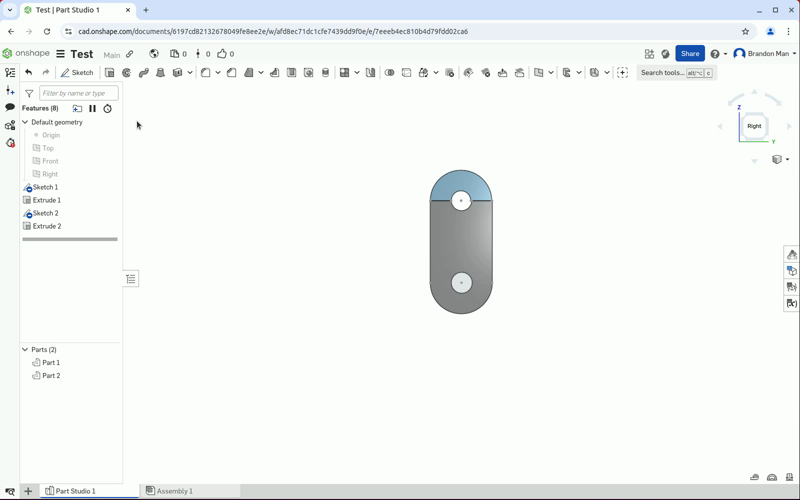
key(right, 2)
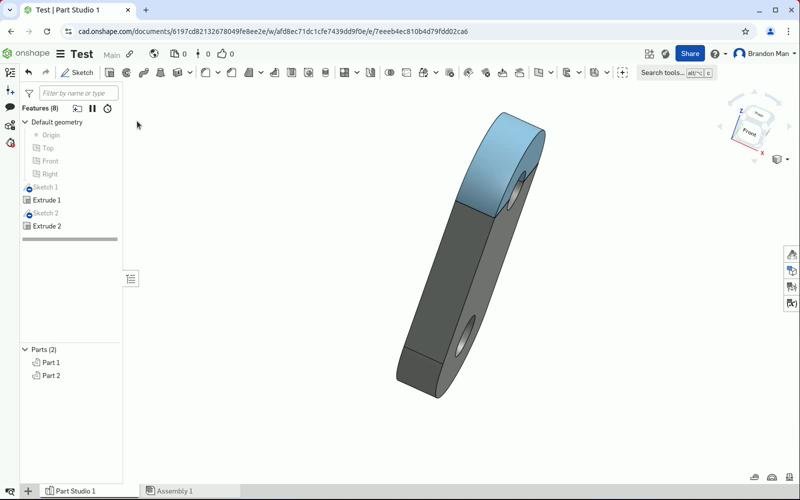
key(down, 2)
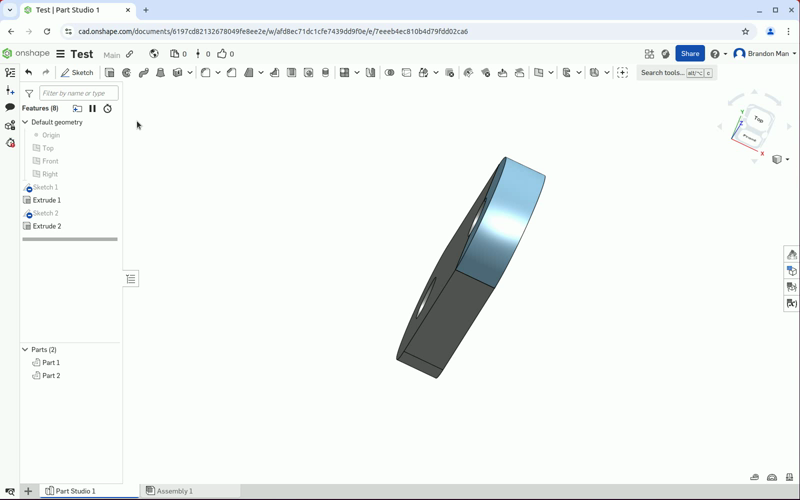
key(up, 2)
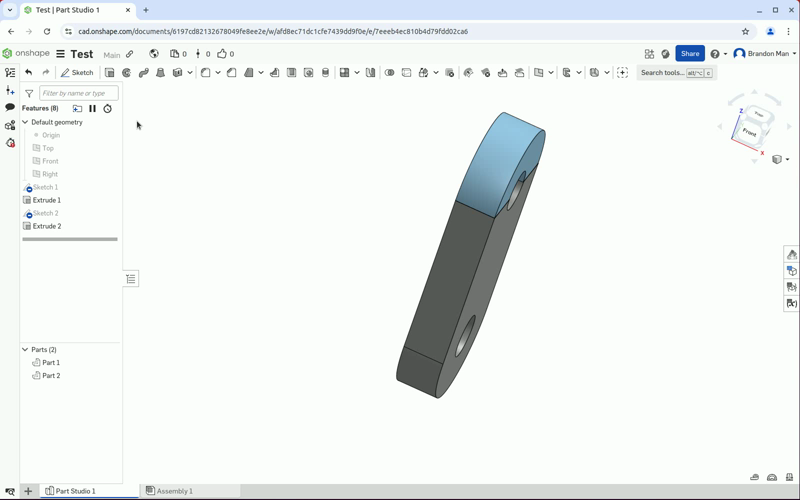
key(left, 2)
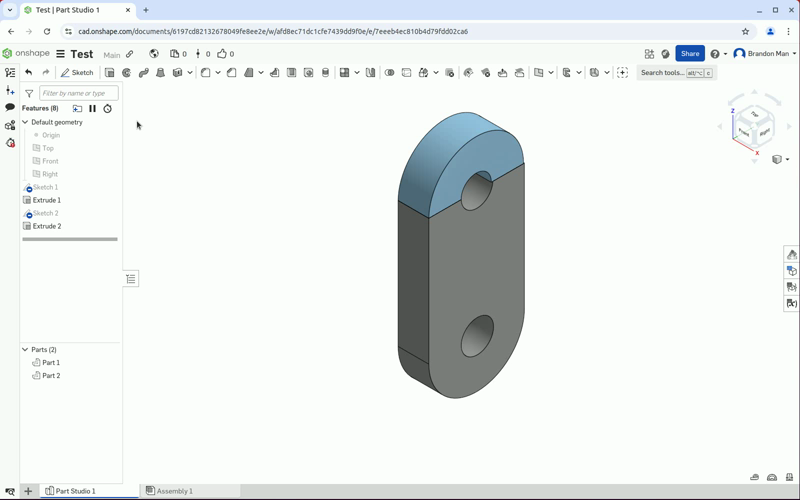
mouse_move(73, 189)
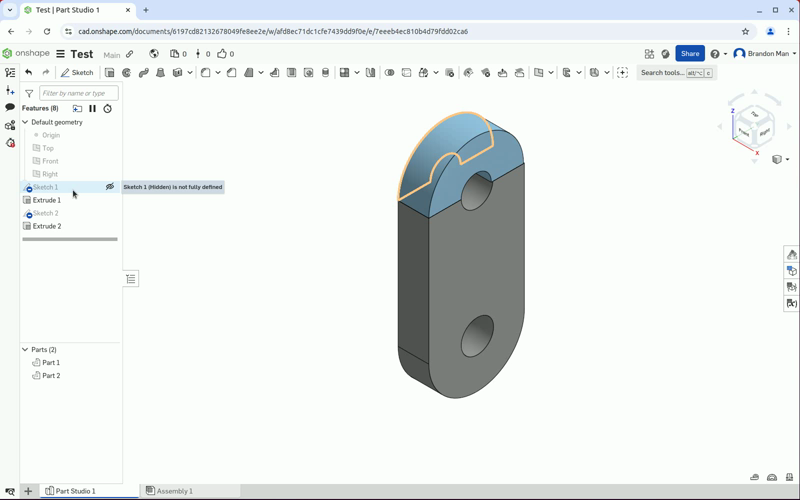
click(73, 189)